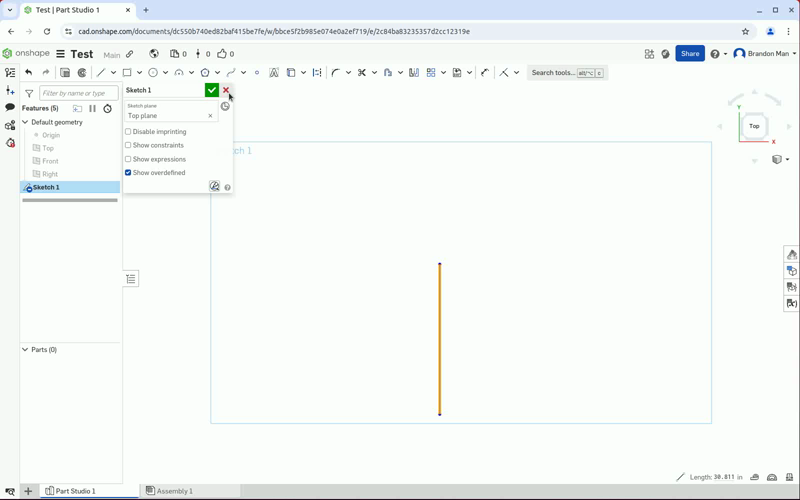
key(shift+h)
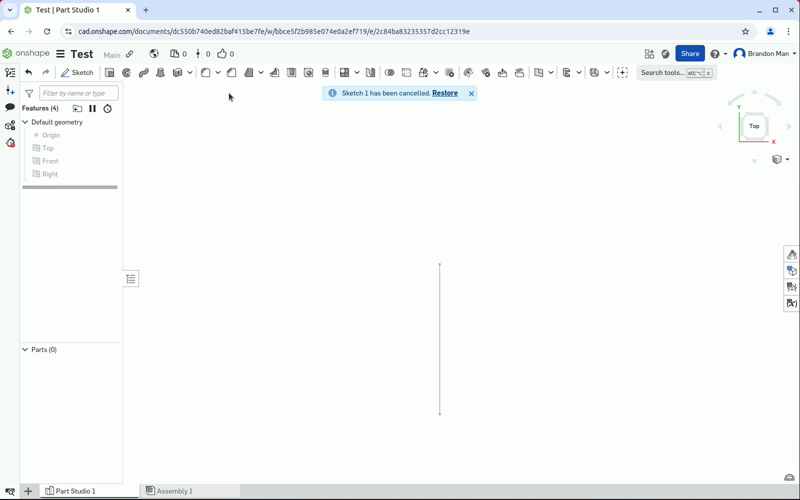
mouse_move(73, 352)
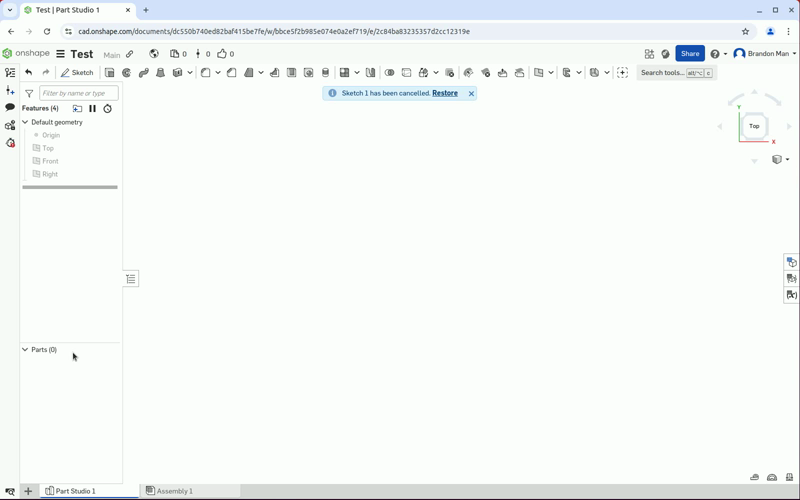
key(y)
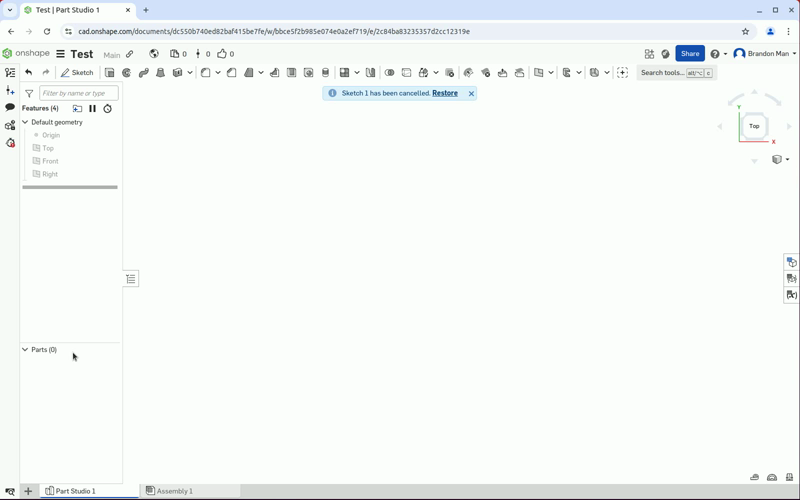
key(shift+p)
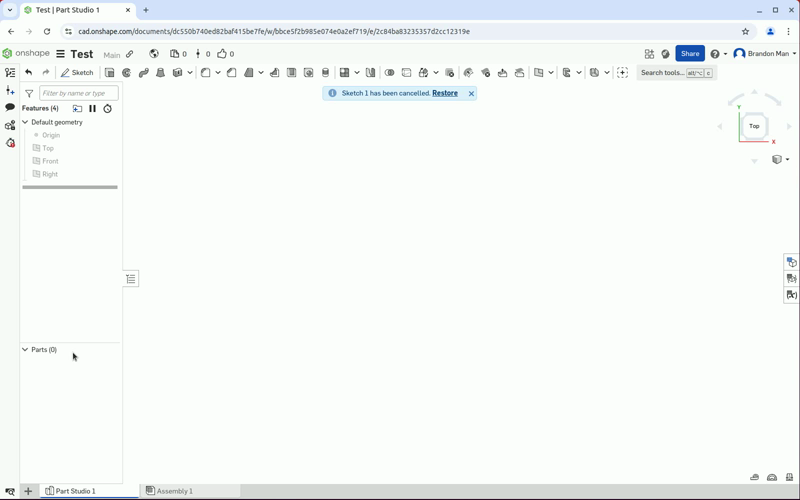
key(space)
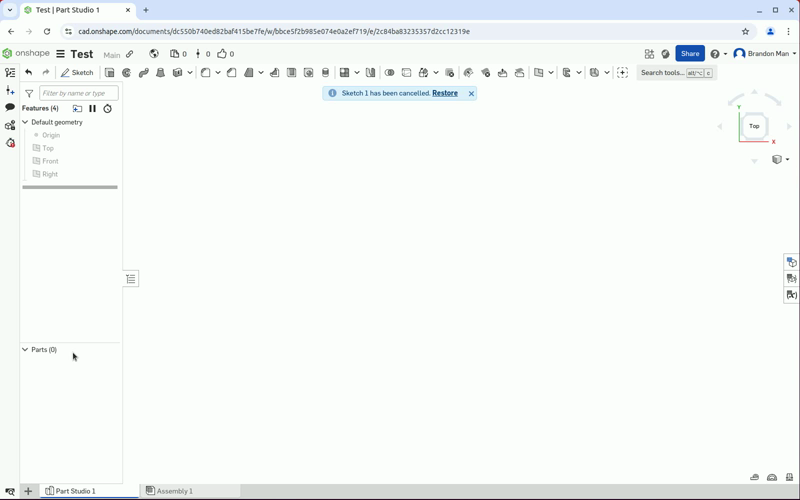
key_down(shift)
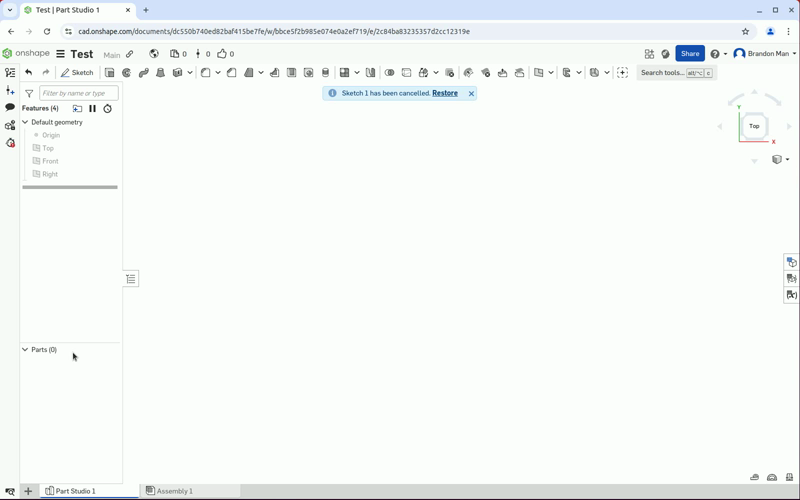
key(up)
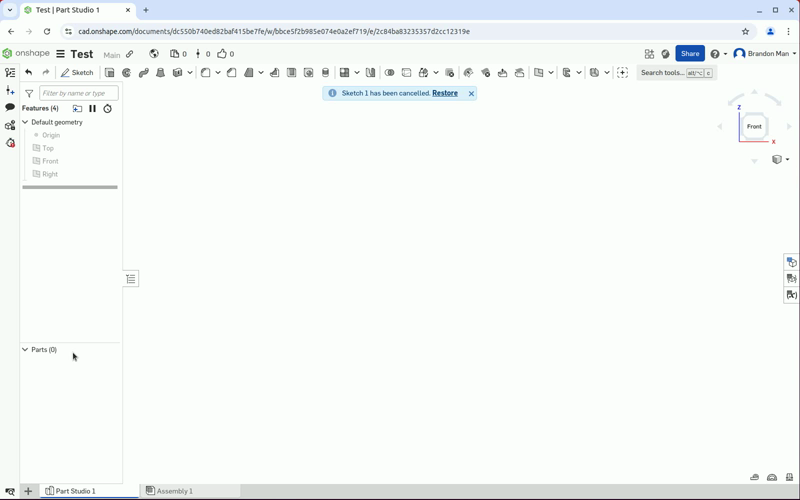
key_up(shift)
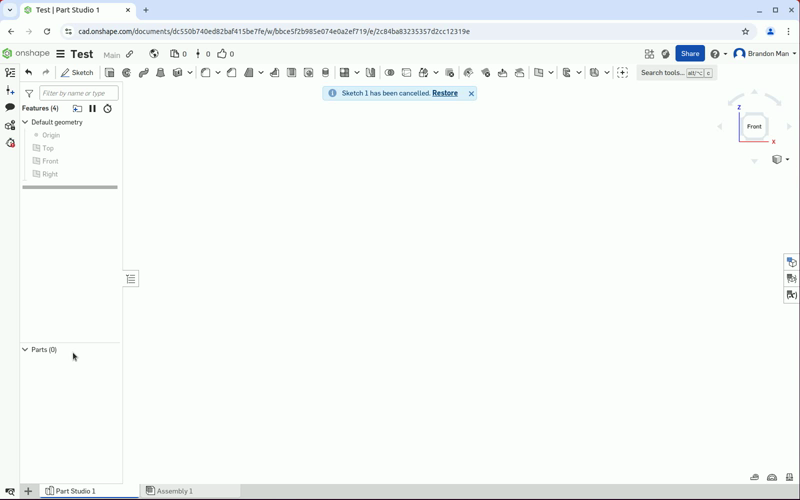
mouse_move(73, 352)
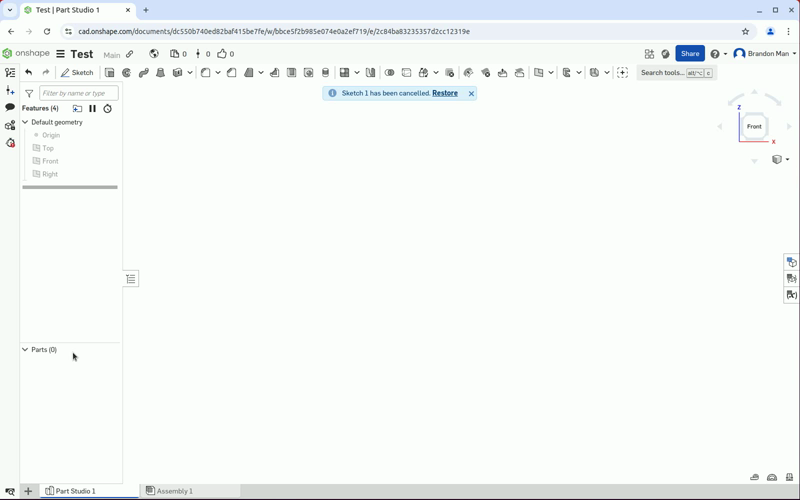
key(shift+y)
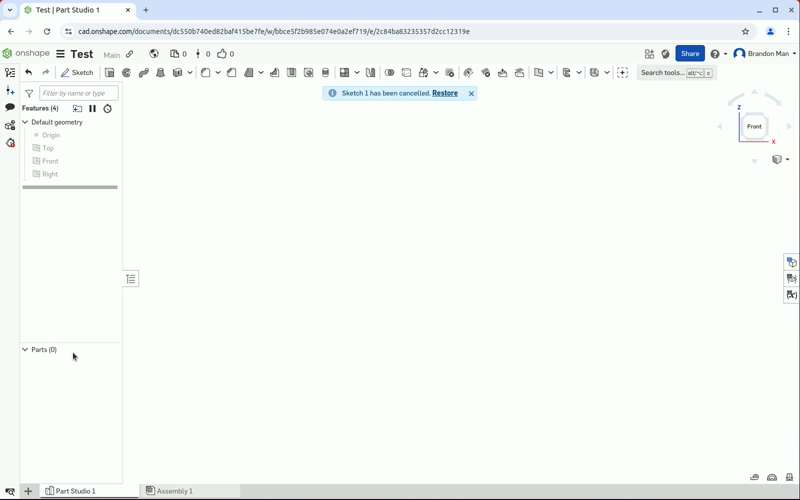
key(shift+s)
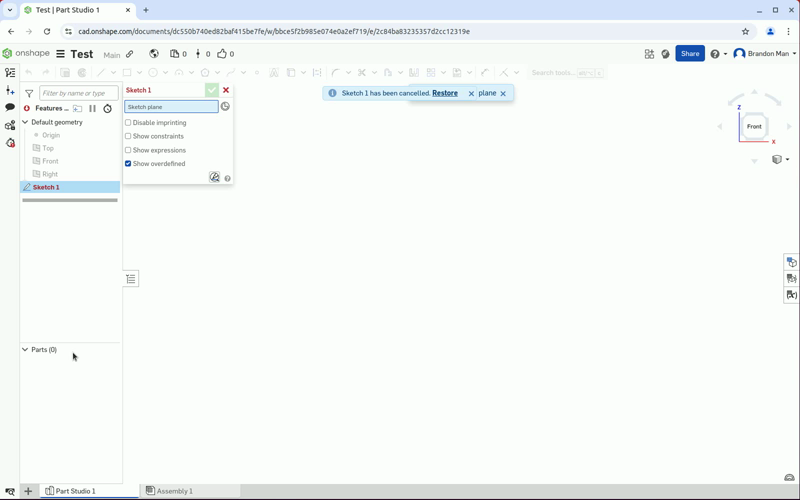
mouse_move(73, 163)
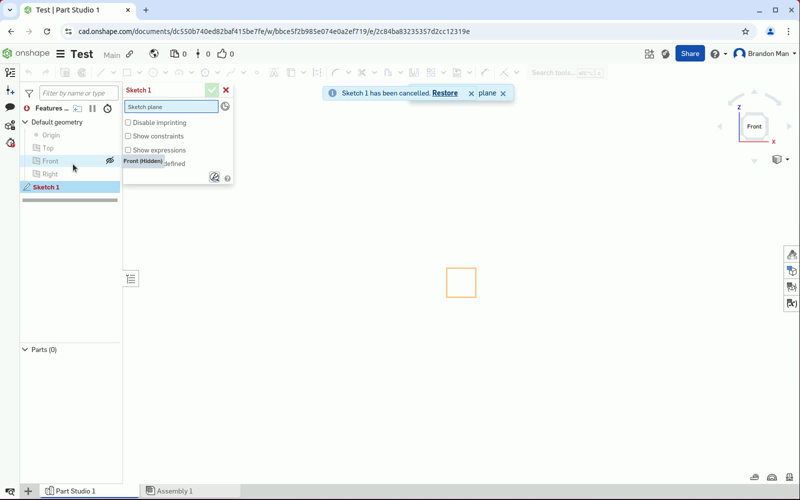
click(73, 163)
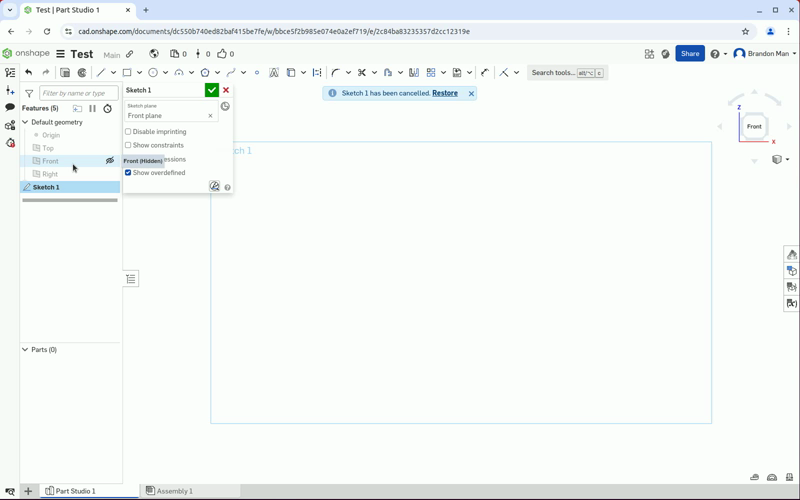
mouse_move(73, 352)
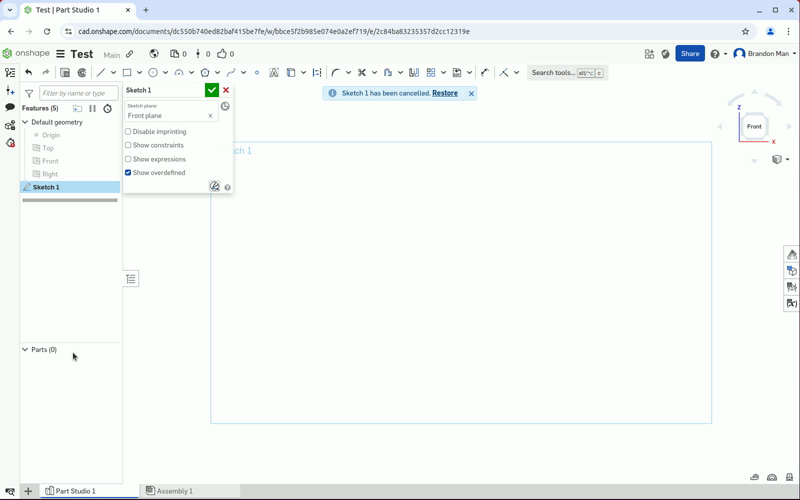
key(y)
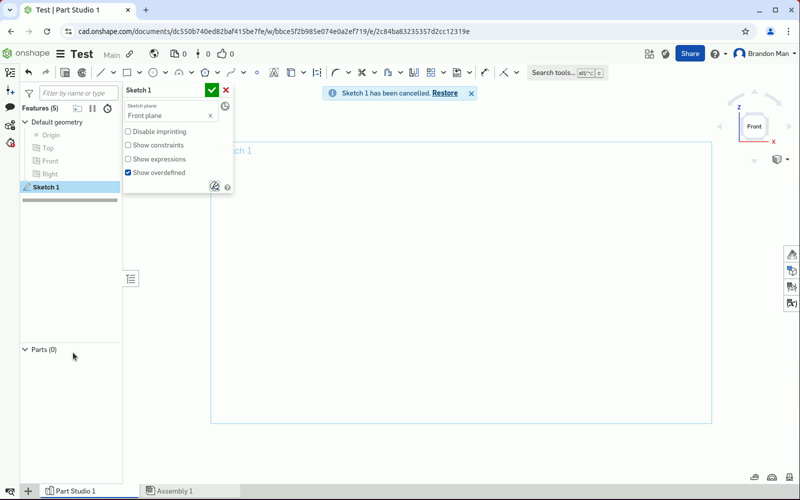
key(l)
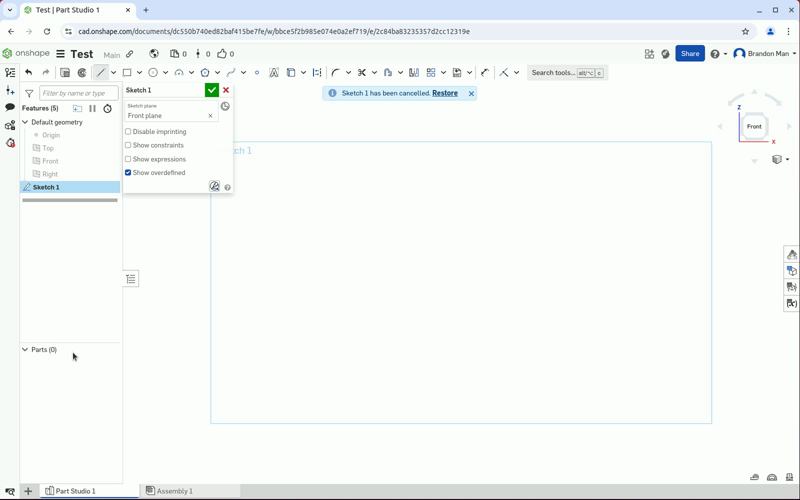
key_down(shift)
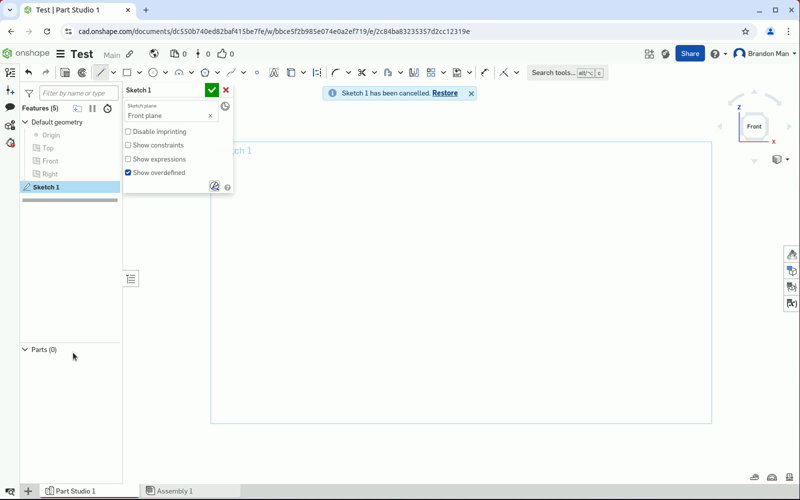
mouse_move(348, 339)
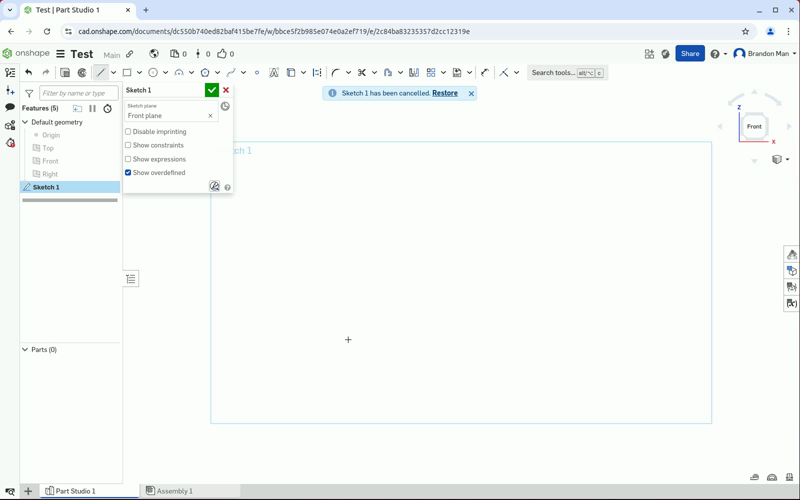
click(348, 339)
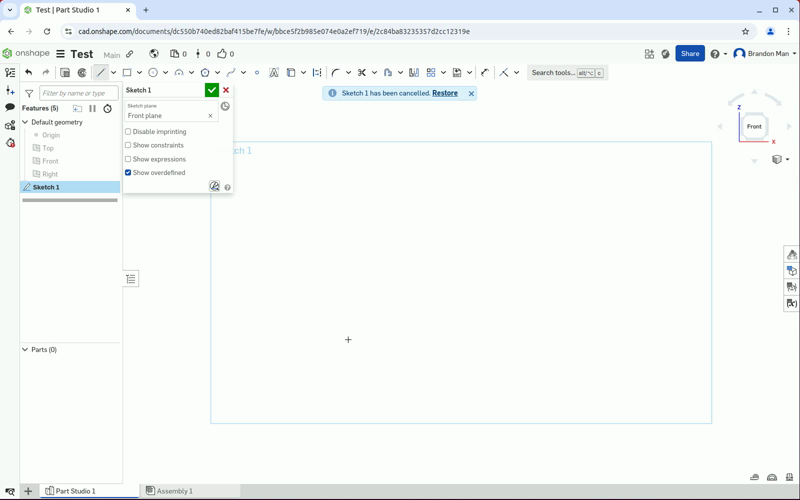
key_up(shift)
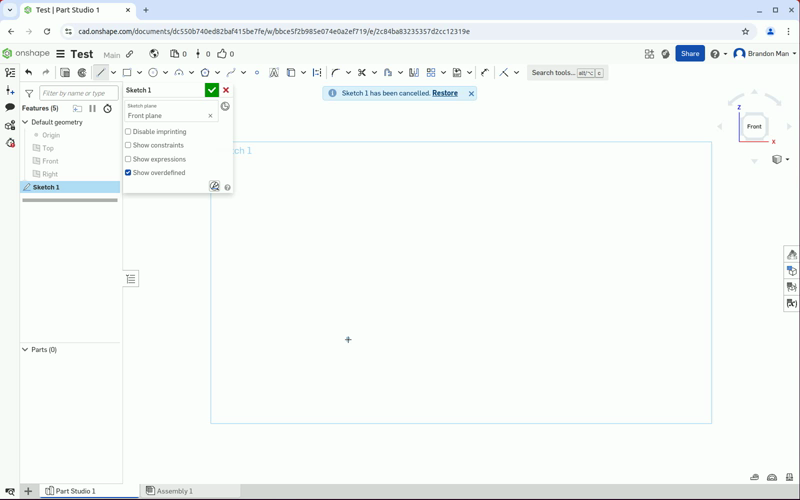
key_down(shift)
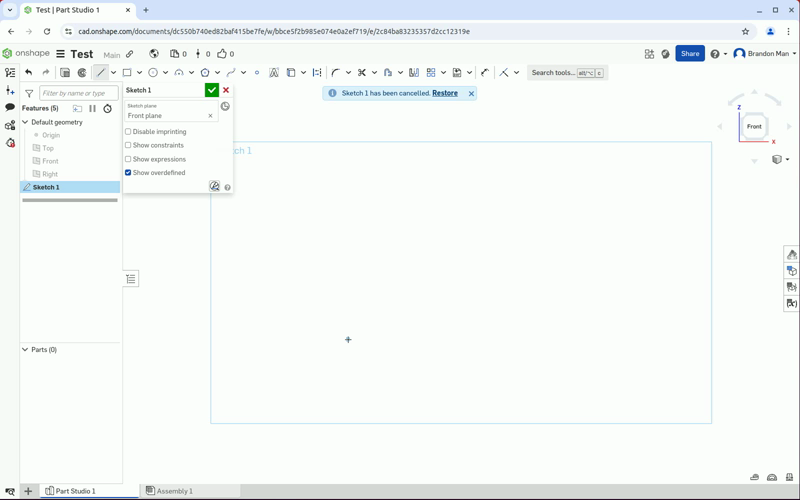
mouse_move(452, 339)
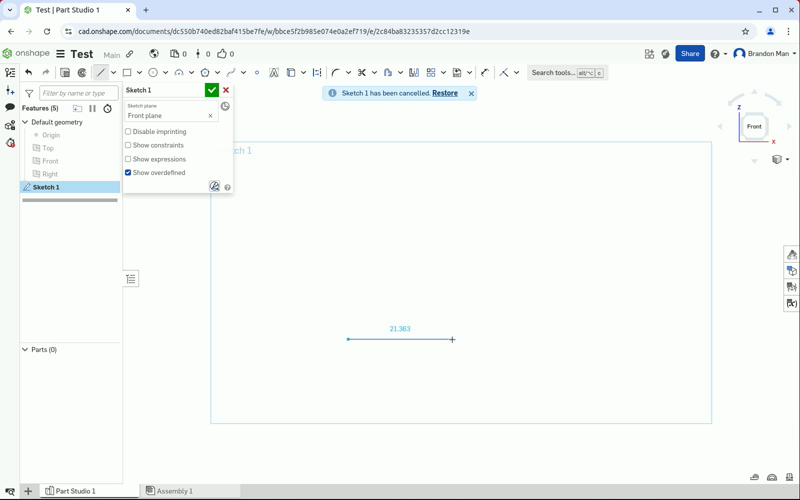
click(452, 339)
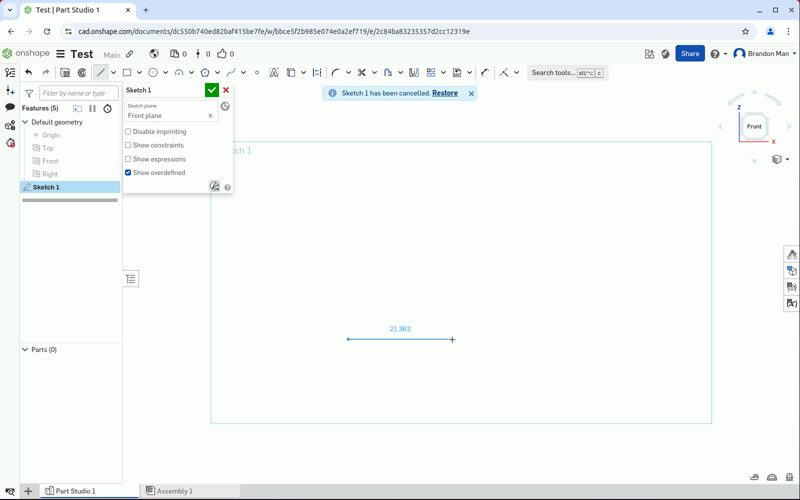
key_up(shift)
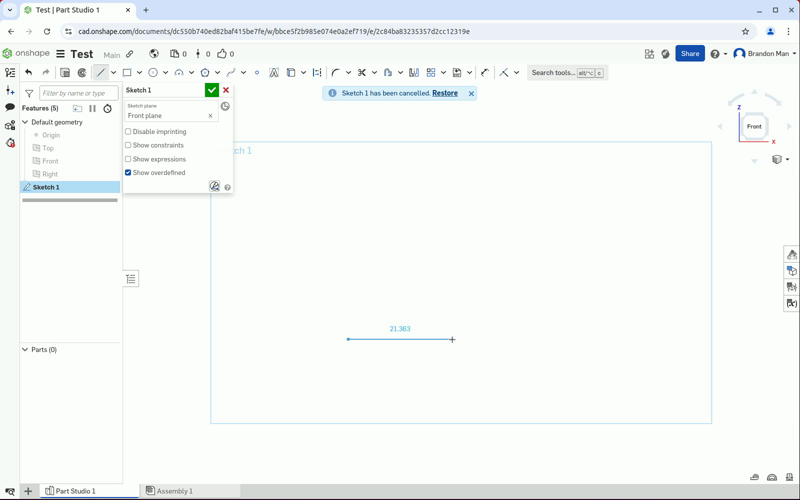
key_down(shift)
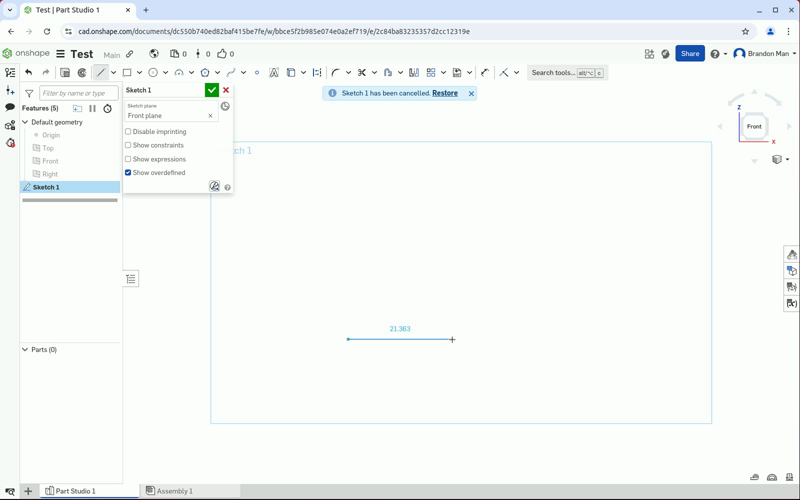
mouse_move(482, 339)
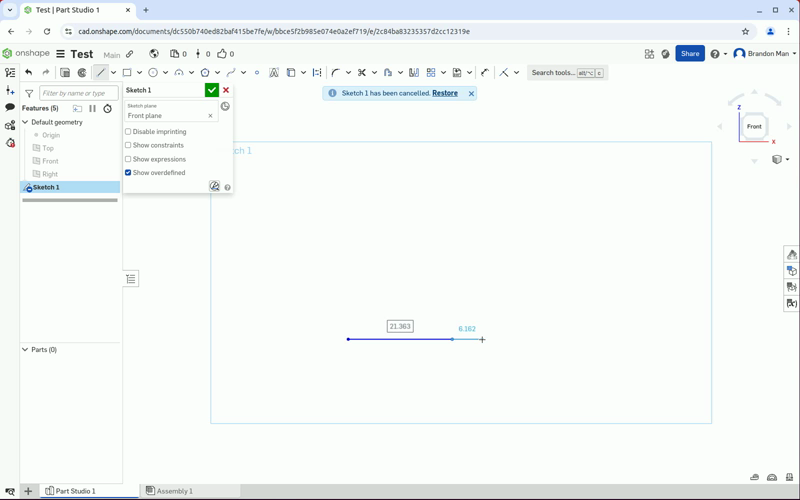
mouse_move(452, 291)
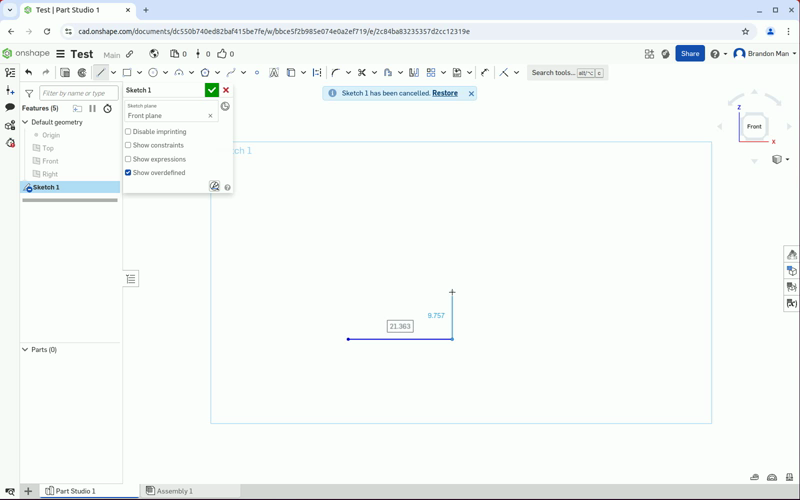
click(452, 291)
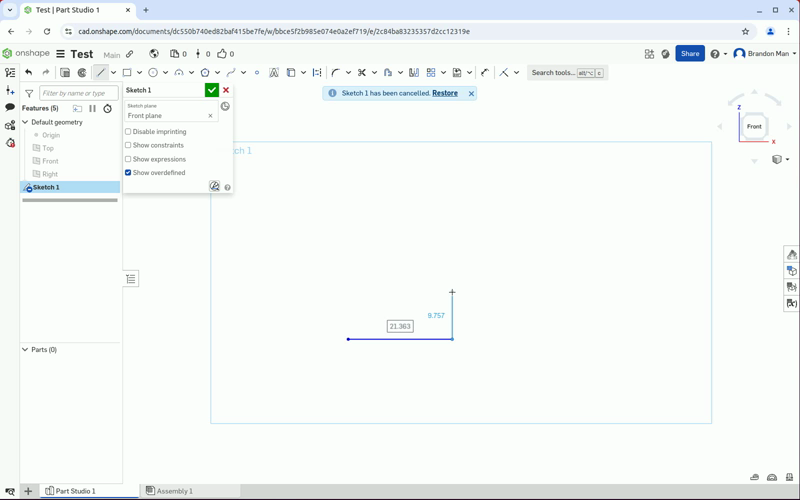
key_up(shift)
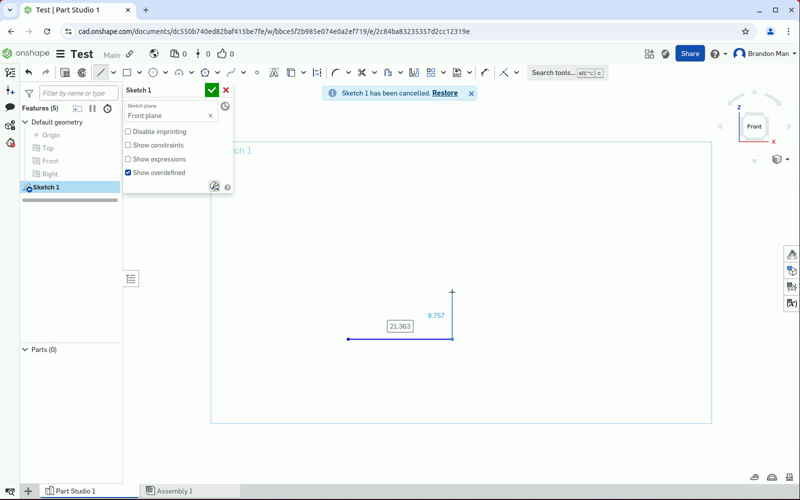
key(esc)
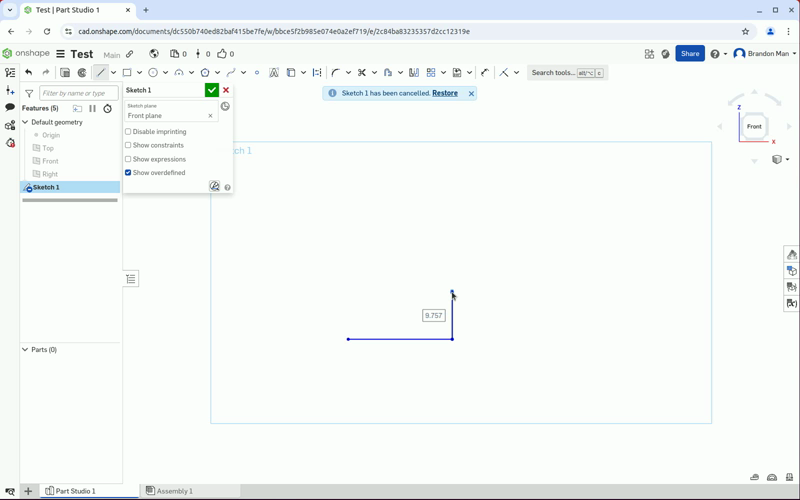
key(a)
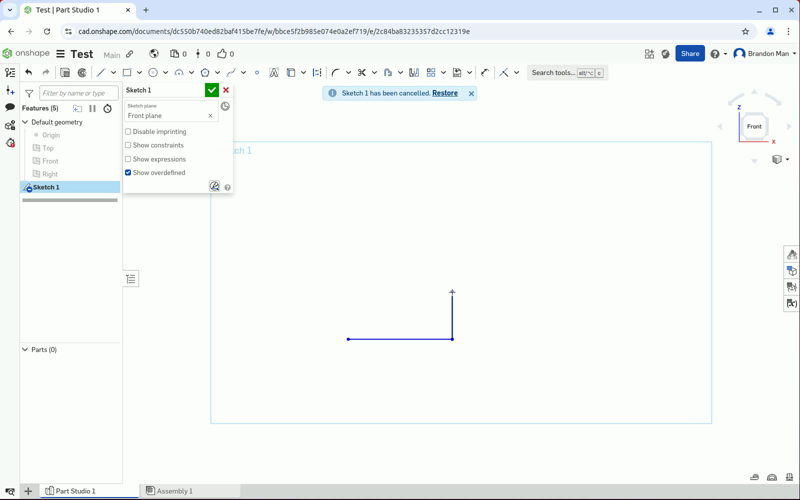
mouse_move(452, 291)
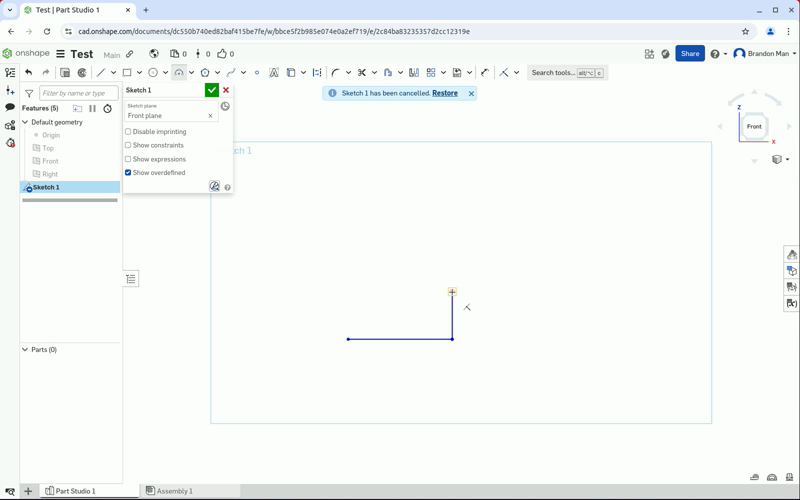
click(452, 291)
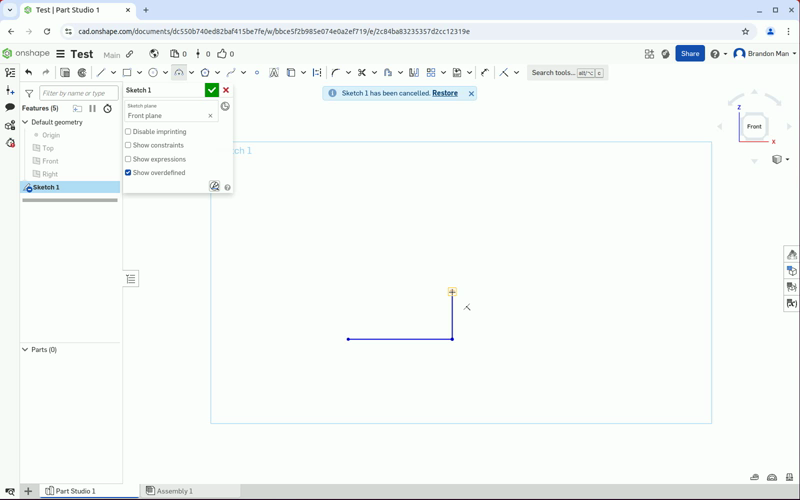
key_down(shift)
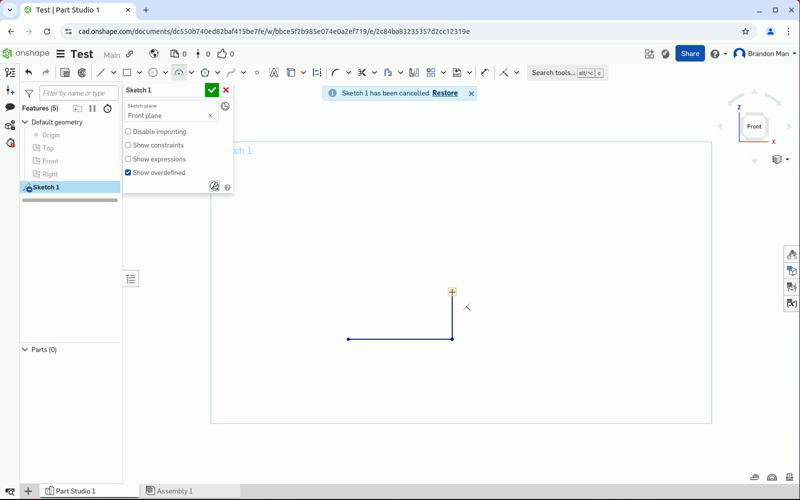
mouse_move(468, 291)
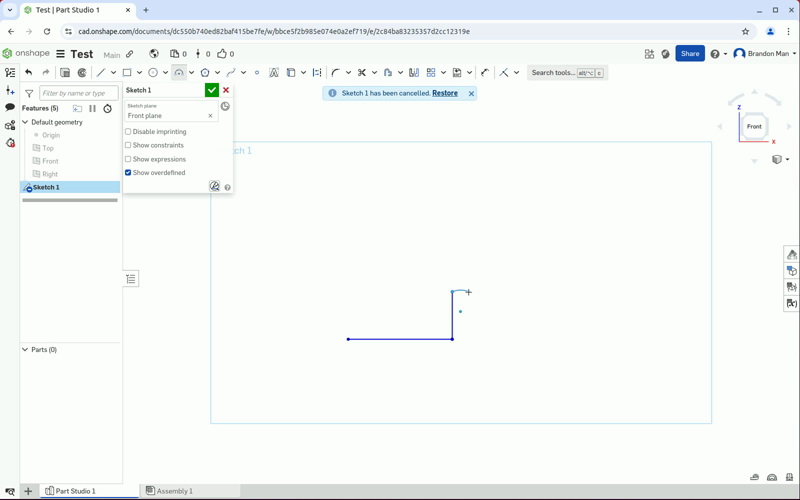
click(468, 291)
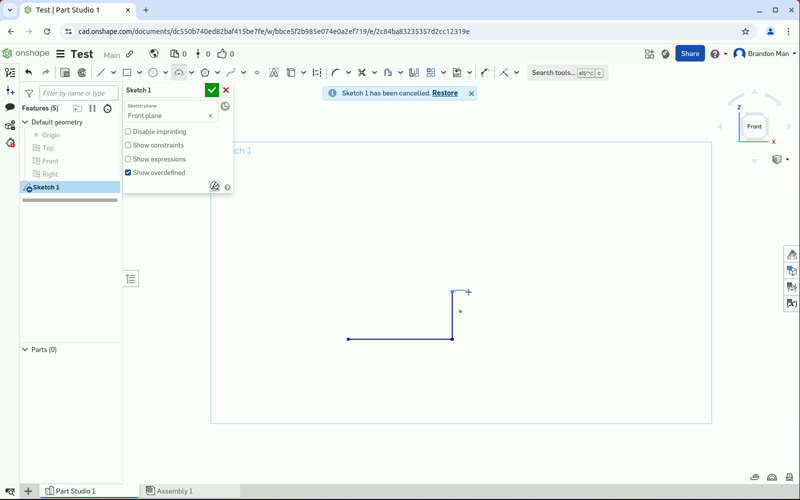
mouse_move(460, 259)
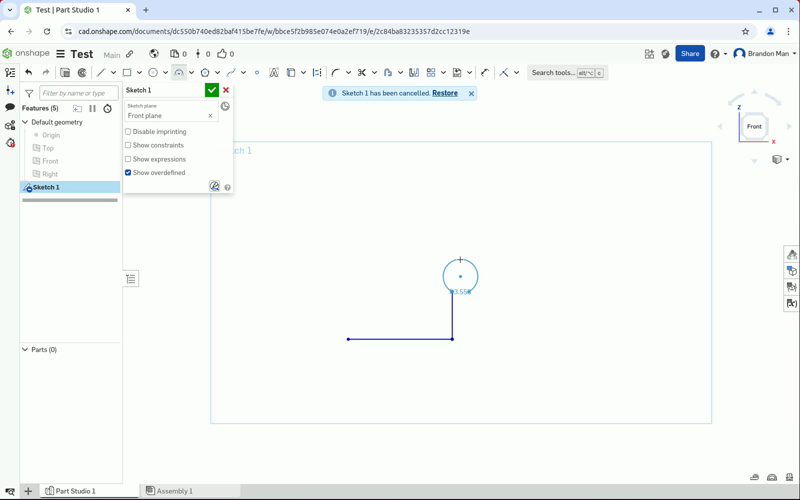
click(460, 259)
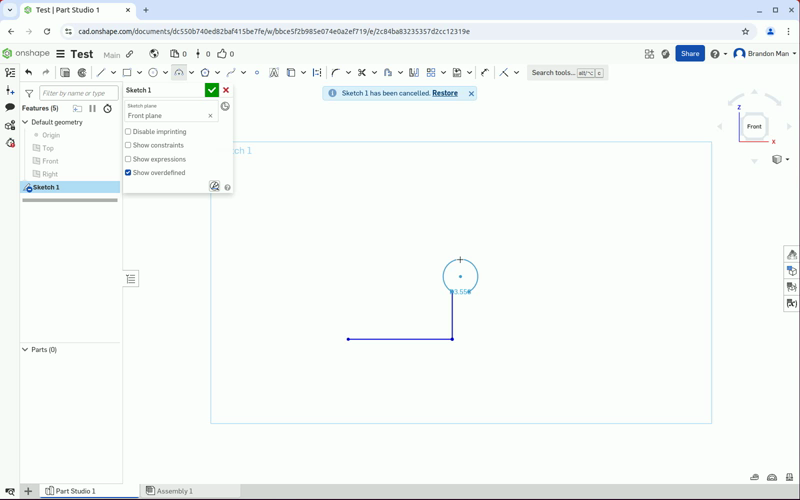
key_up(shift)
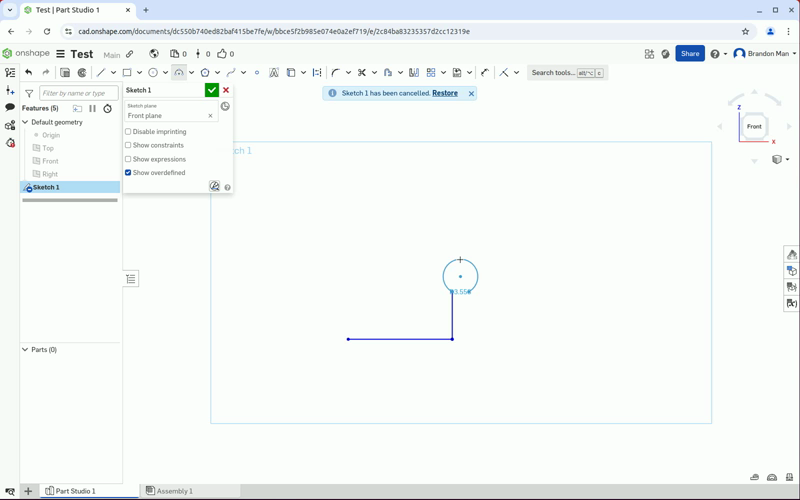
key(esc)
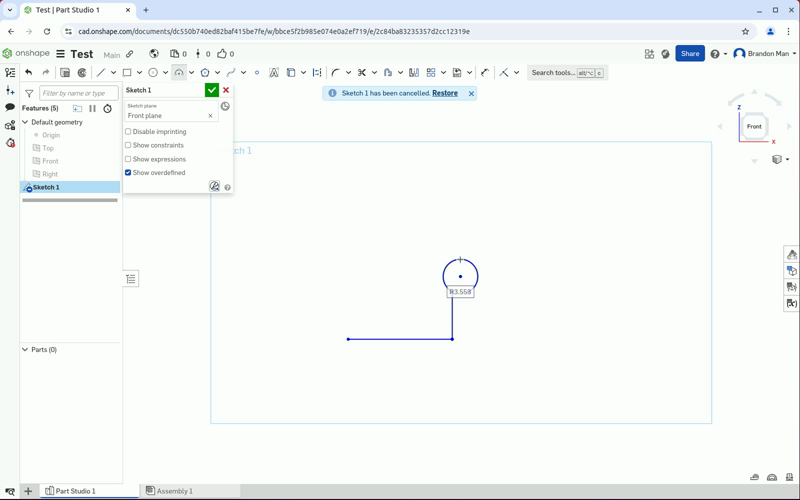
key(l)
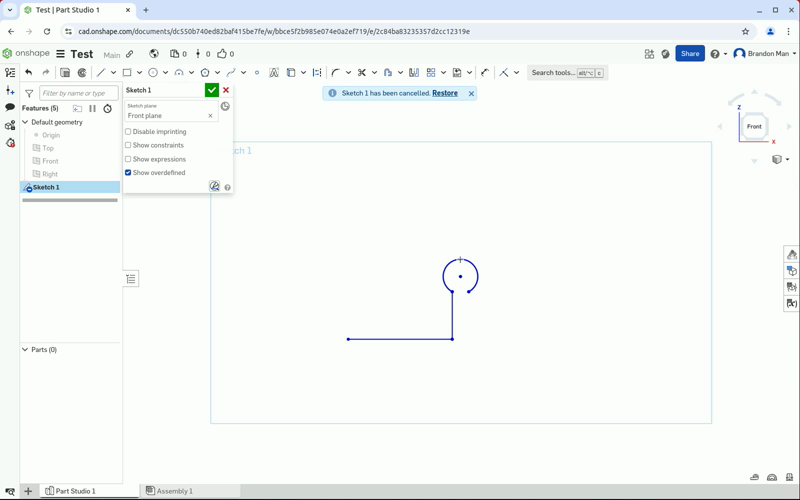
mouse_move(468, 291)
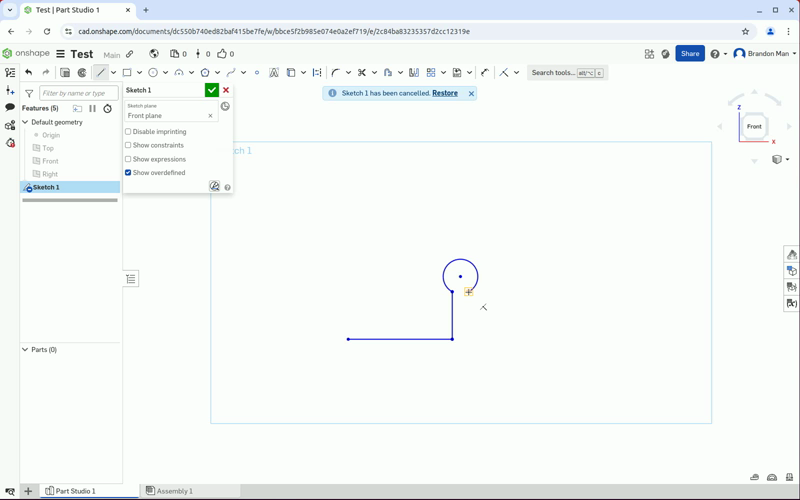
click(468, 291)
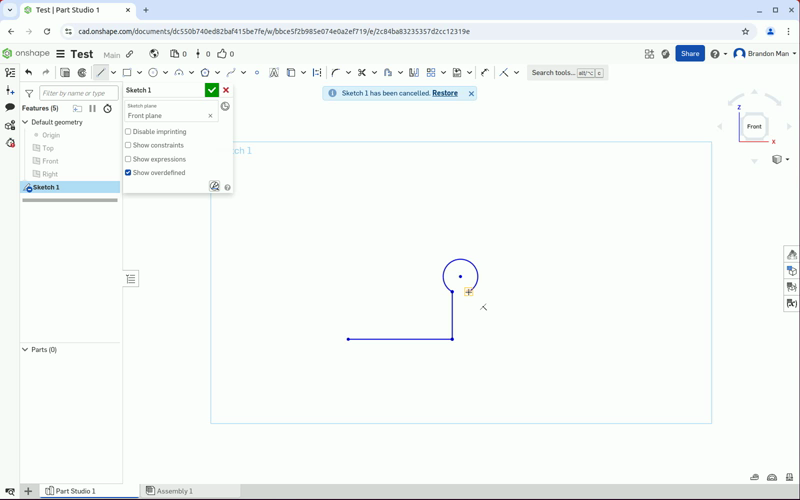
key_down(shift)
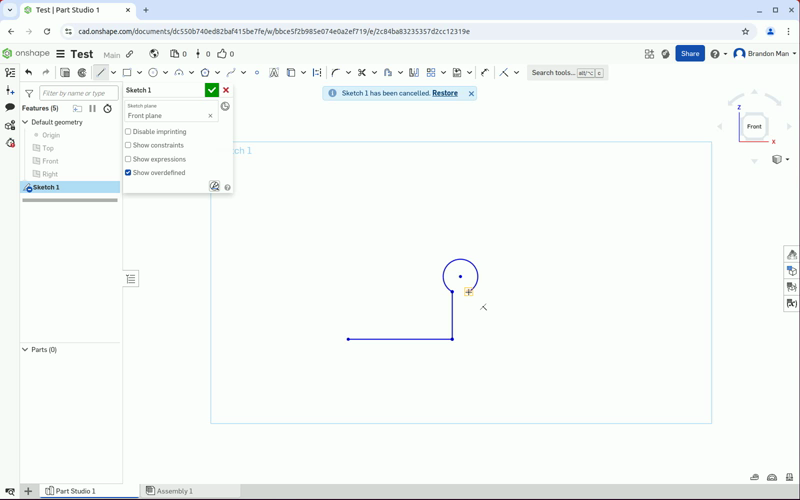
mouse_move(498, 291)
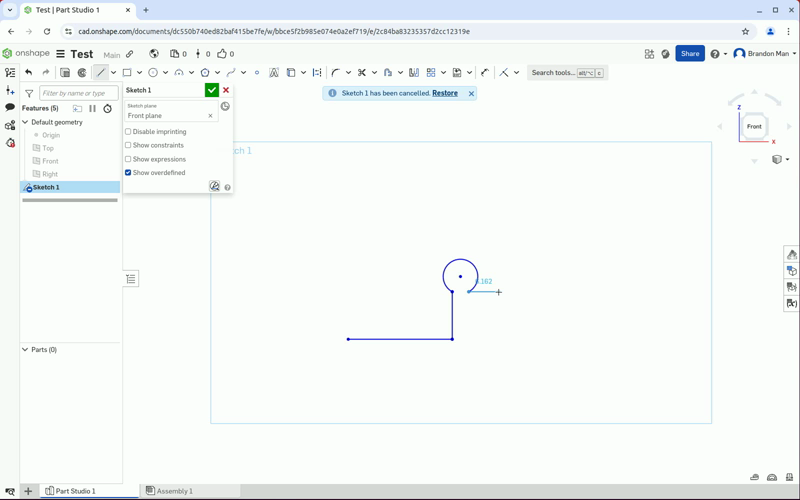
mouse_move(468, 339)
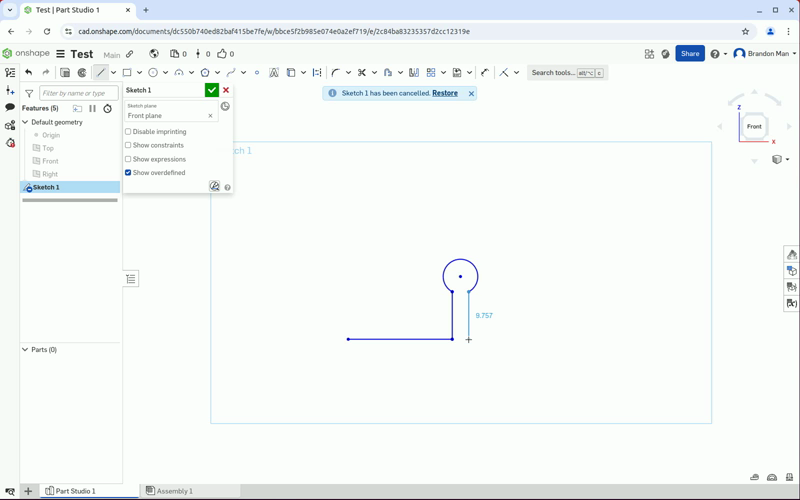
click(468, 339)
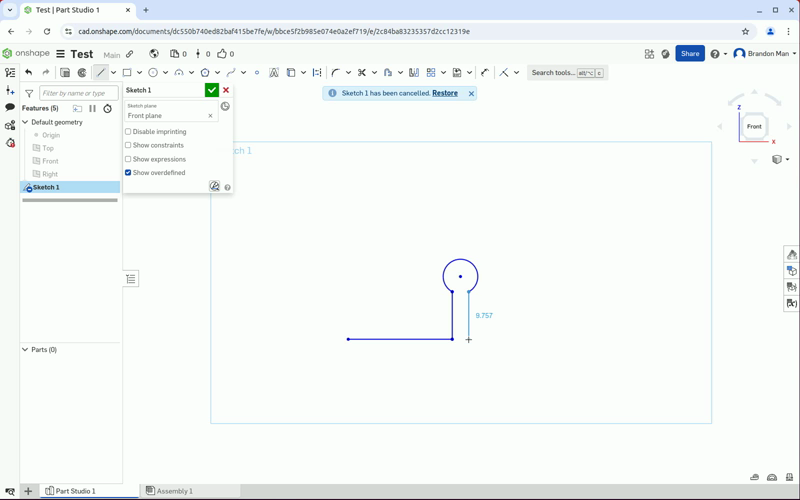
key_up(shift)
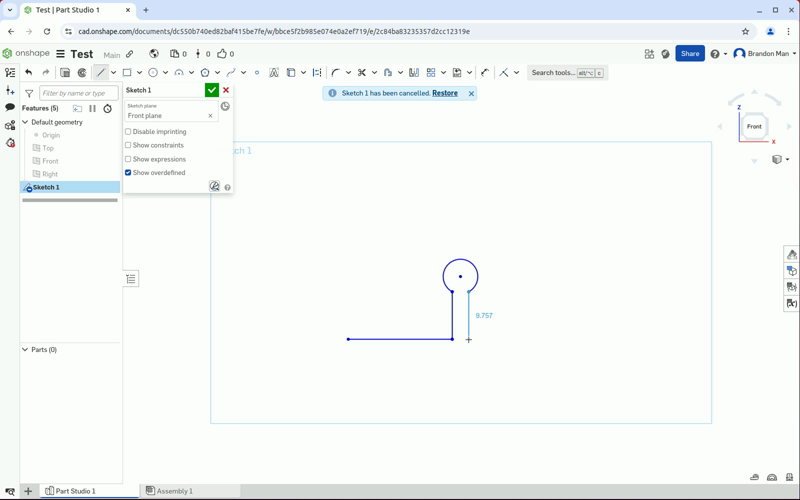
key_down(shift)
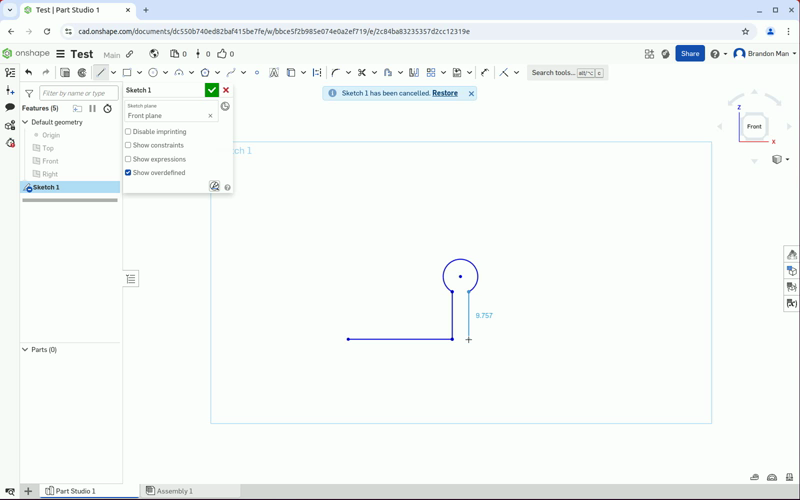
mouse_move(572, 339)
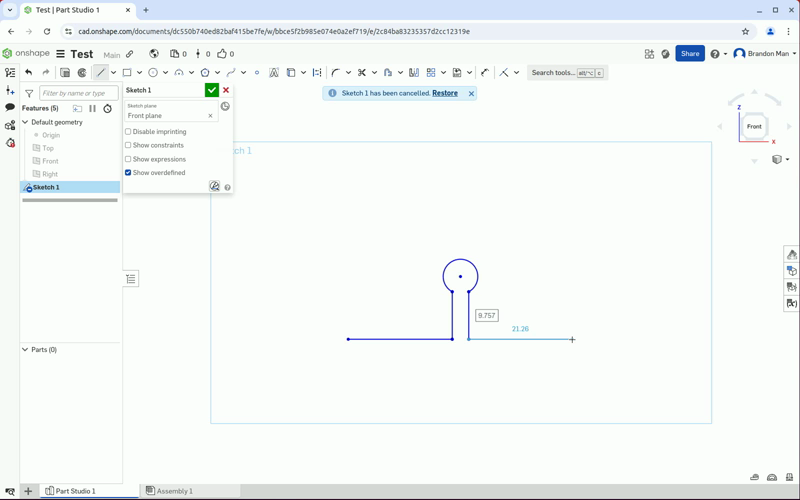
click(572, 339)
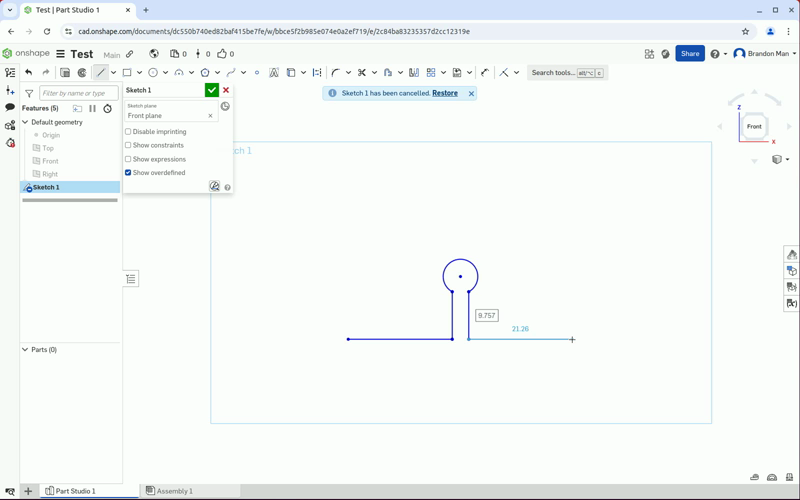
key_up(shift)
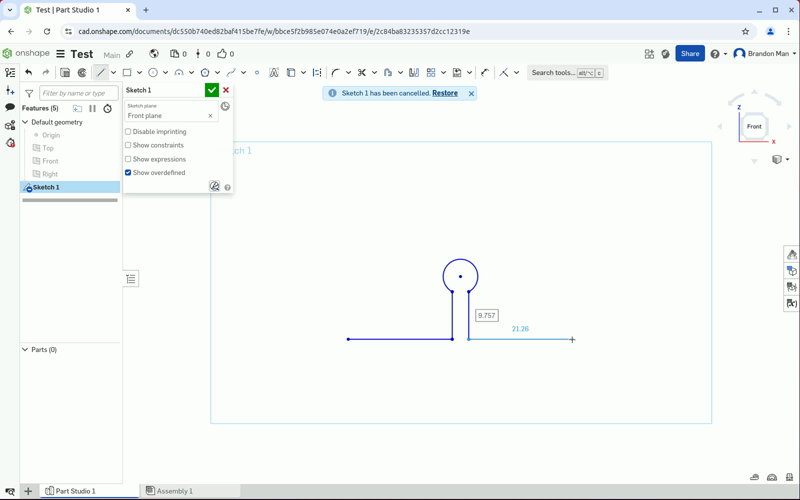
key_down(shift)
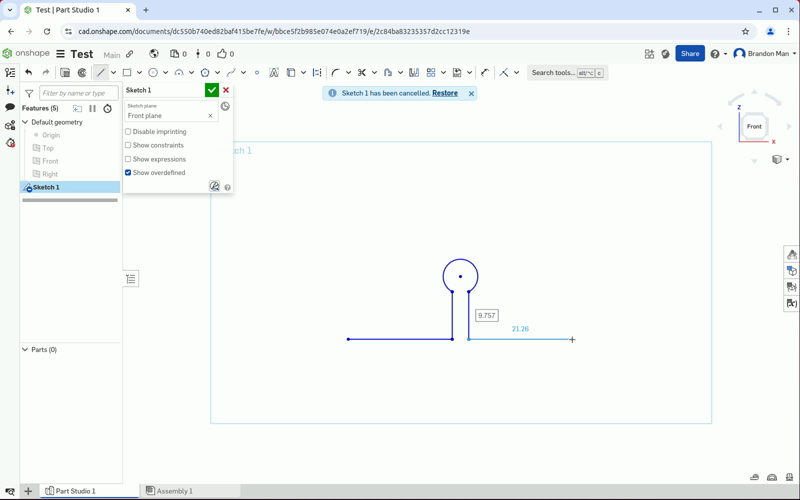
mouse_move(572, 226)
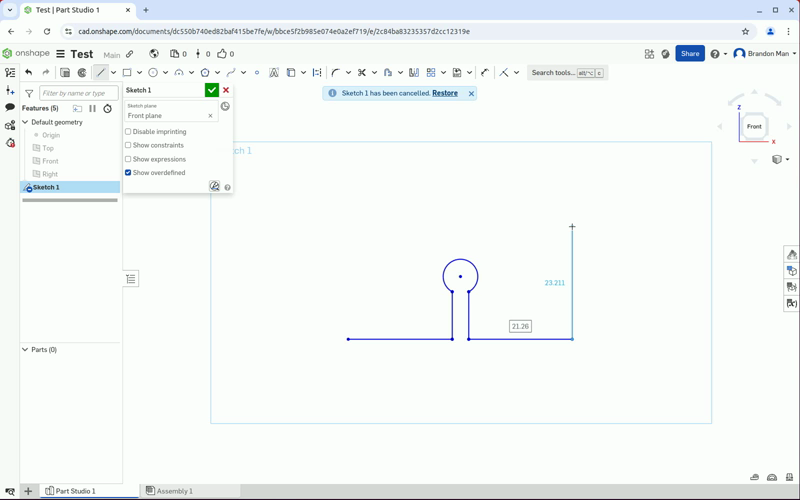
click(572, 226)
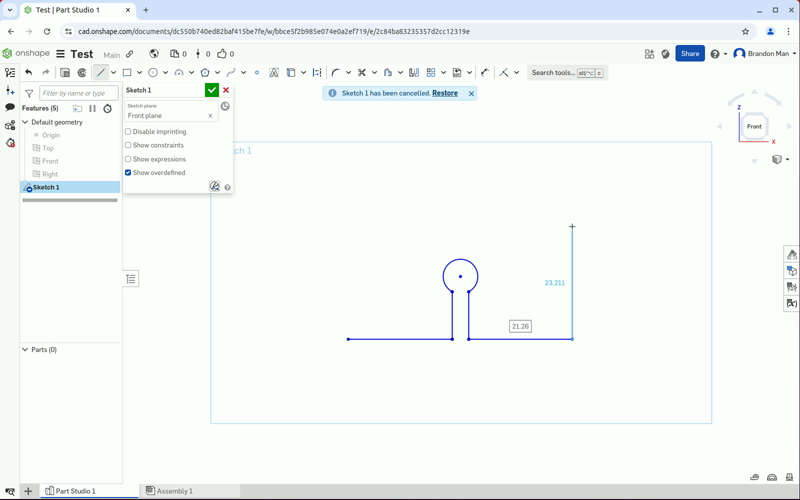
key_up(shift)
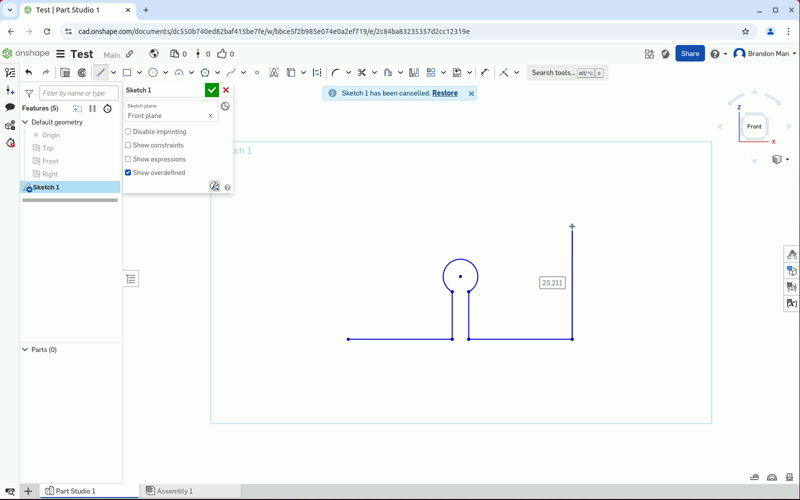
key_down(shift)
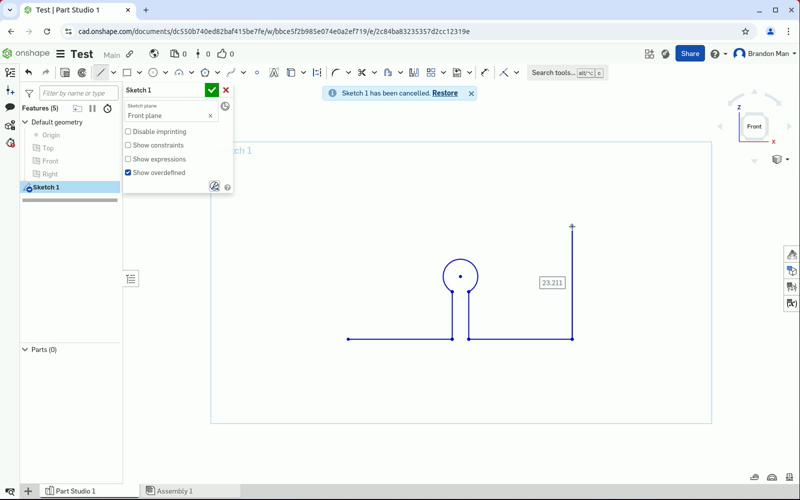
mouse_move(348, 226)
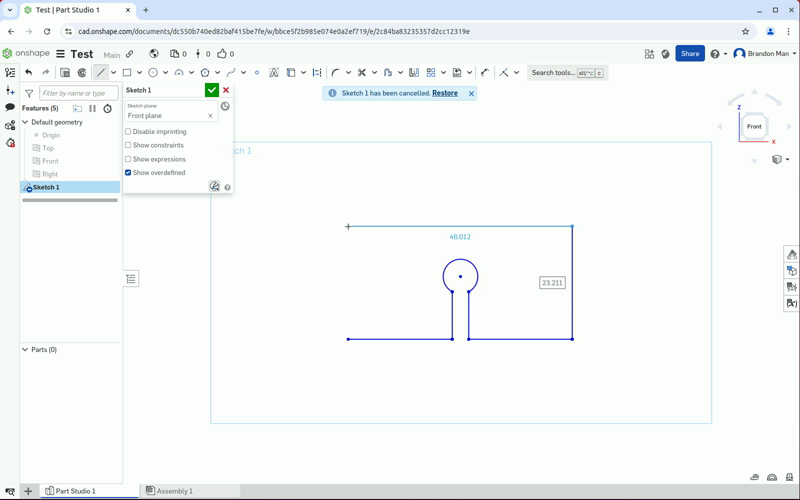
click(348, 226)
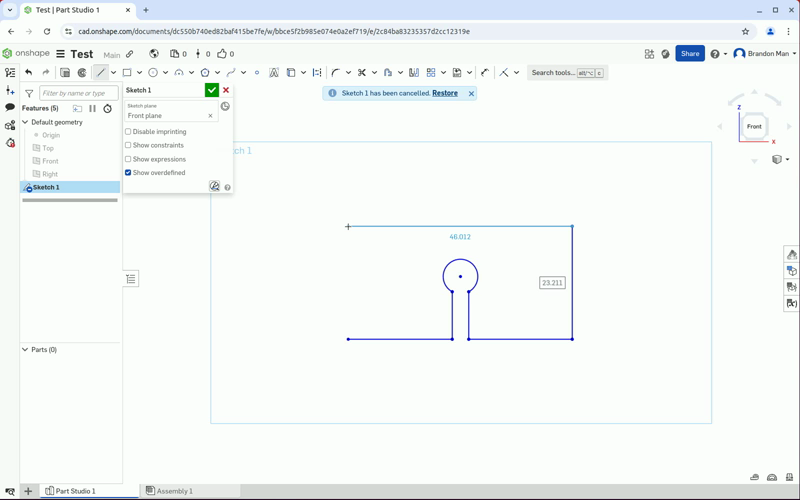
key_up(shift)
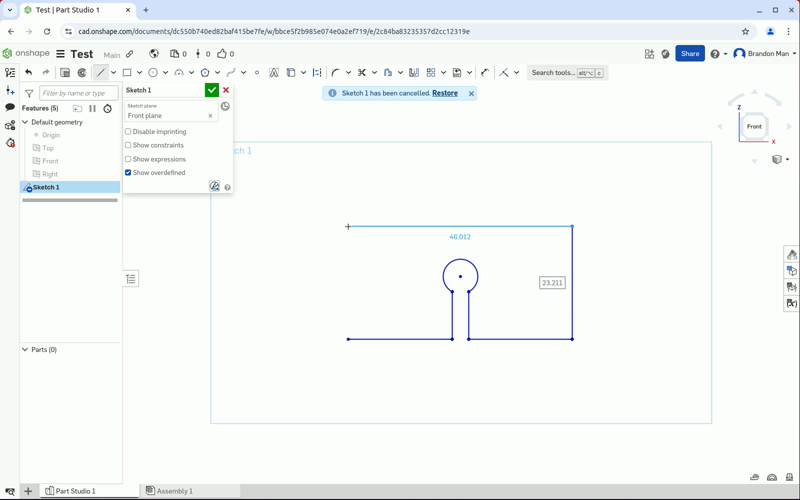
key_down(shift)
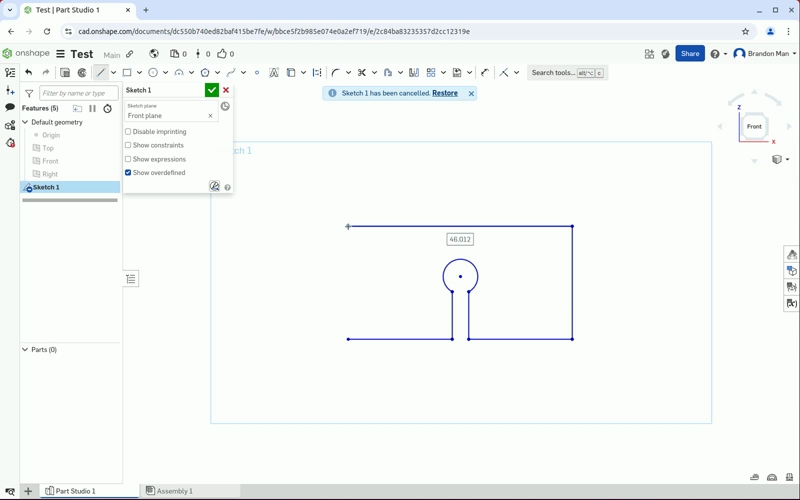
mouse_move(348, 339)
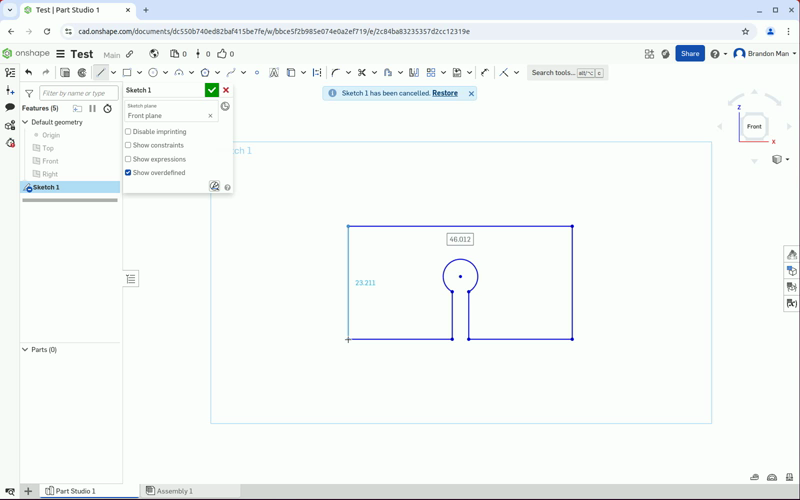
key_up(shift)
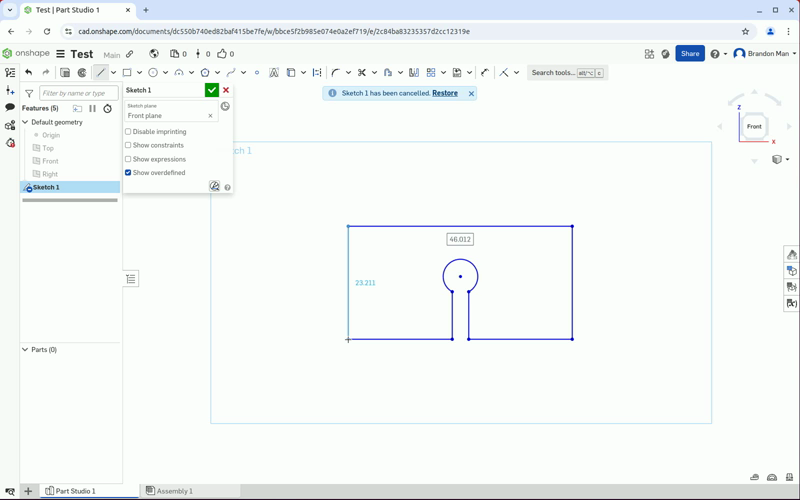
click(348, 339)
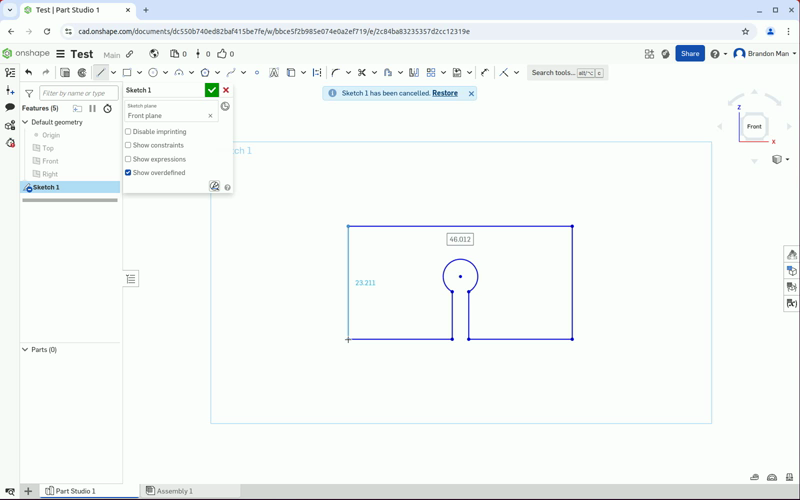
key(esc)
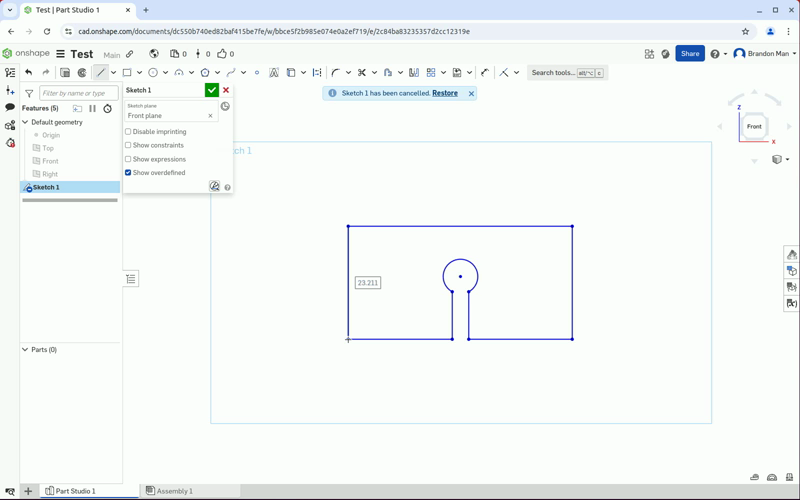
mouse_move(533, 299)
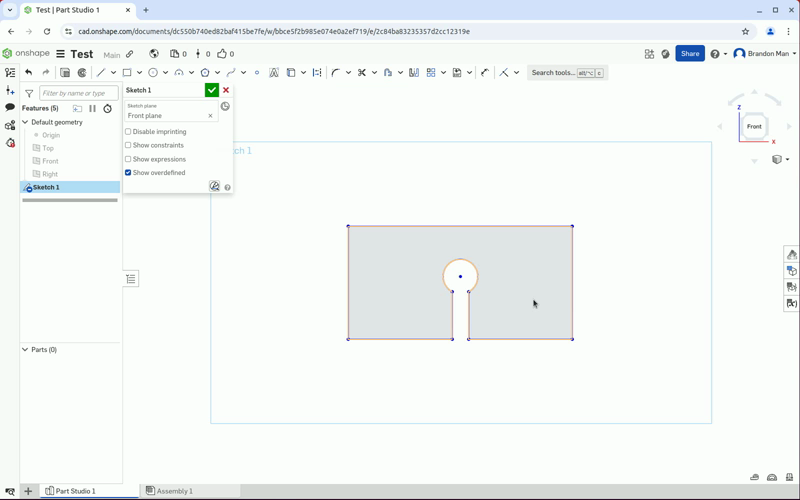
click(533, 299)
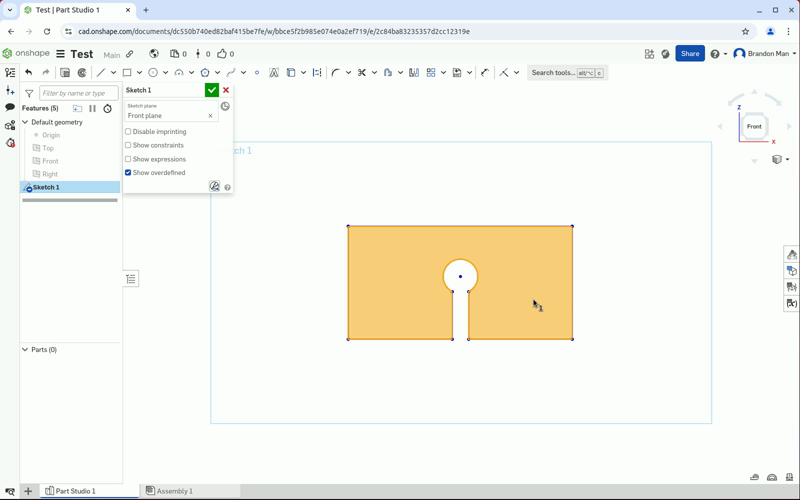
mouse_move(73, 352)
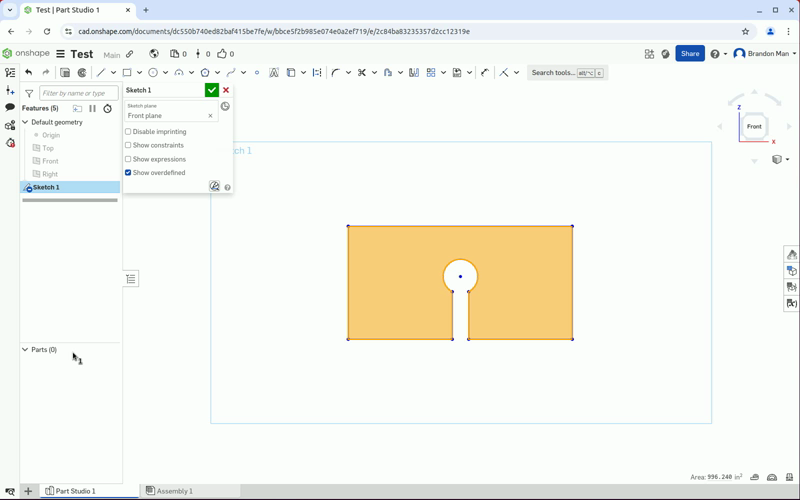
key(shift+y)
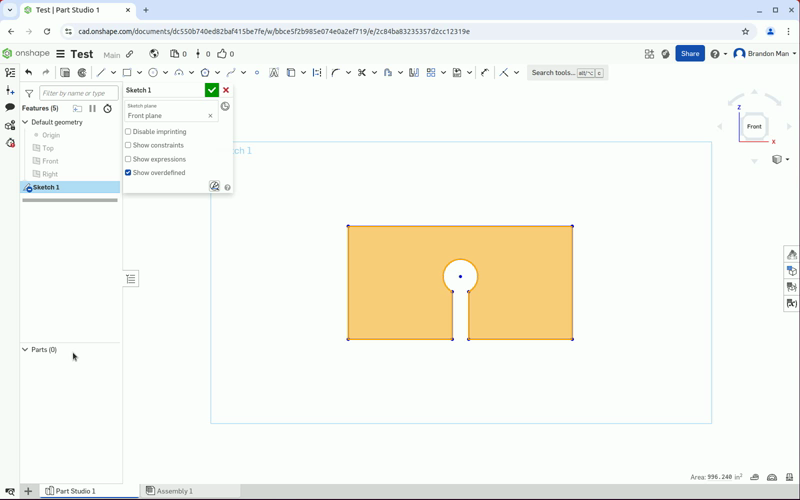
key(shift+e)
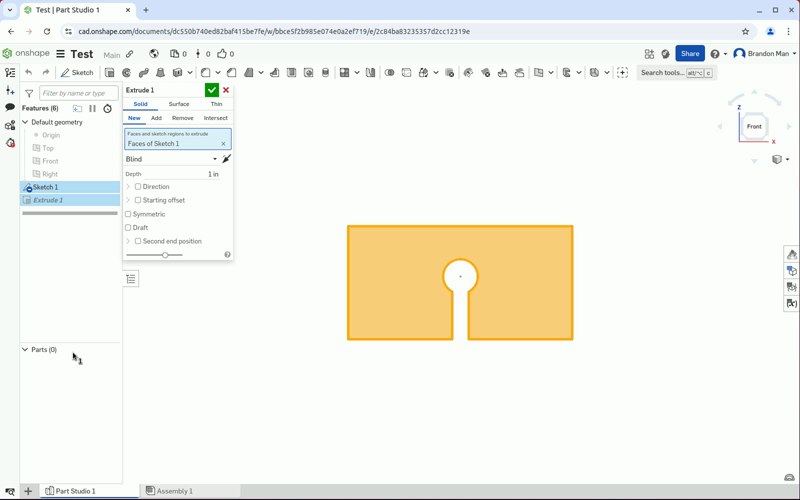
mouse_move(143, 106)
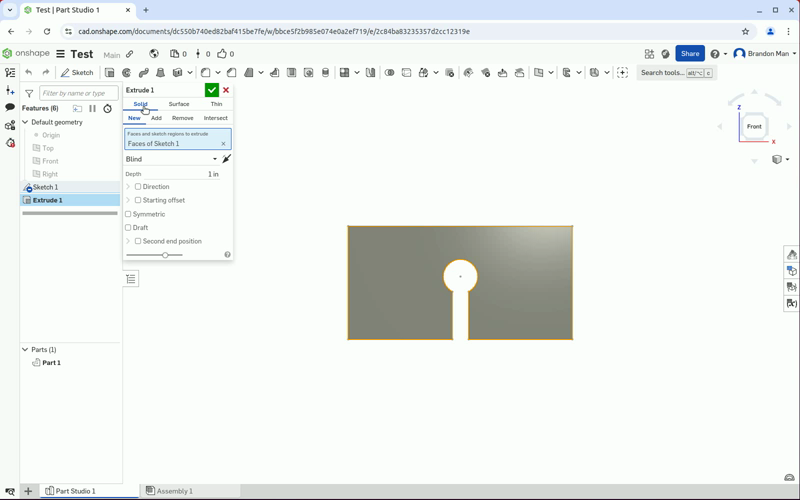
click(143, 106)
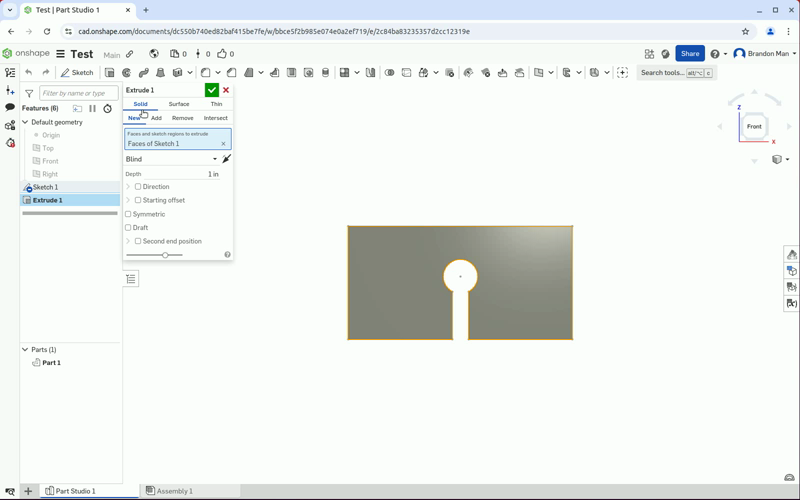
mouse_move(137, 120)
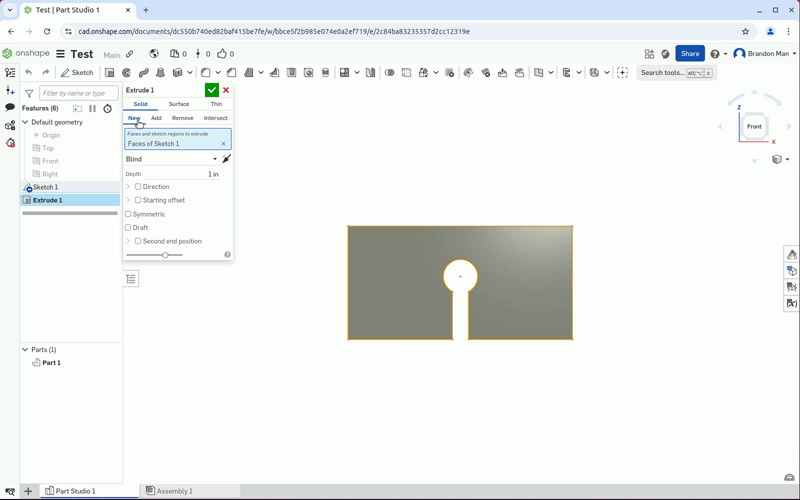
click(137, 120)
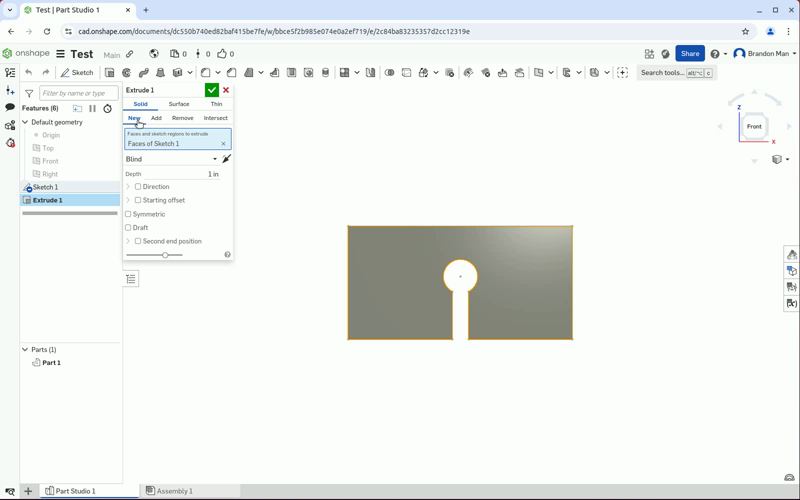
key(tab, 4)
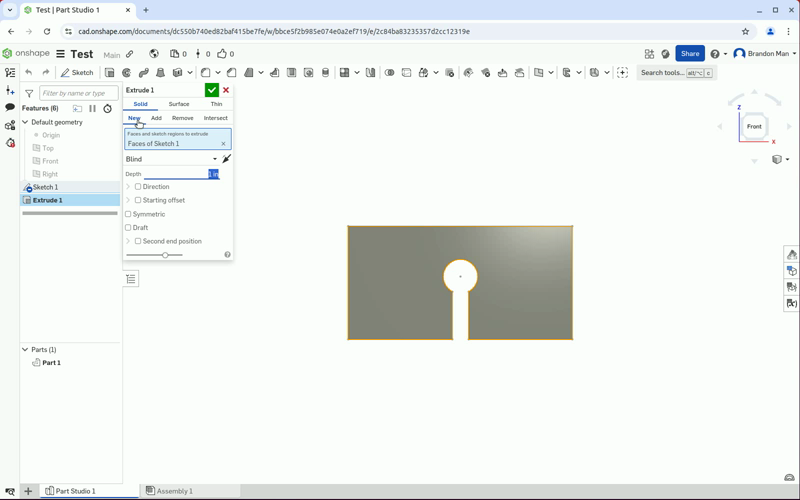
text(23.108)
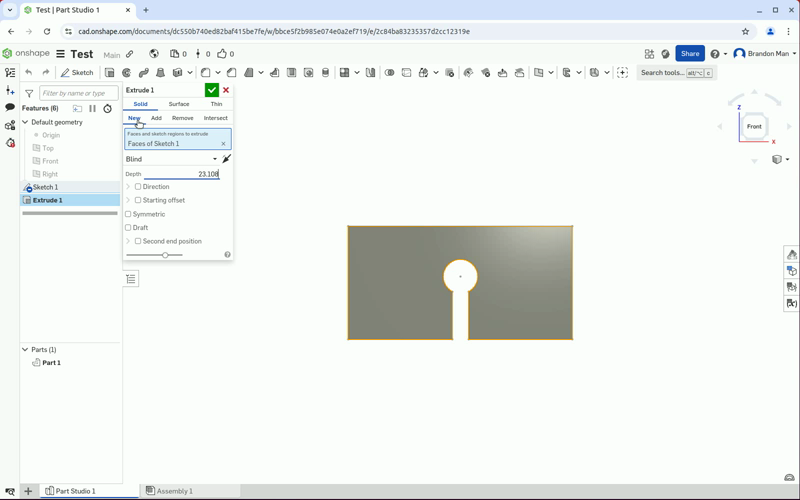
key(enter)
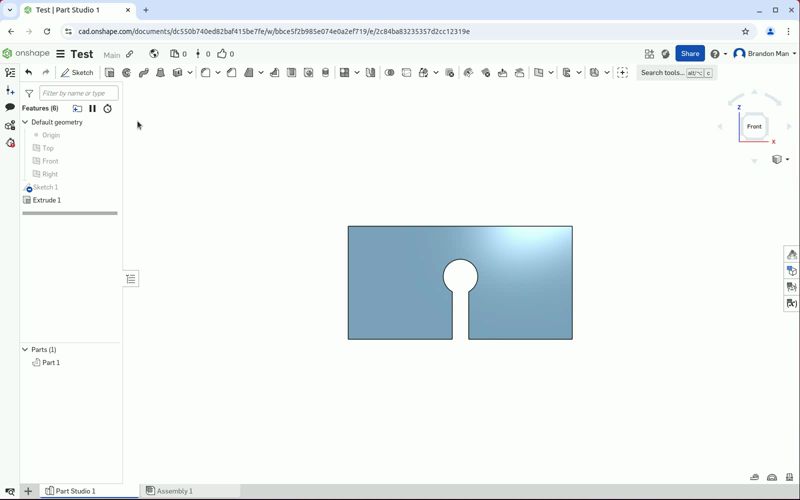
key(shift+h)
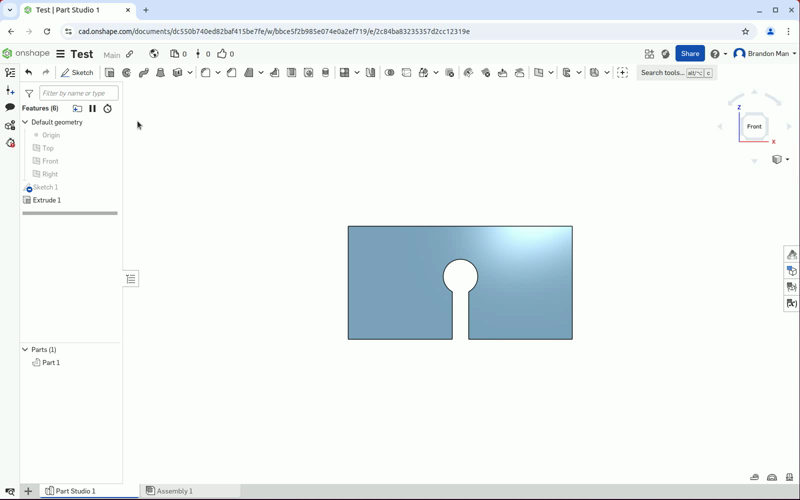
key(shift+h)
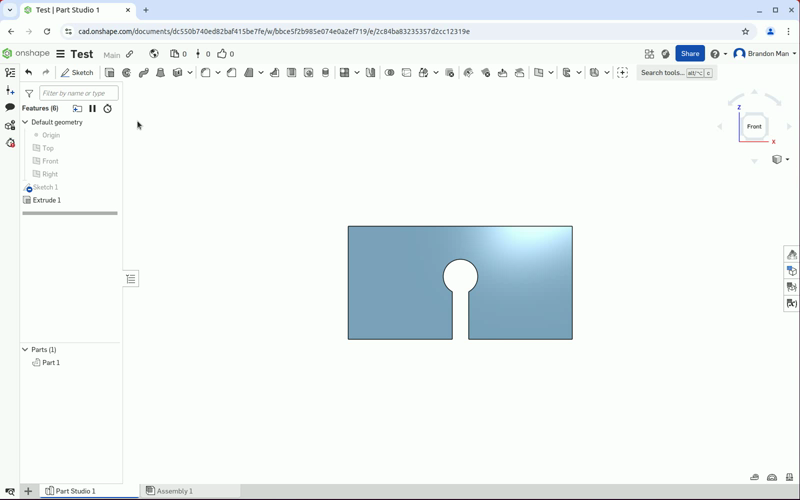
mouse_move(73, 189)
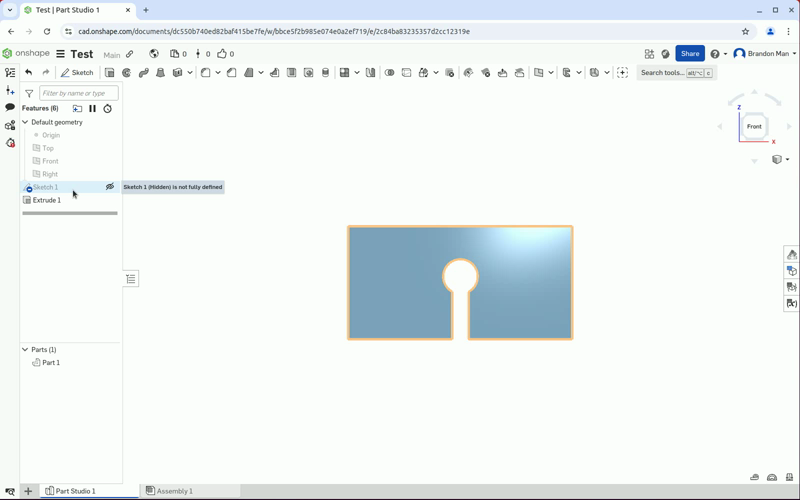
click(73, 189)
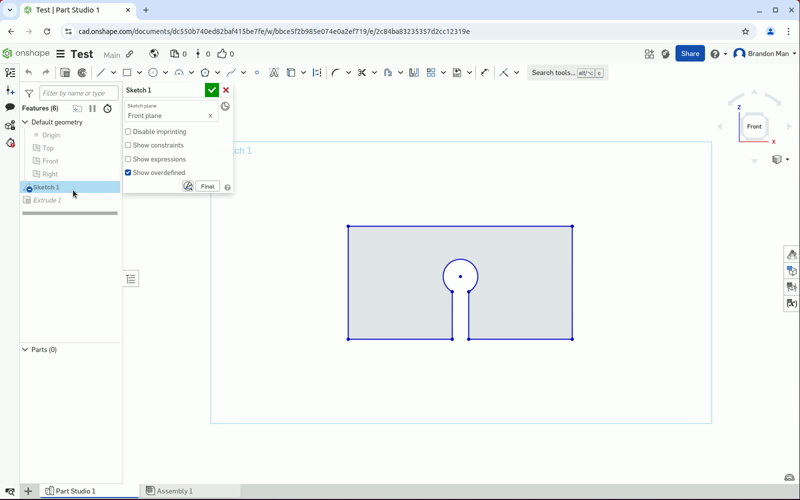
mouse_move(229, 92)
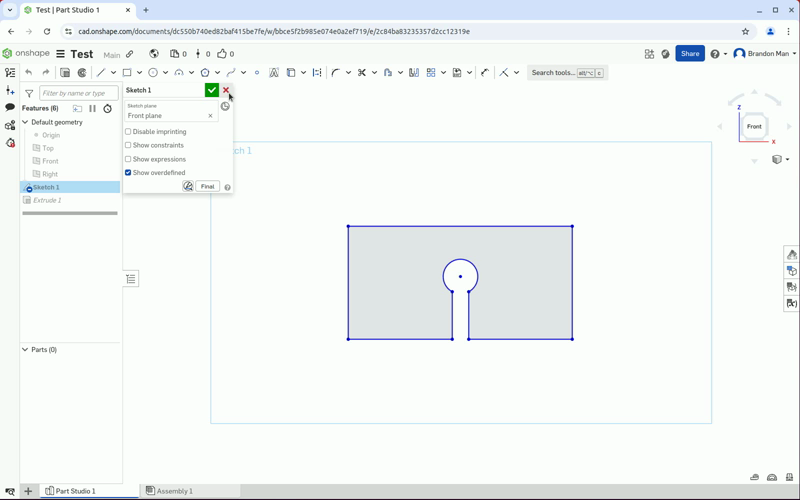
click(229, 92)
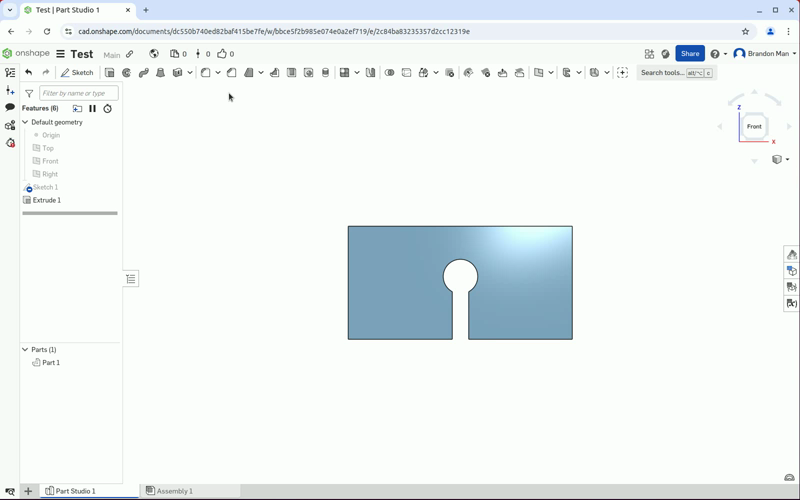
mouse_move(541, 75)
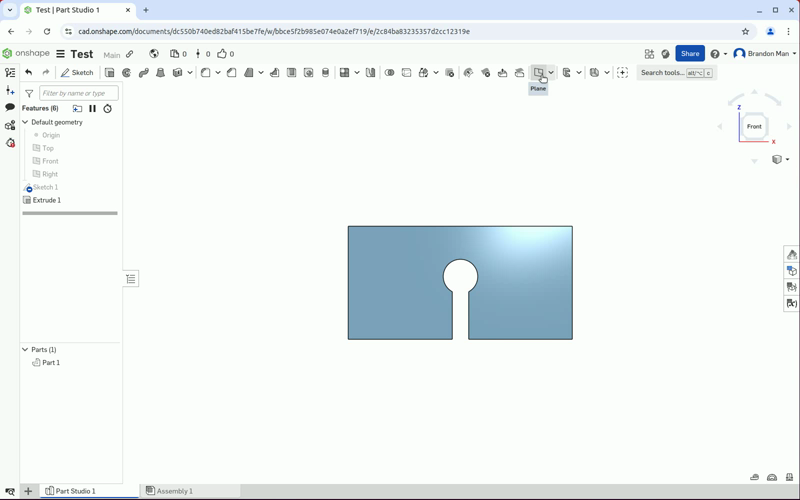
click(541, 75)
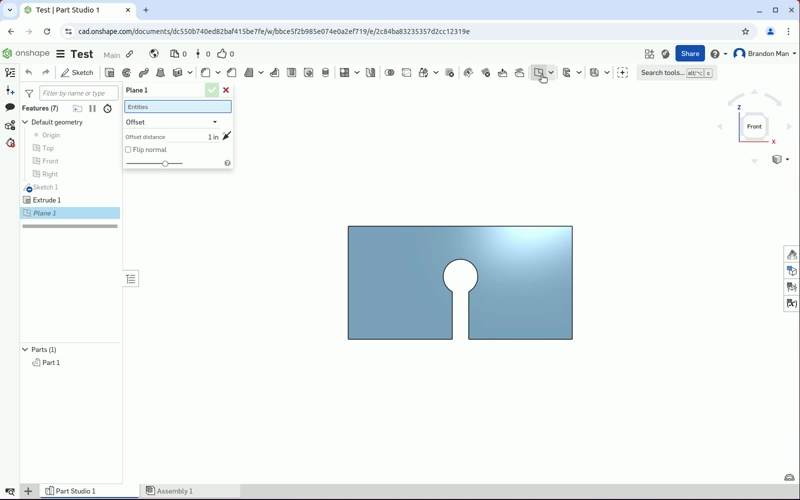
mouse_move(73, 163)
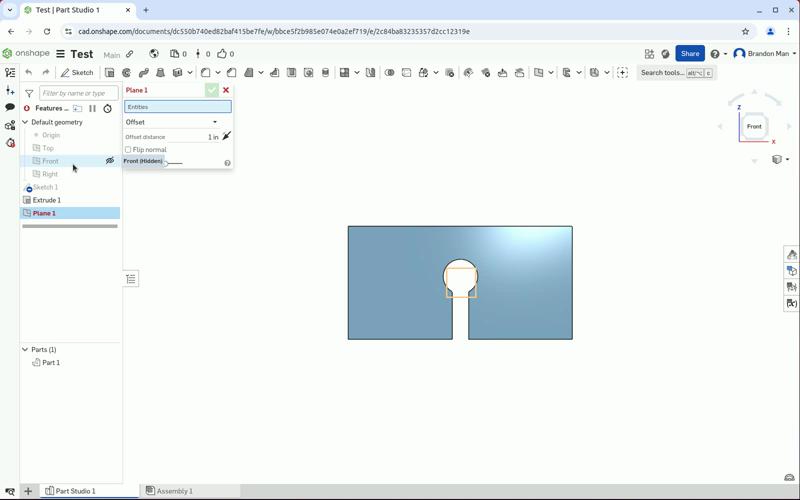
click(73, 163)
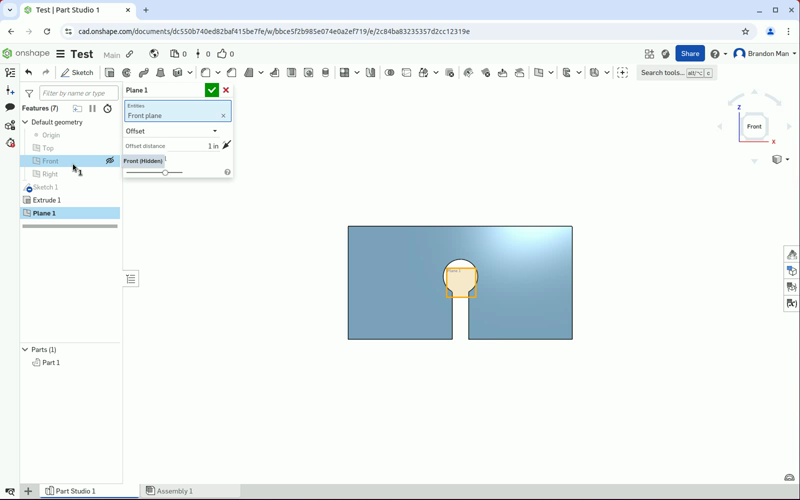
key(tab, 2)
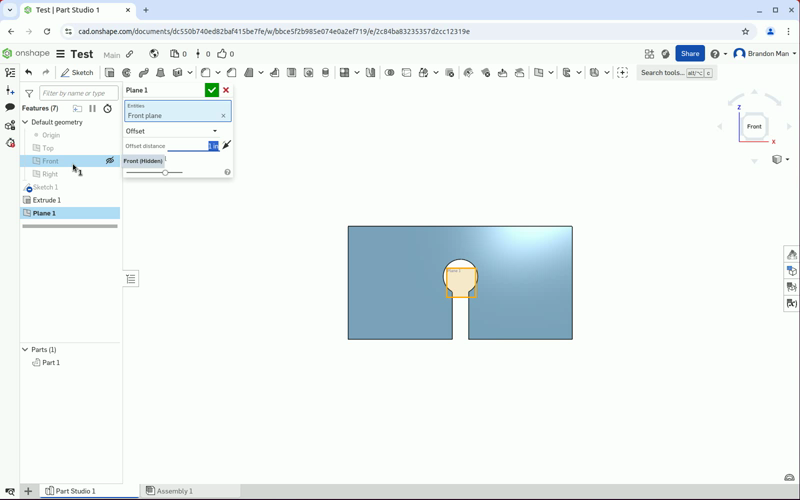
text(23.108)
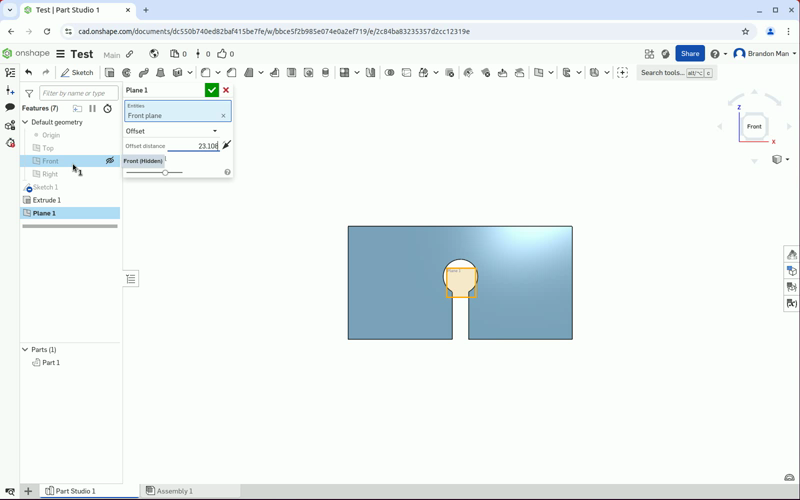
key(enter, 2)
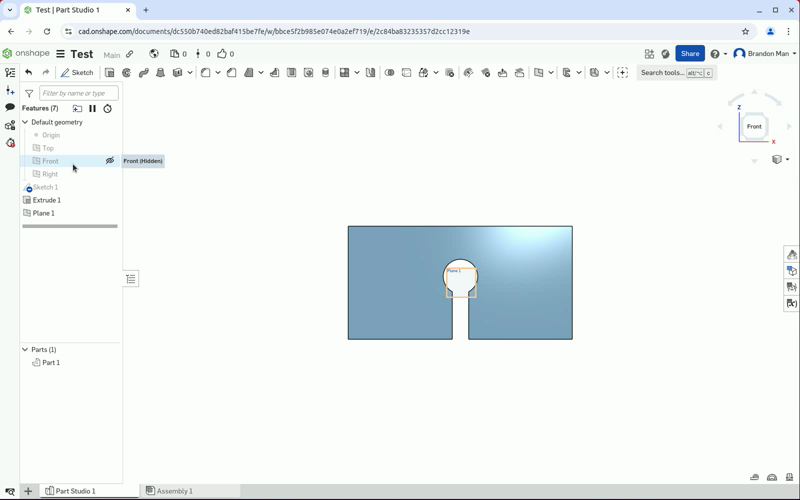
key(shift+s)
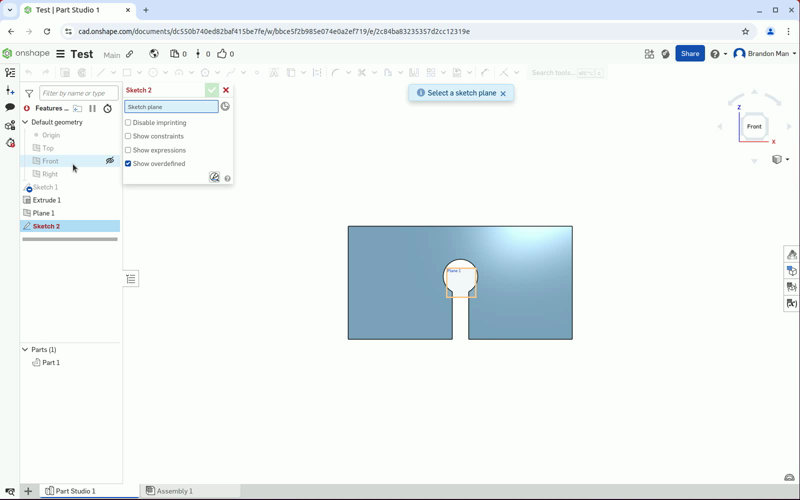
mouse_move(73, 215)
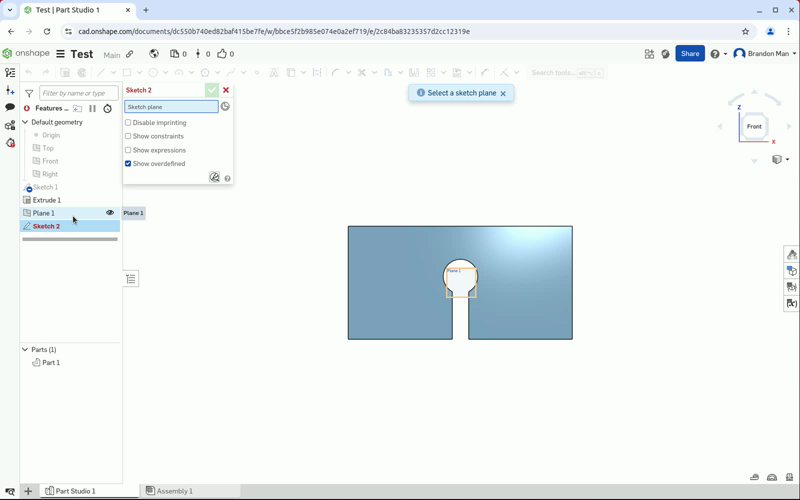
click(73, 215)
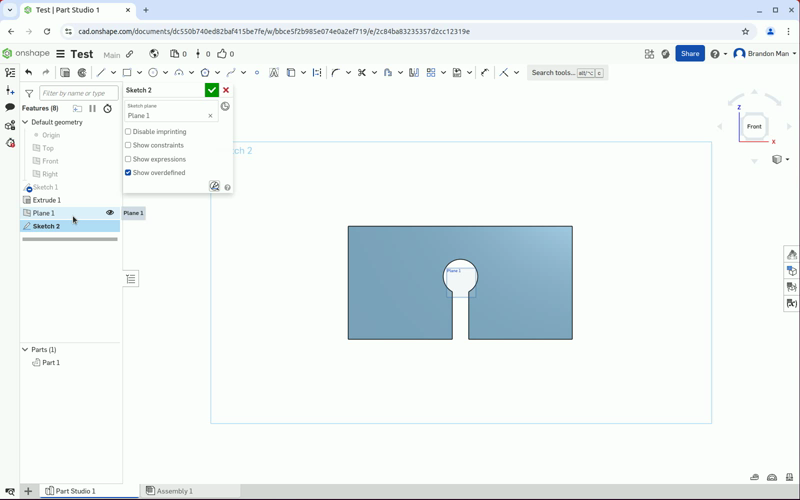
mouse_move(73, 352)
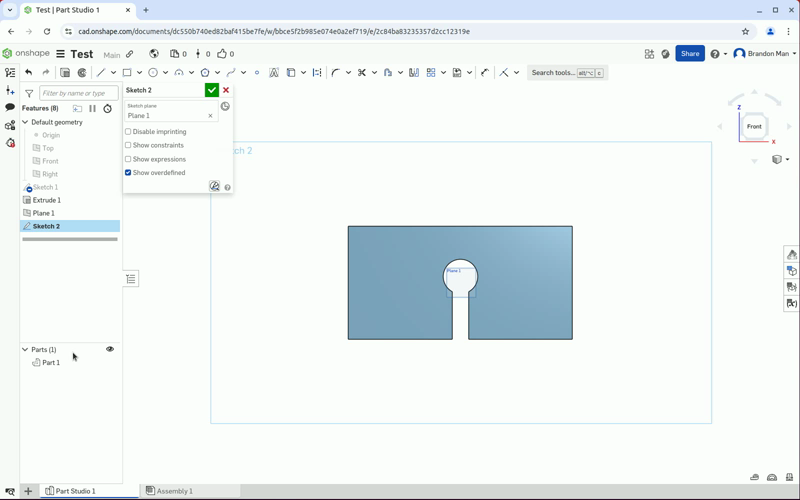
key(y)
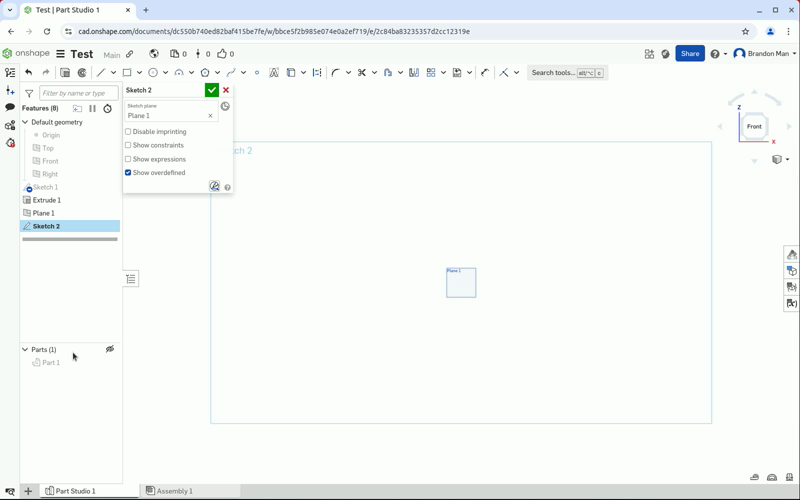
key(l)
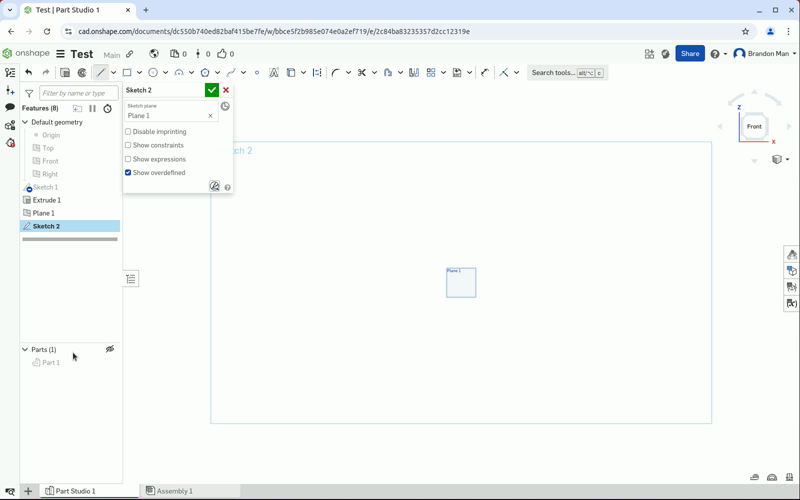
key_down(shift)
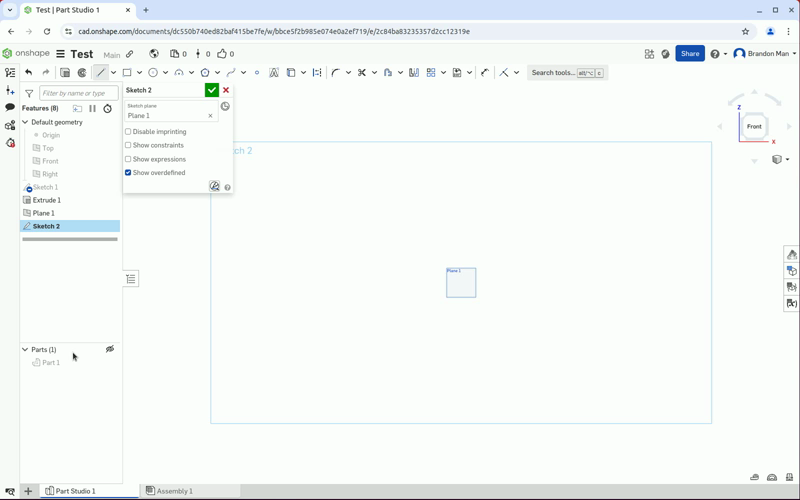
mouse_move(348, 282)
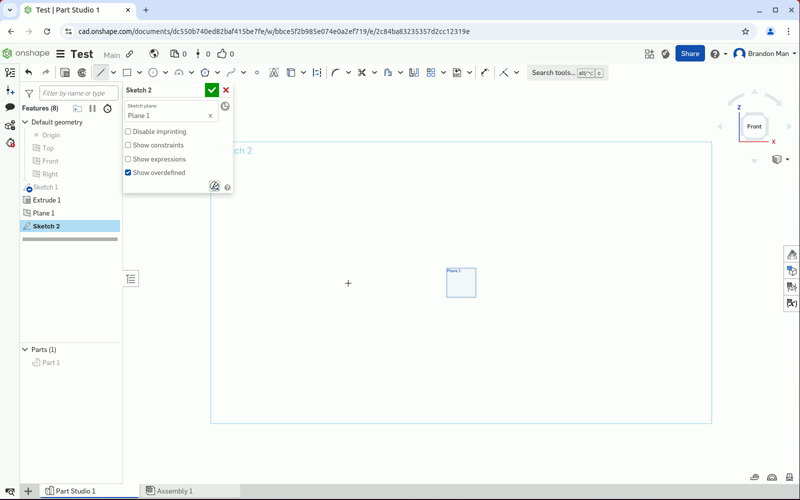
click(348, 282)
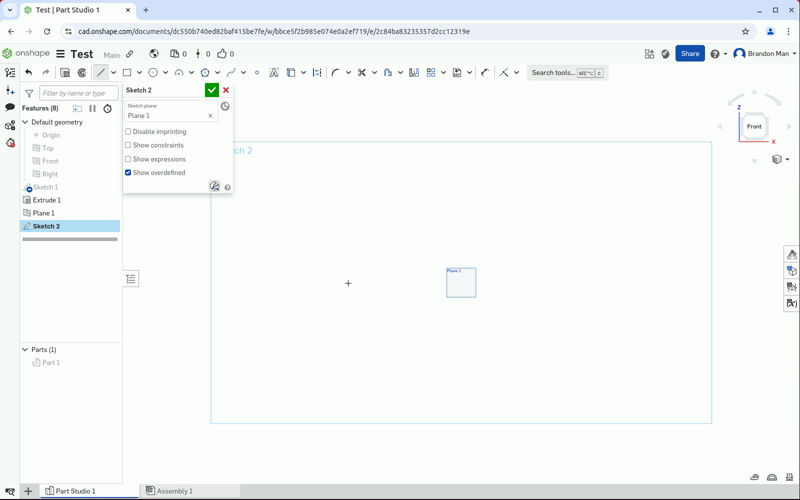
key_up(shift)
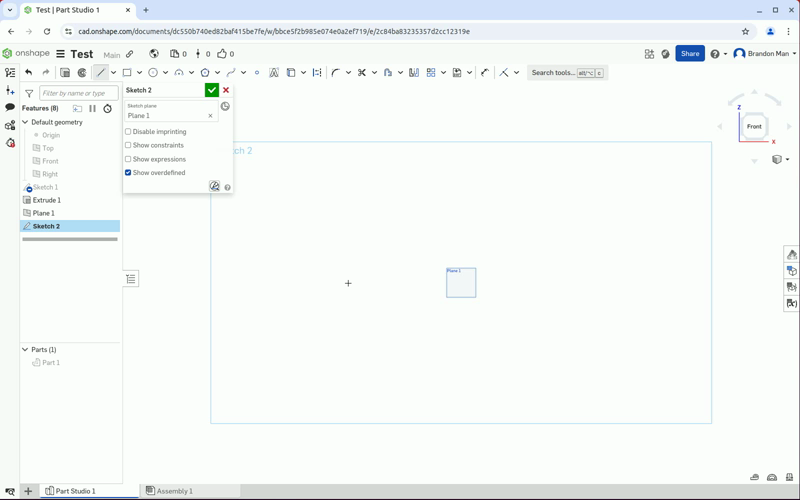
key_down(shift)
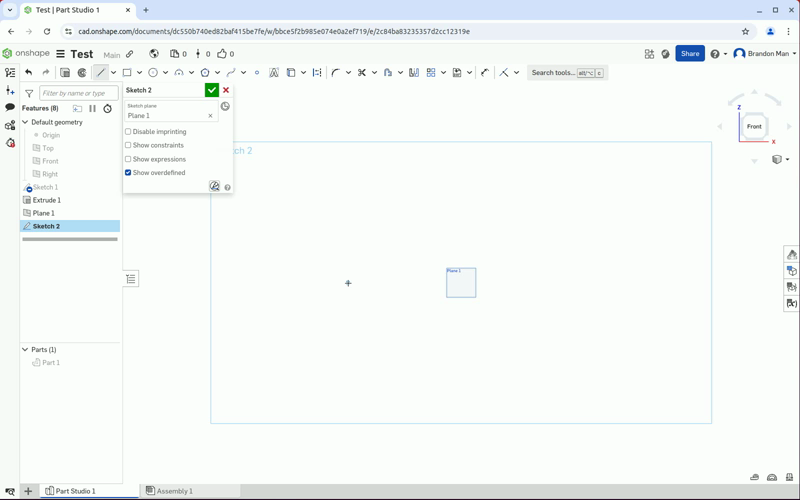
mouse_move(378, 282)
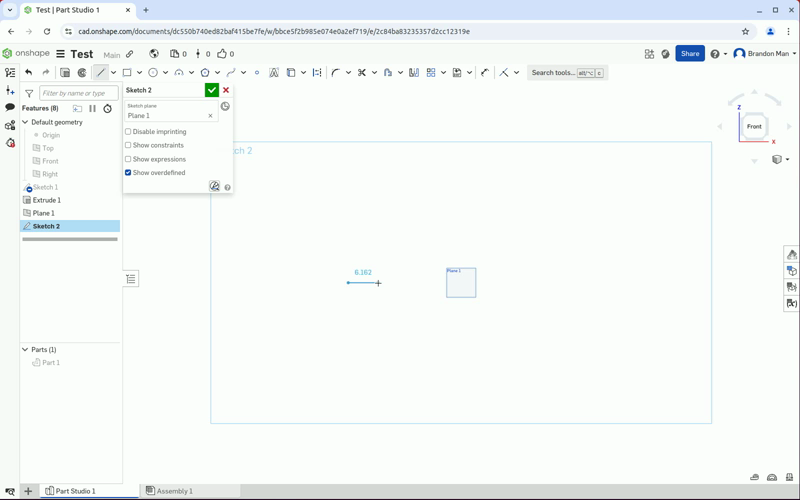
mouse_move(404, 282)
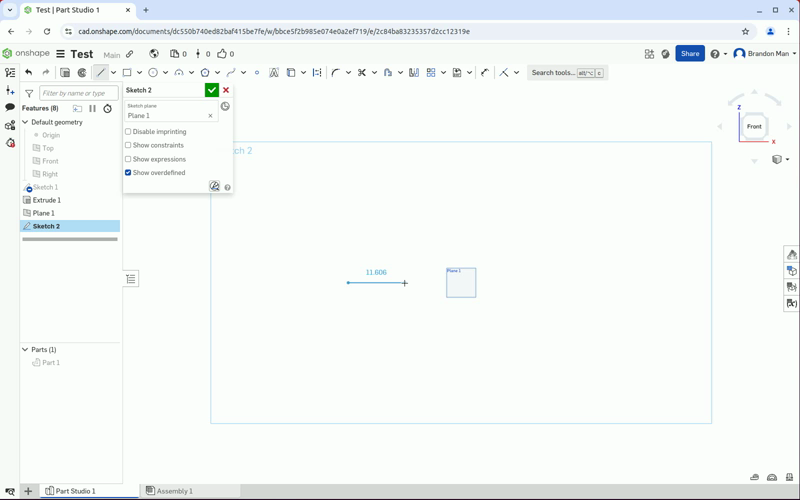
click(404, 282)
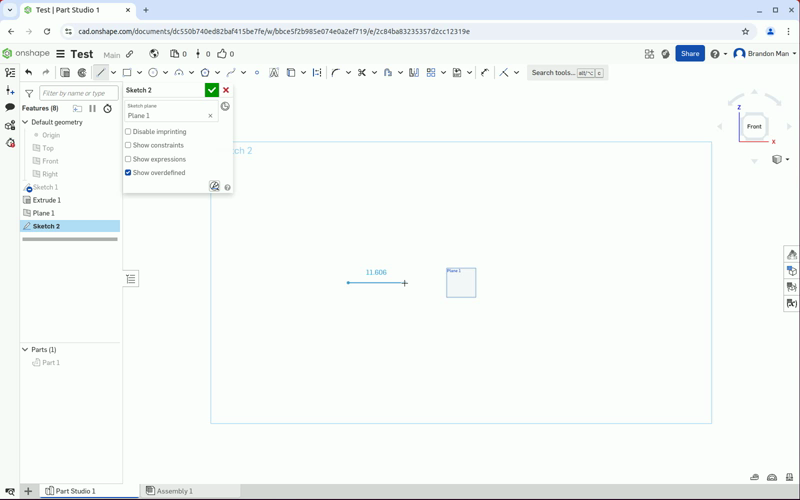
key_up(shift)
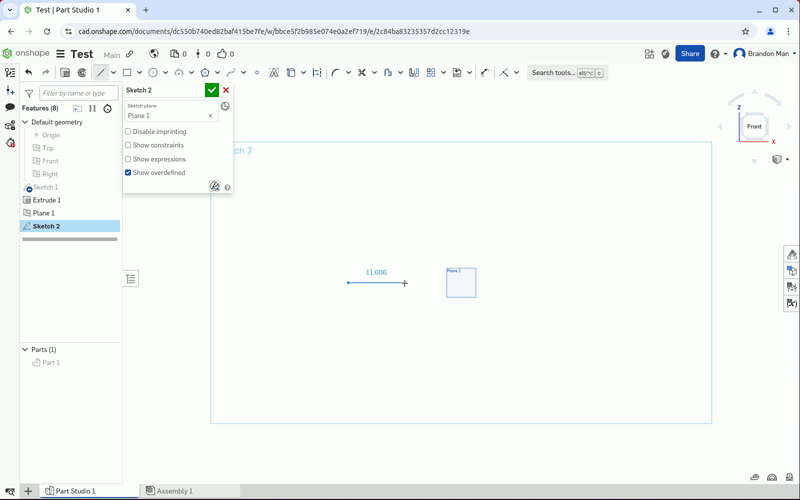
key_down(shift)
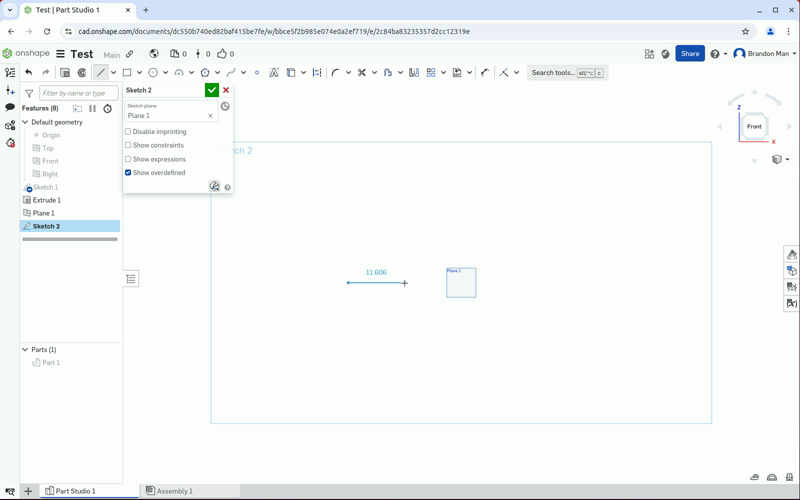
mouse_move(434, 282)
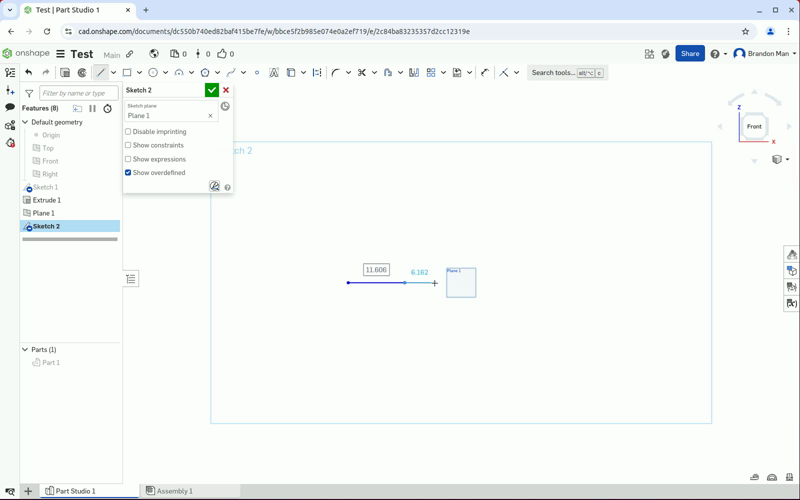
mouse_move(404, 226)
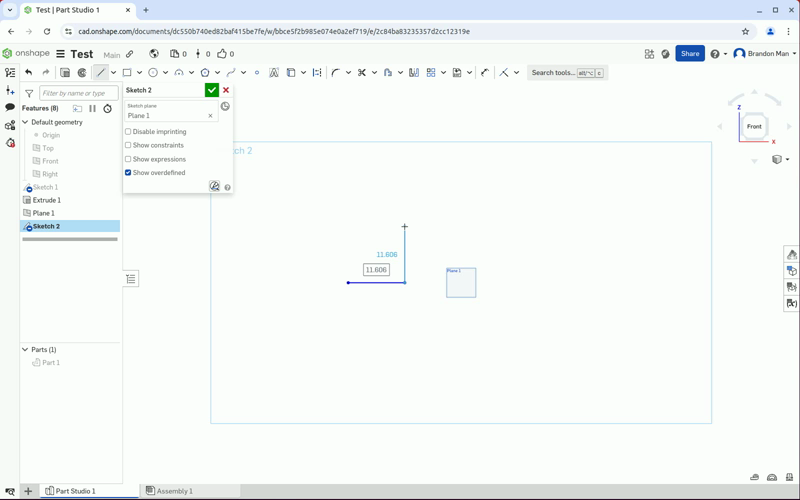
click(404, 226)
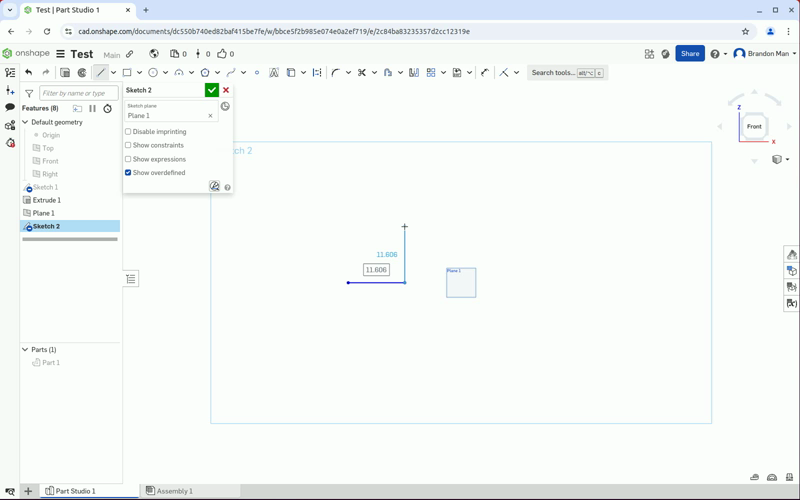
key_up(shift)
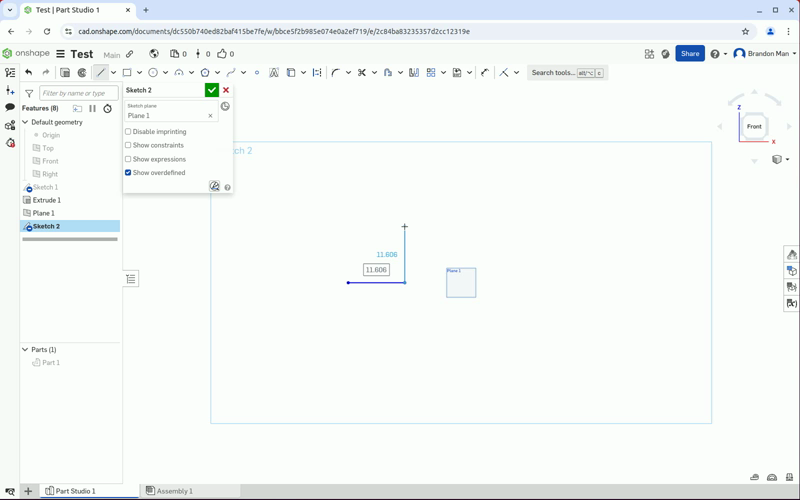
key_down(shift)
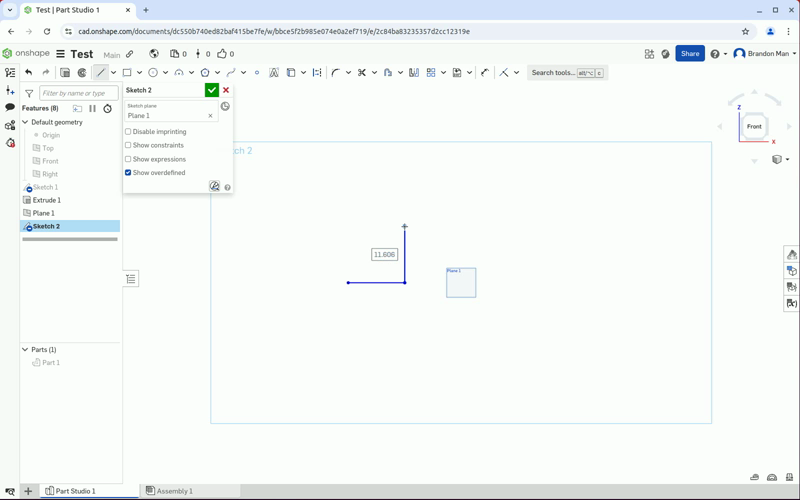
mouse_move(434, 226)
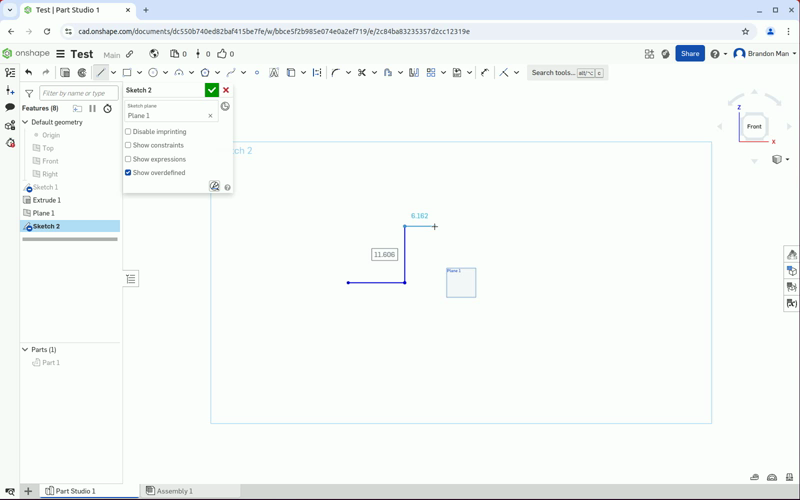
mouse_move(348, 226)
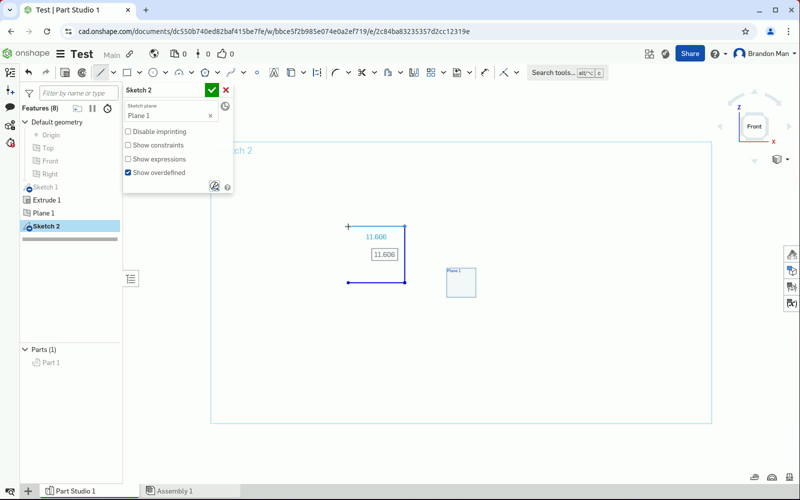
click(348, 226)
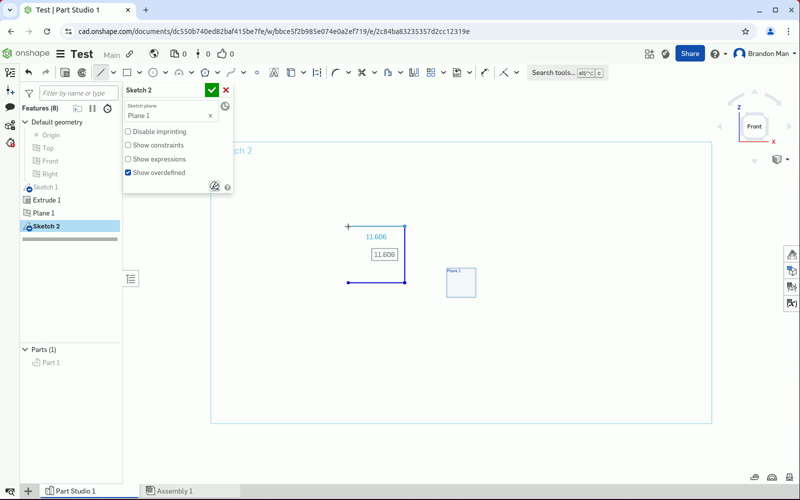
key_up(shift)
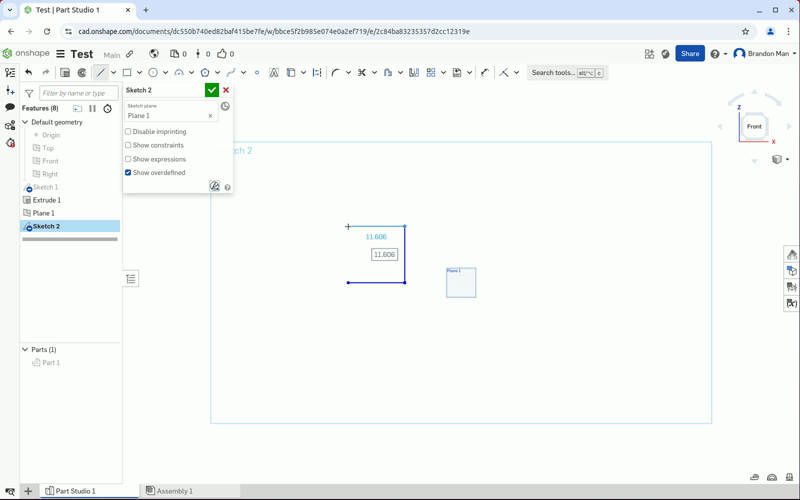
mouse_move(378, 226)
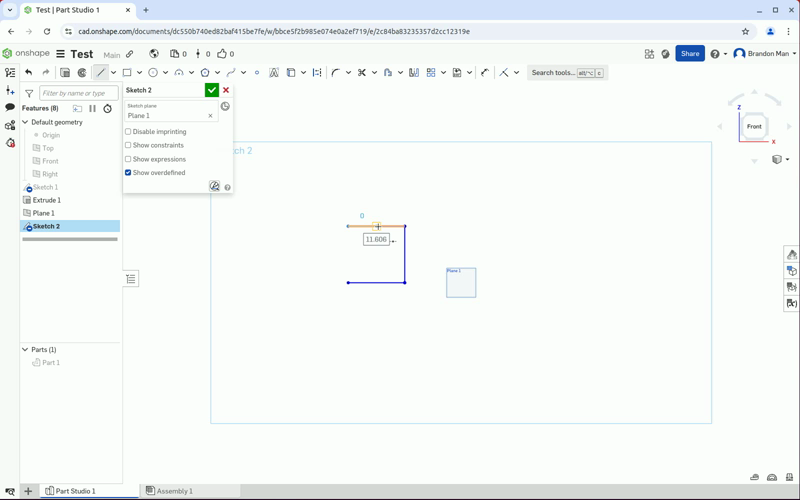
key_down(shift)
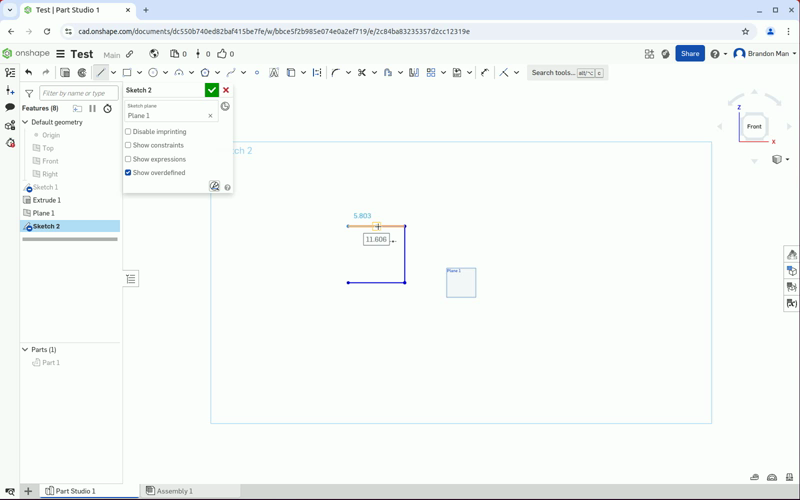
mouse_move(348, 282)
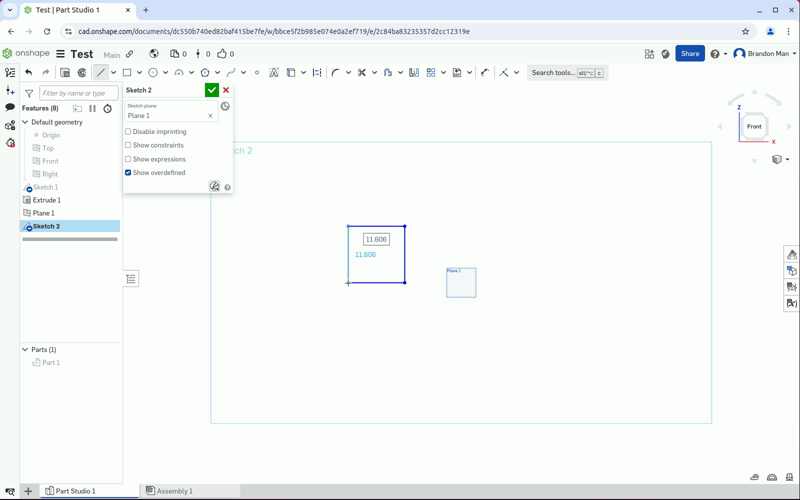
key_up(shift)
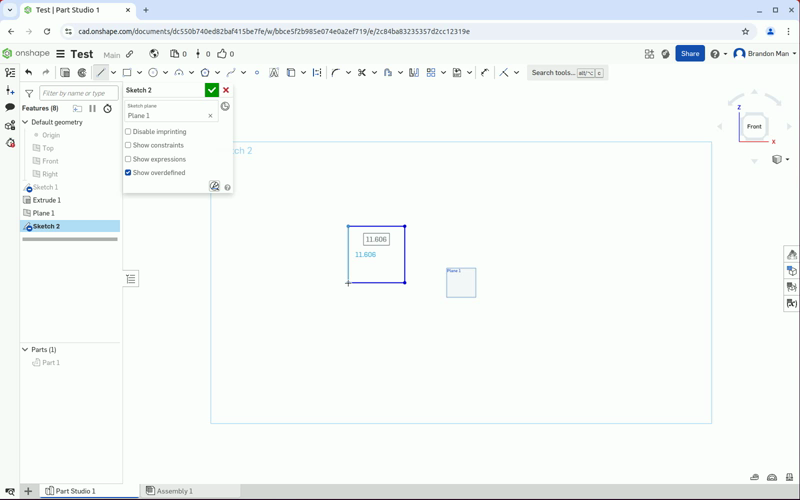
click(348, 282)
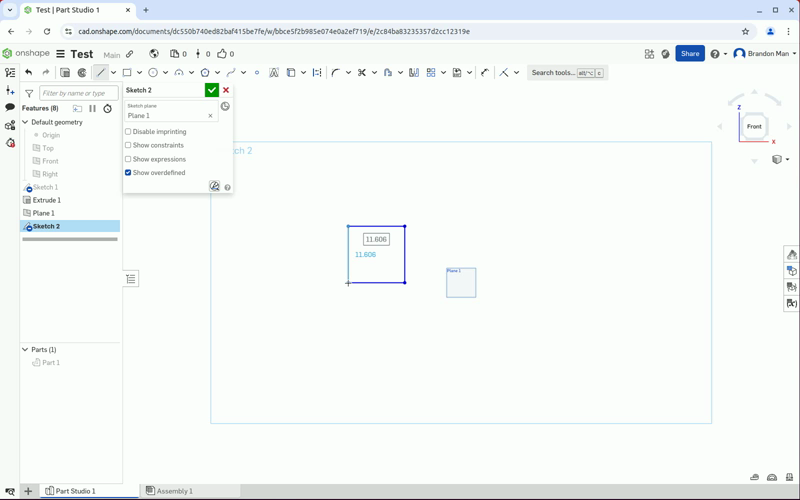
key(esc)
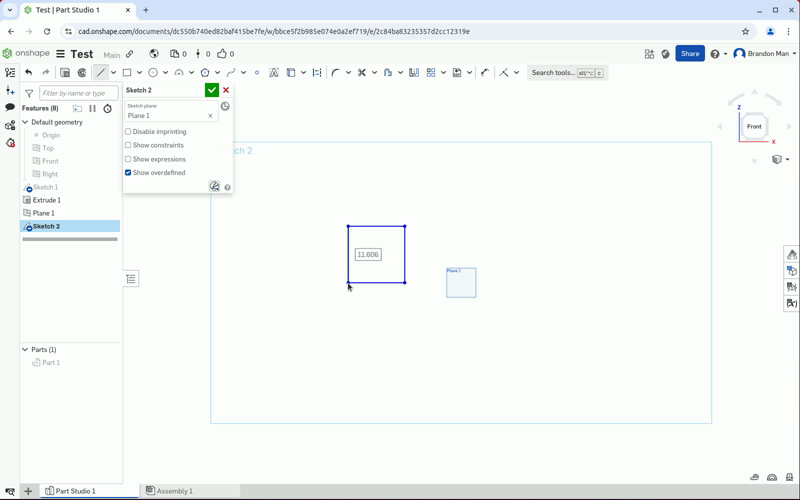
mouse_move(393, 278)
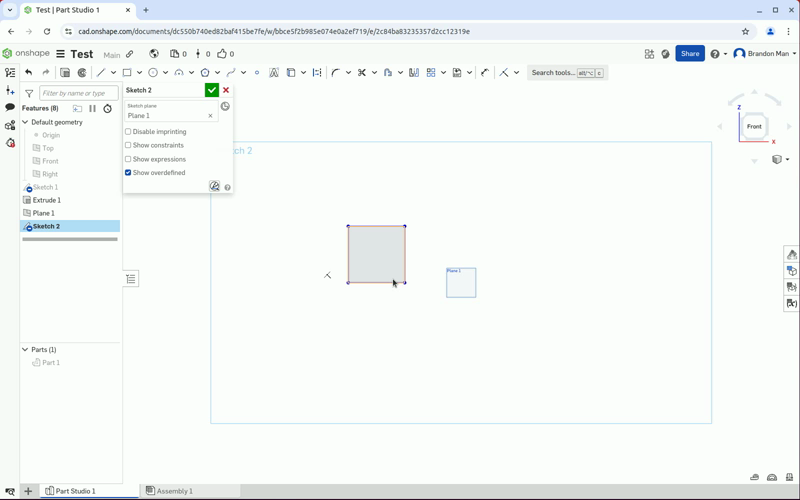
click(393, 278)
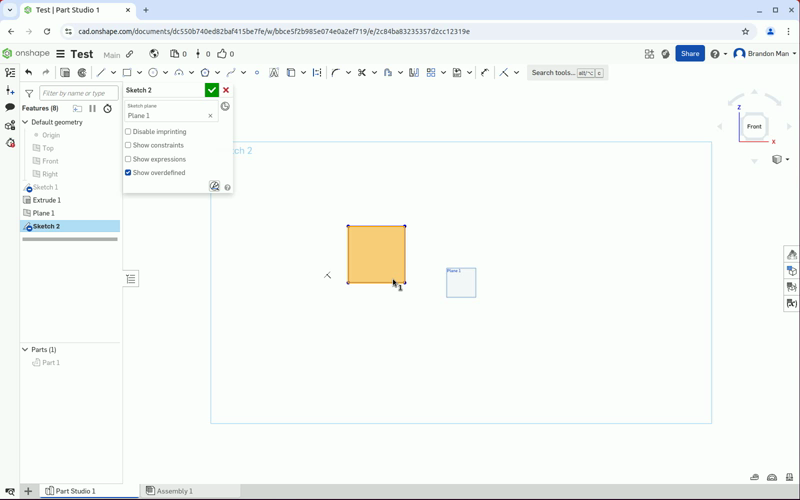
mouse_move(73, 352)
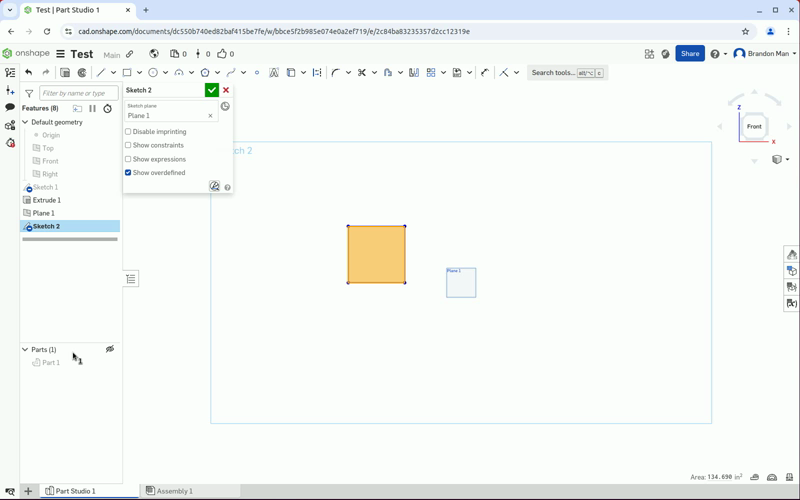
key(shift+y)
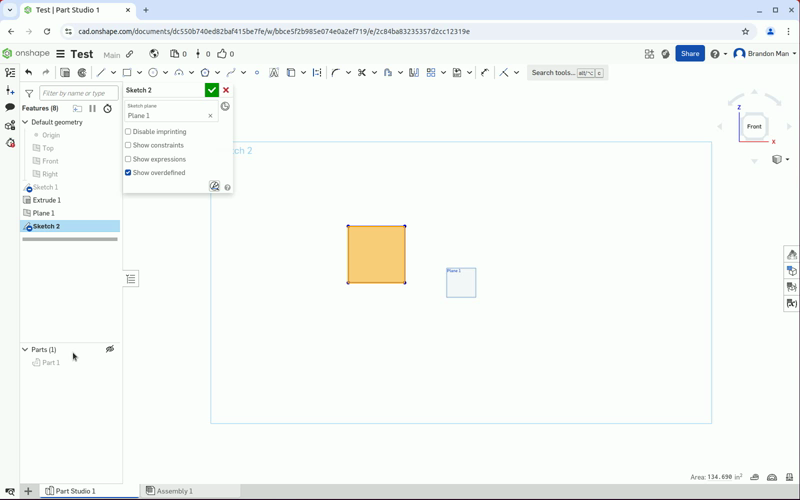
key(shift+e)
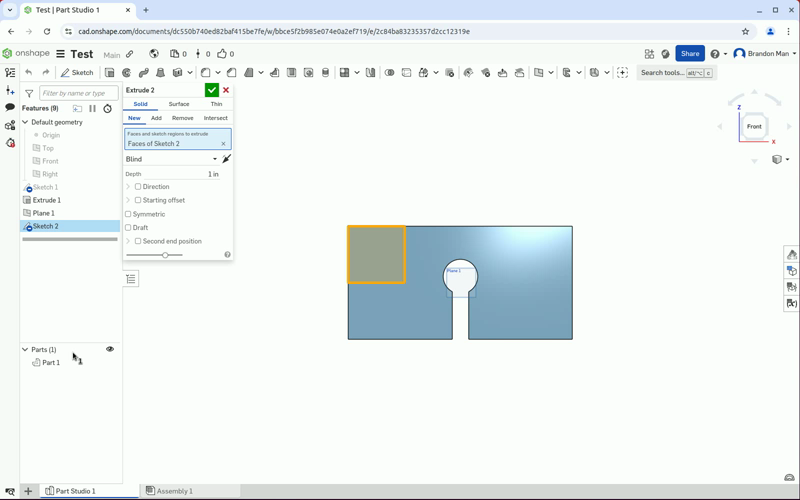
mouse_move(143, 106)
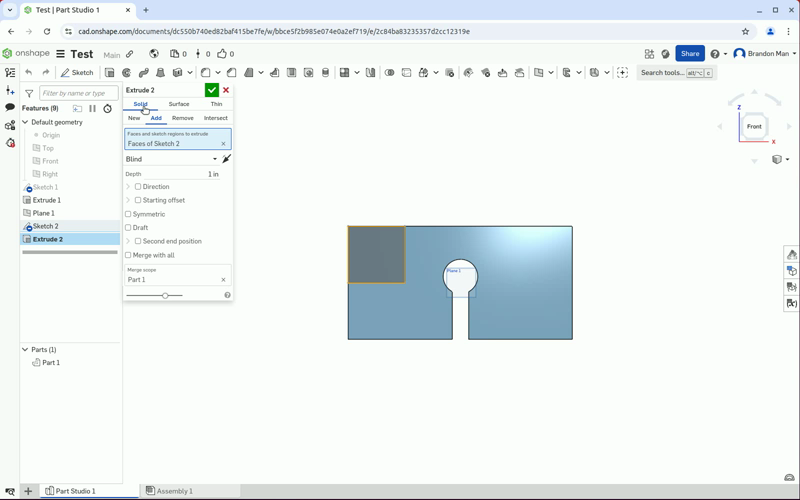
click(143, 106)
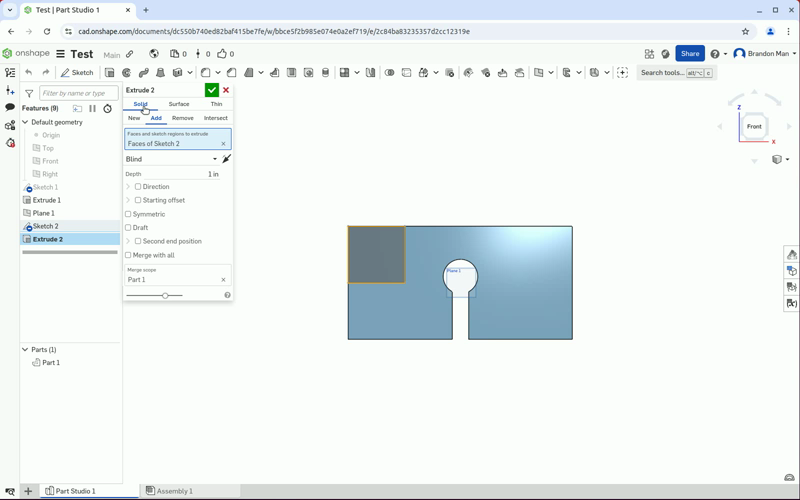
mouse_move(186, 120)
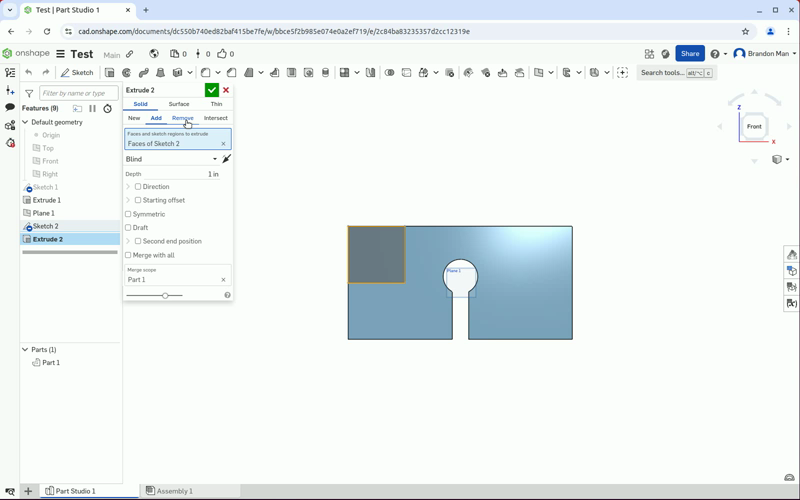
click(186, 120)
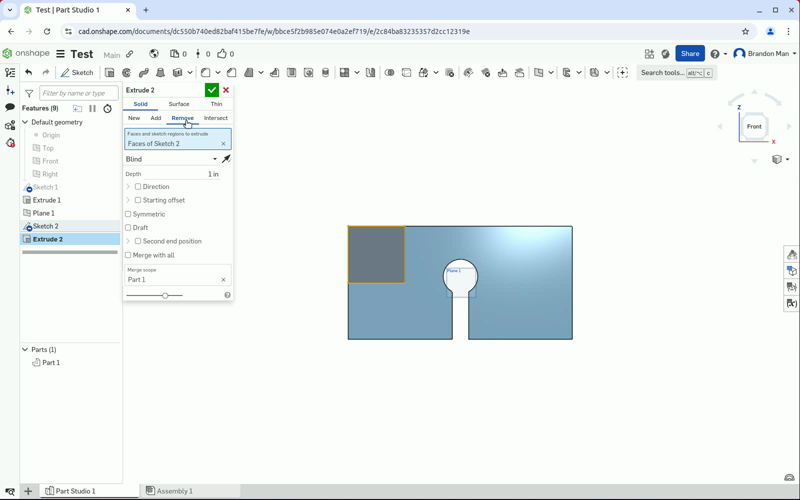
key(tab, 4)
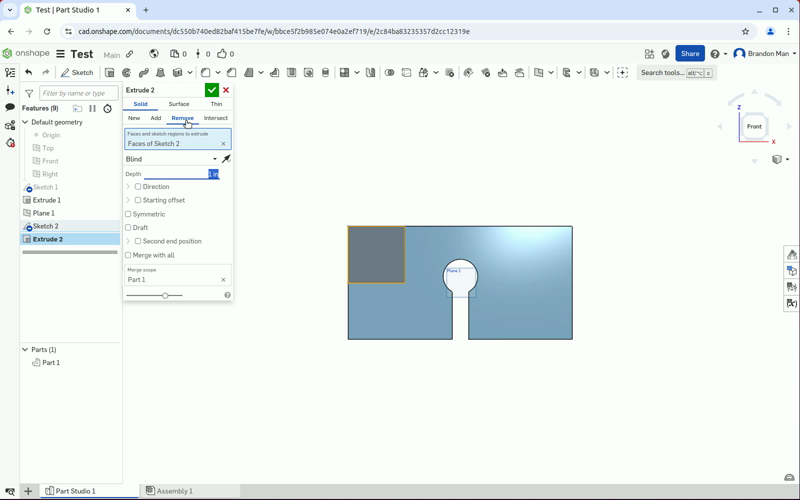
text(17.331)
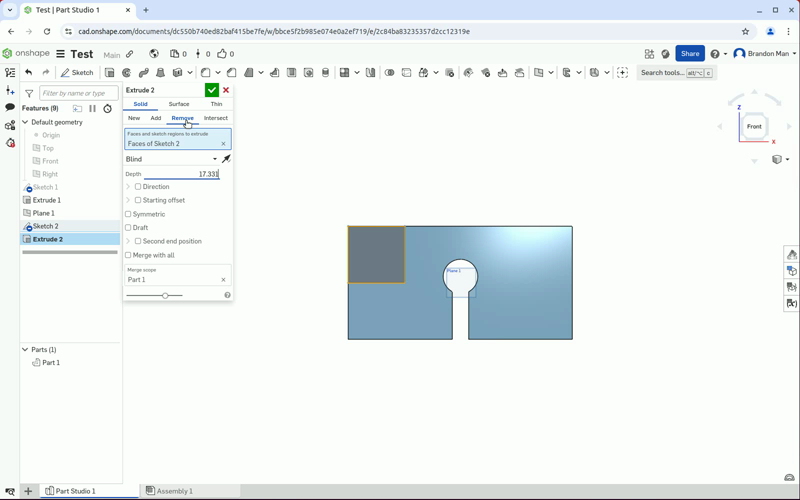
key(tab, 6)
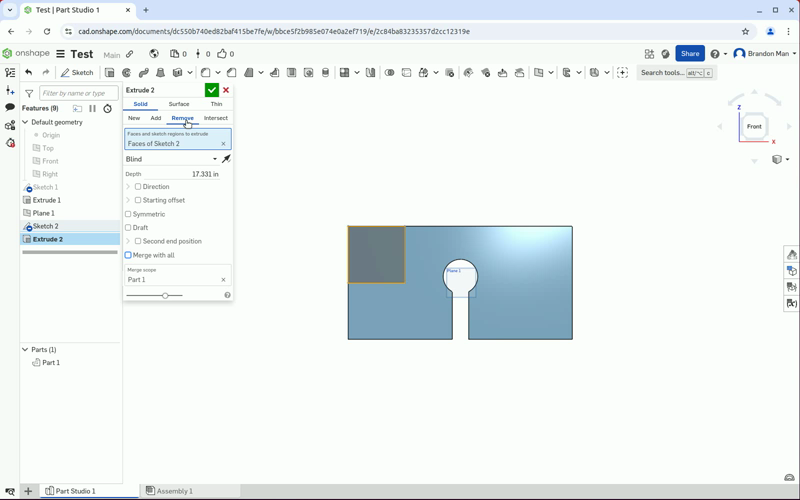
key(space)
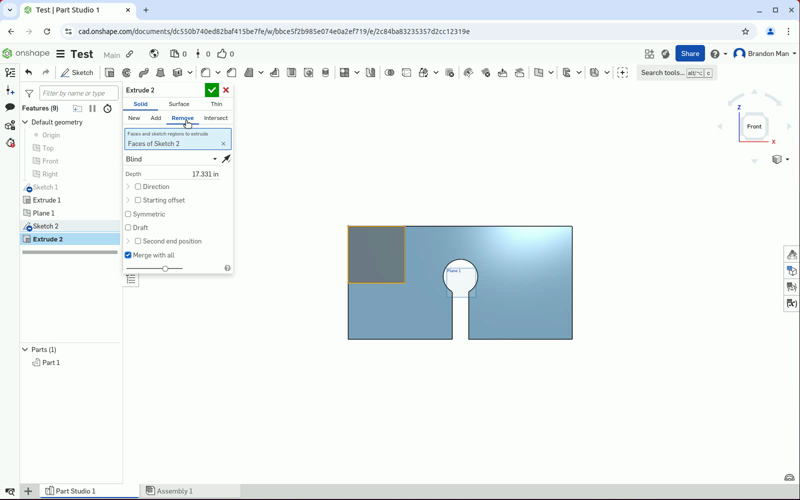
key(enter)
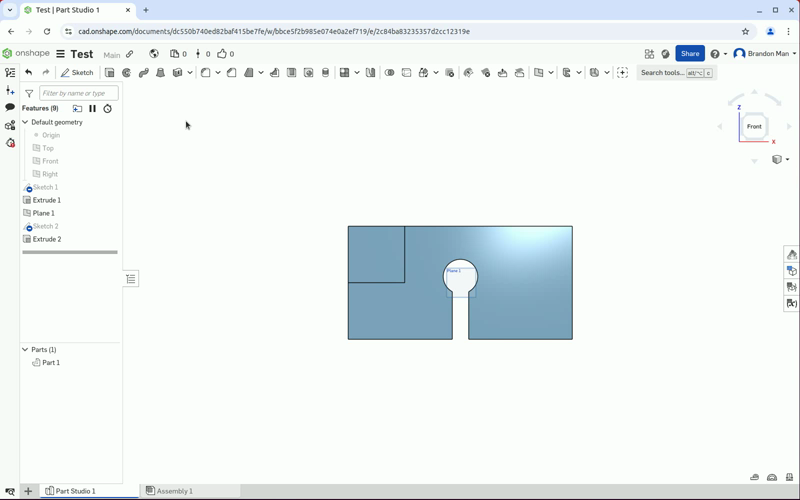
key(shift+h)
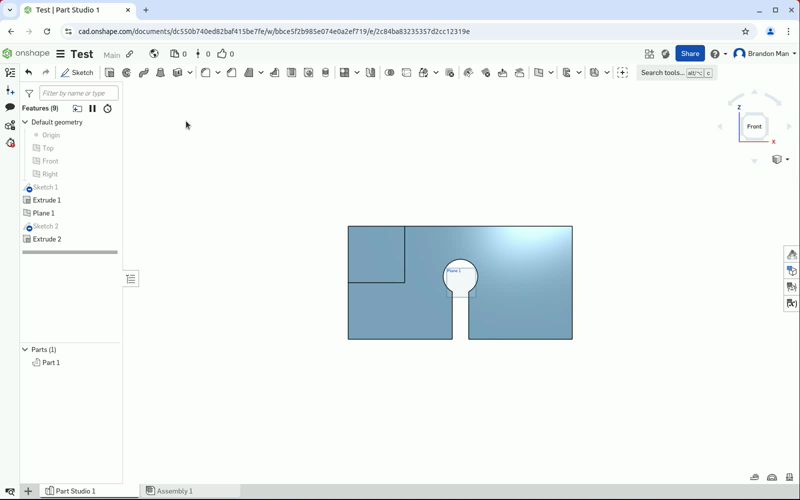
key(shift+h)
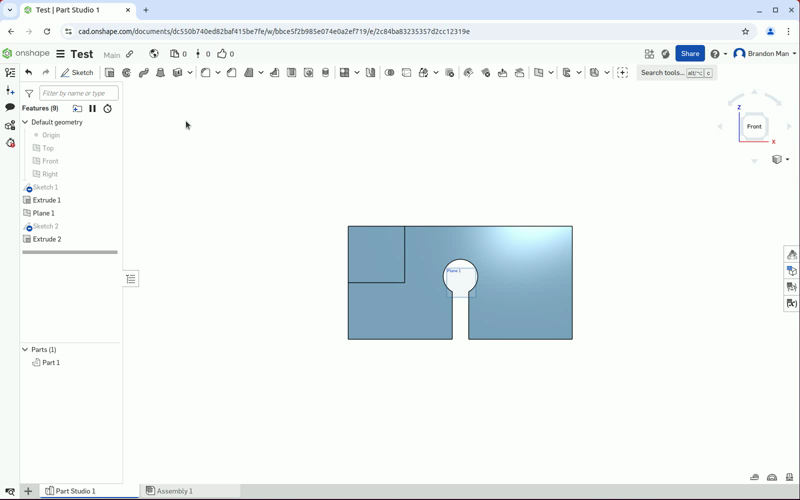
mouse_move(73, 189)
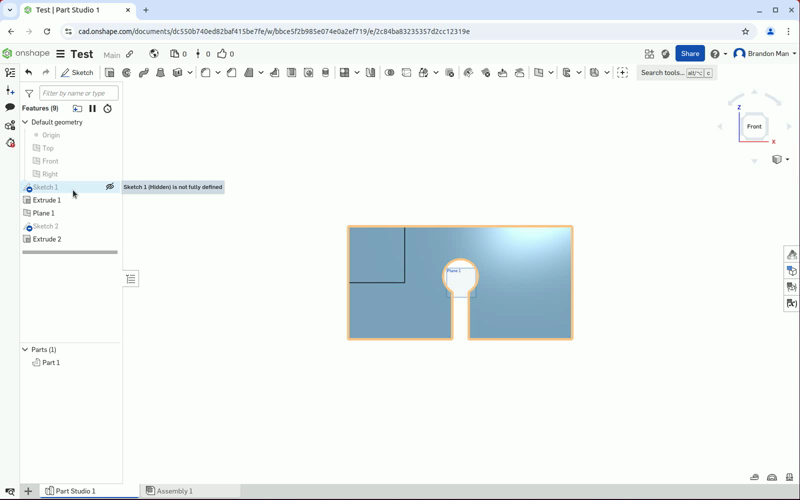
click(73, 189)
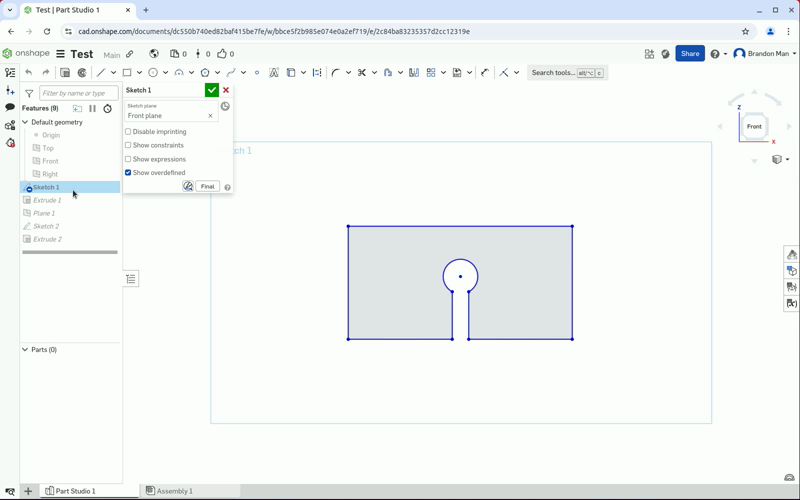
mouse_move(229, 92)
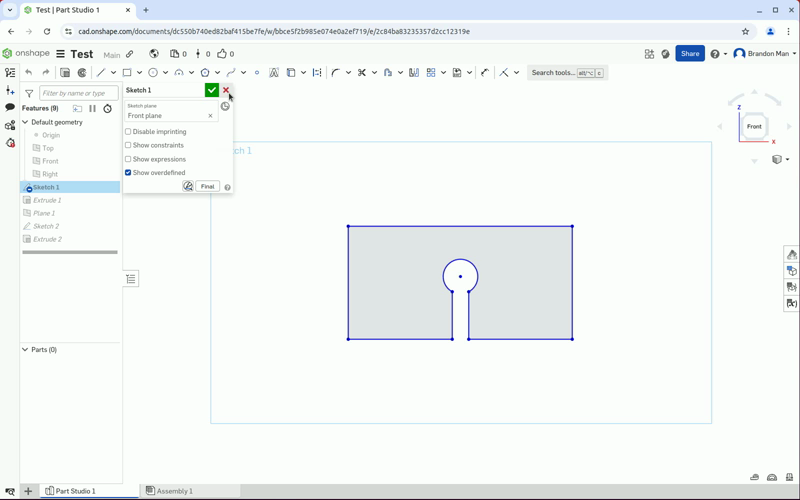
click(229, 92)
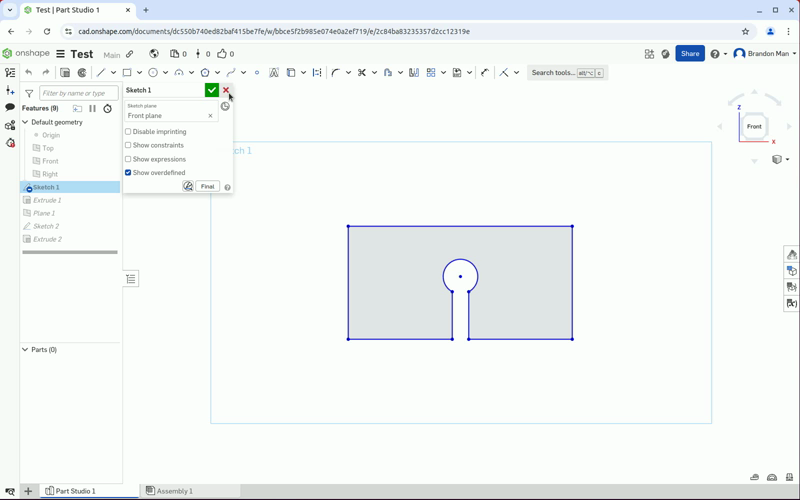
key(shift+s)
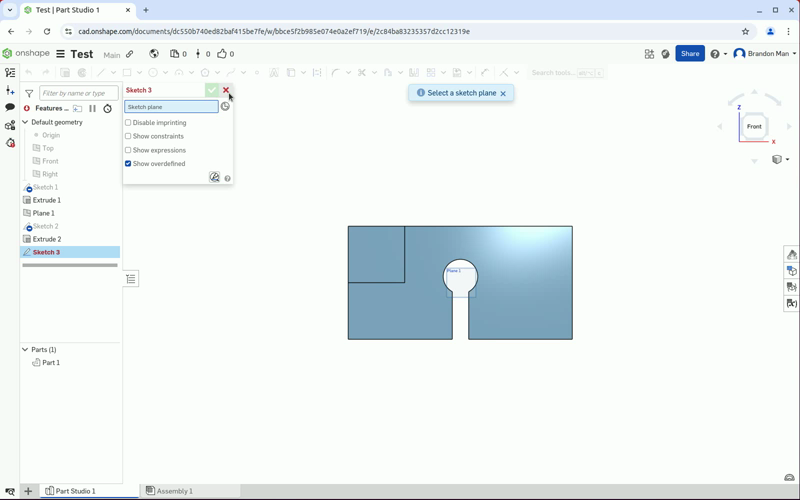
mouse_move(73, 215)
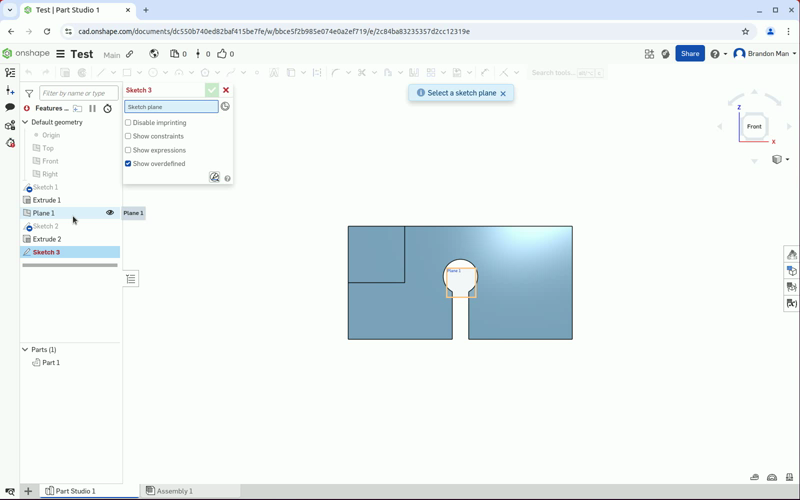
click(73, 215)
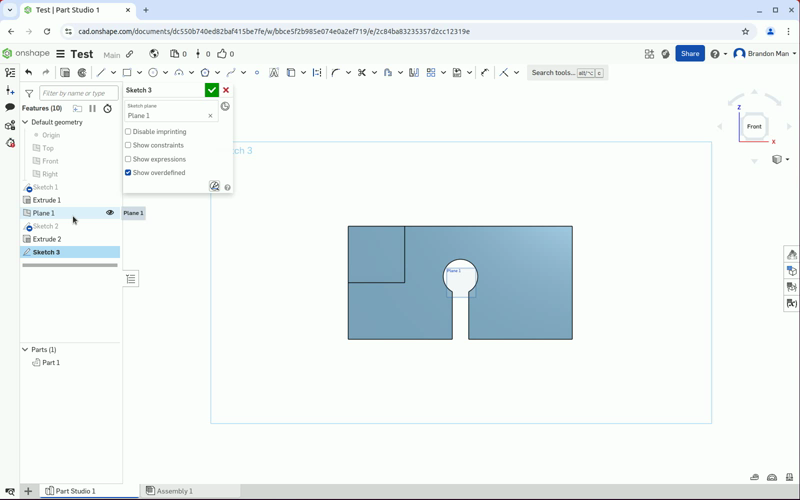
mouse_move(73, 352)
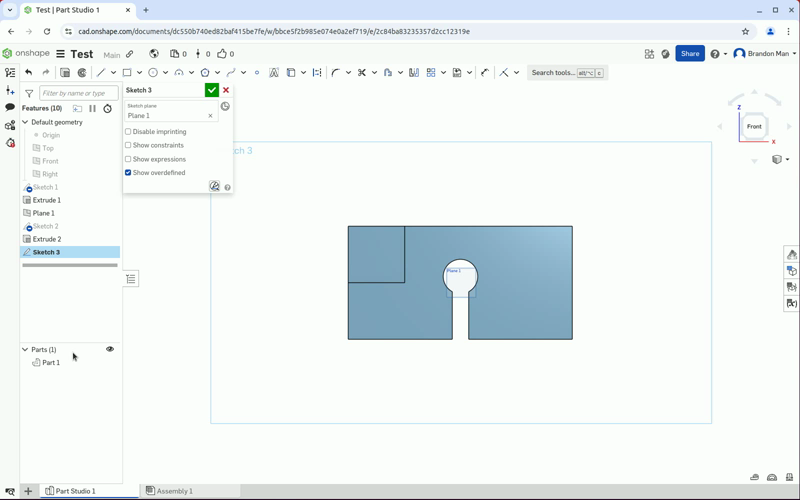
key(y)
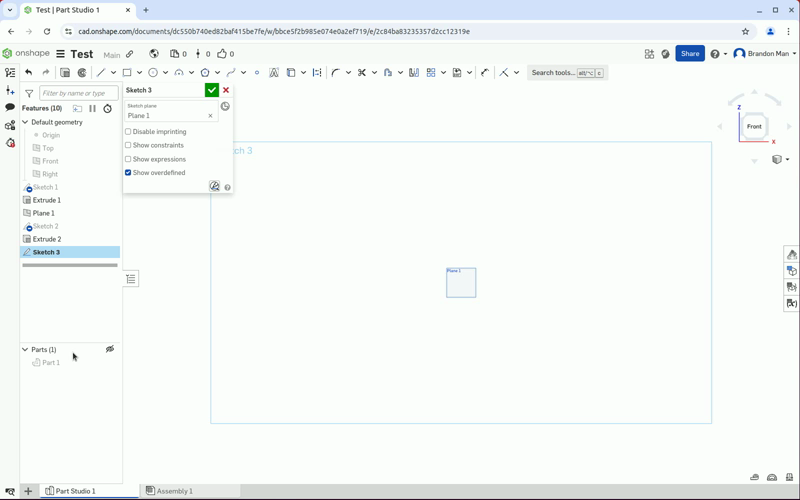
key(l)
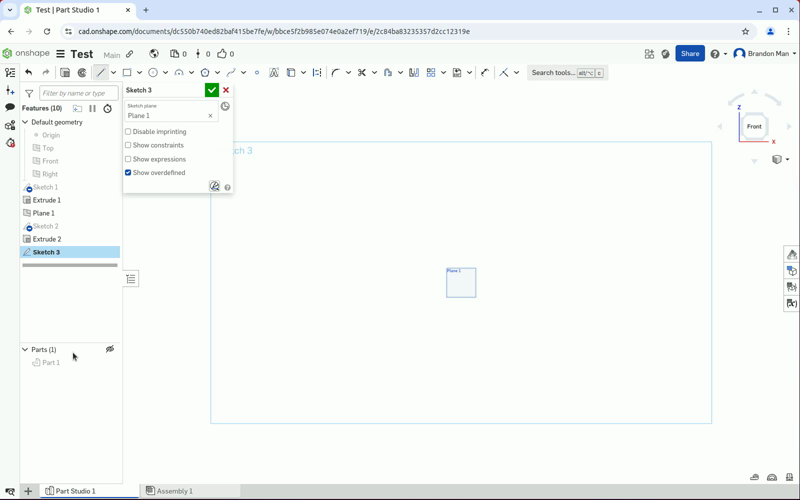
key_down(shift)
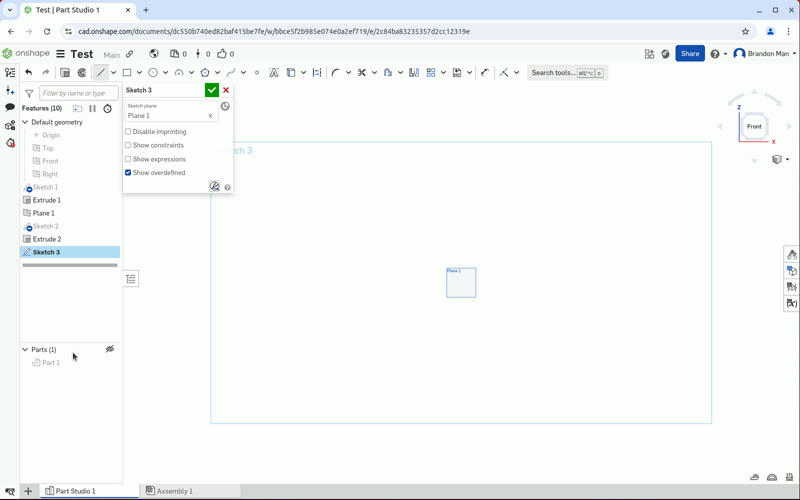
mouse_move(516, 282)
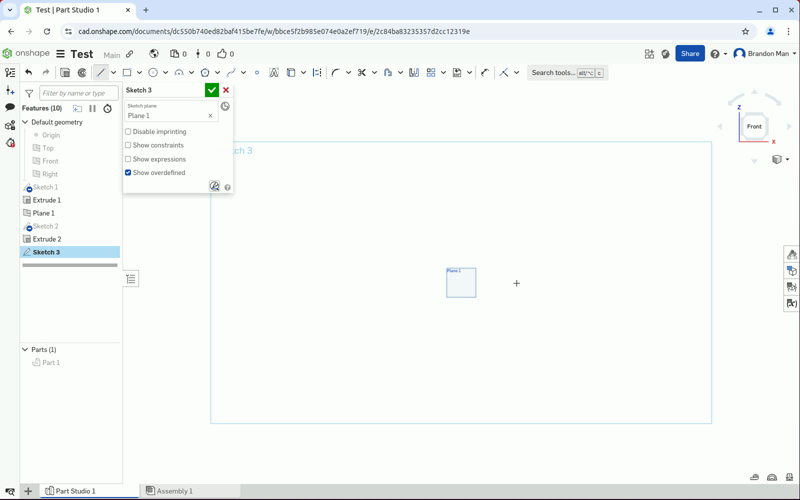
click(516, 282)
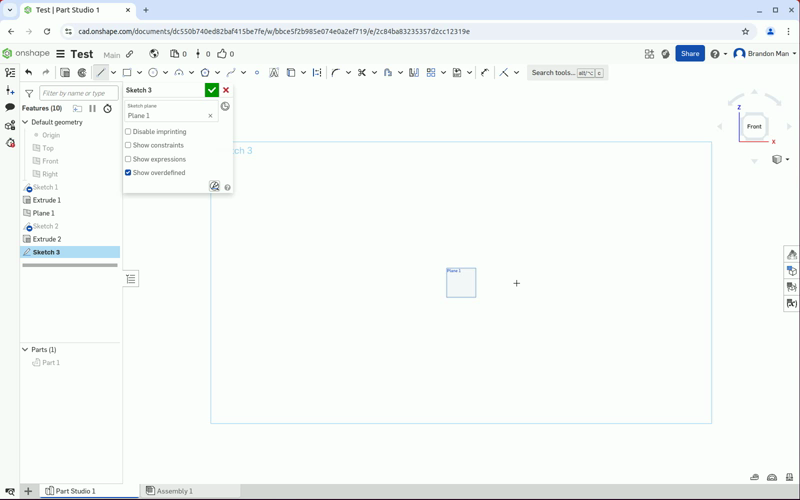
key_up(shift)
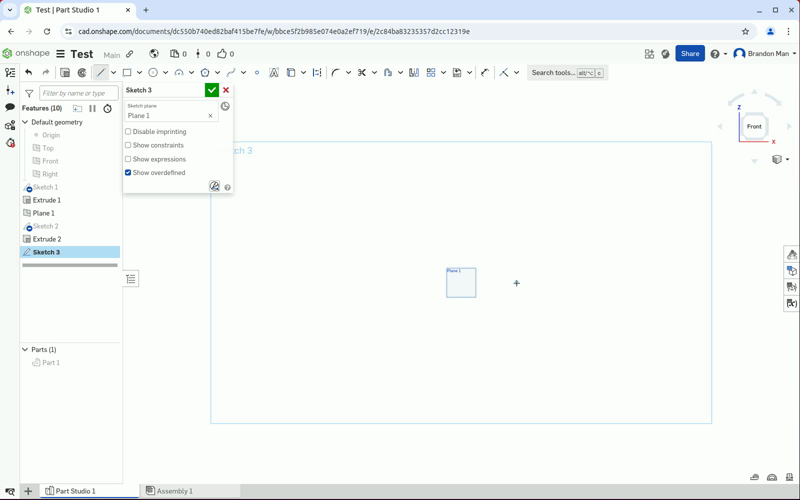
key_down(shift)
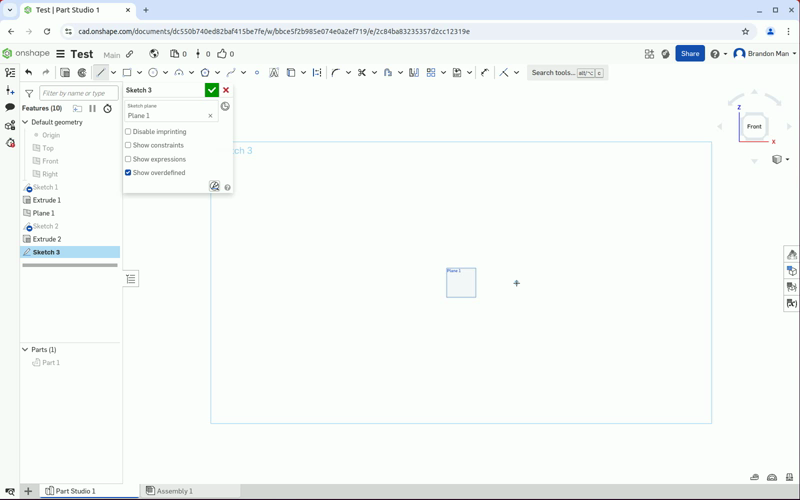
mouse_move(546, 282)
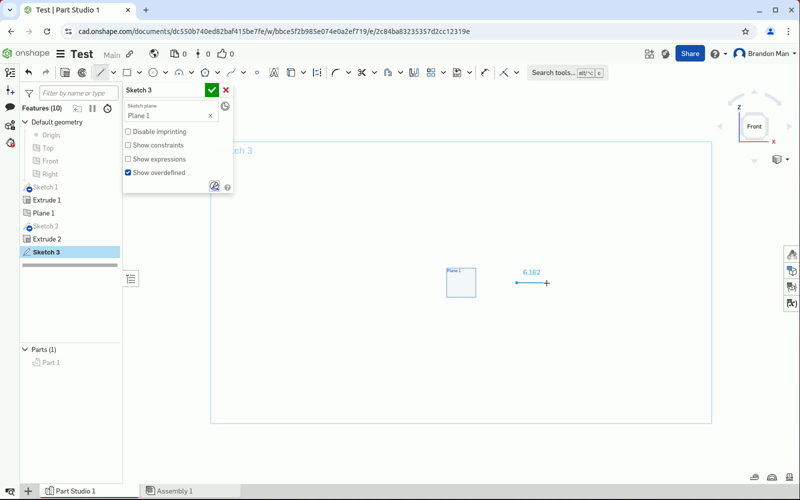
mouse_move(573, 282)
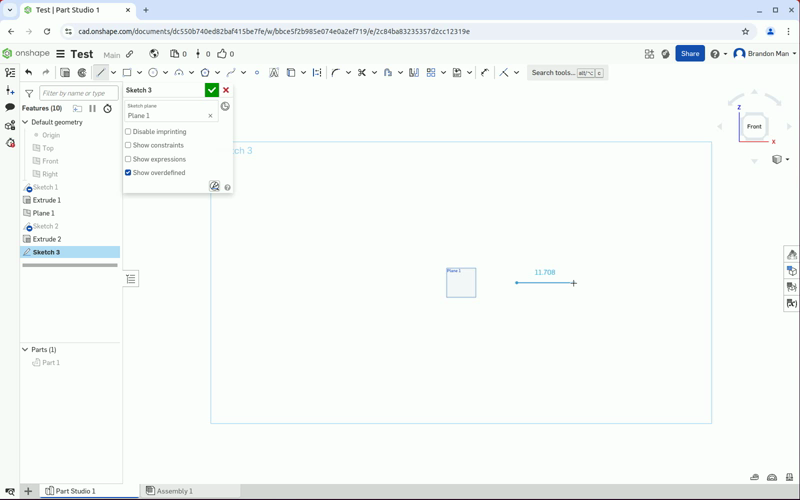
click(573, 282)
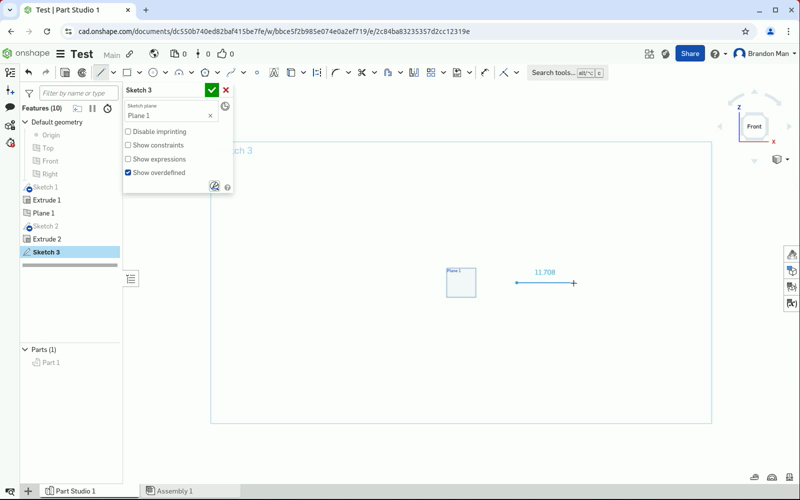
key_up(shift)
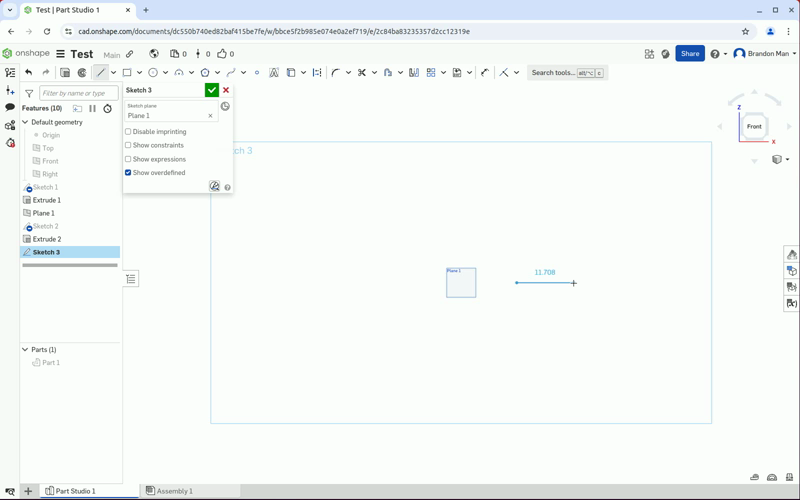
key_down(shift)
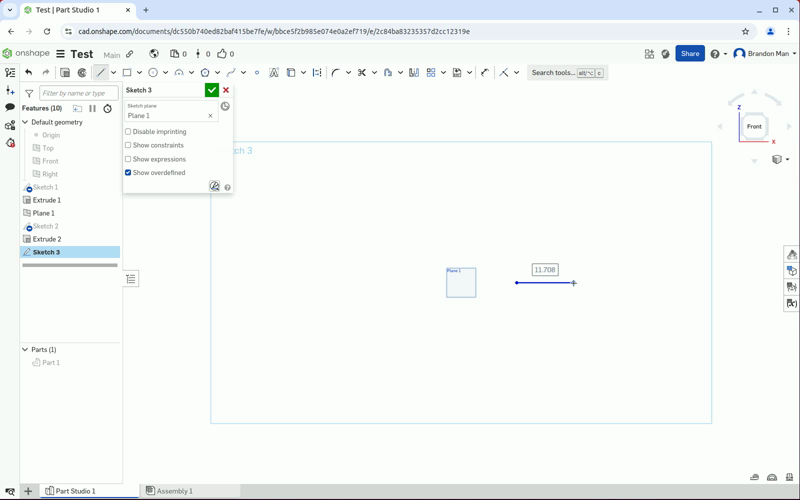
mouse_move(589, 282)
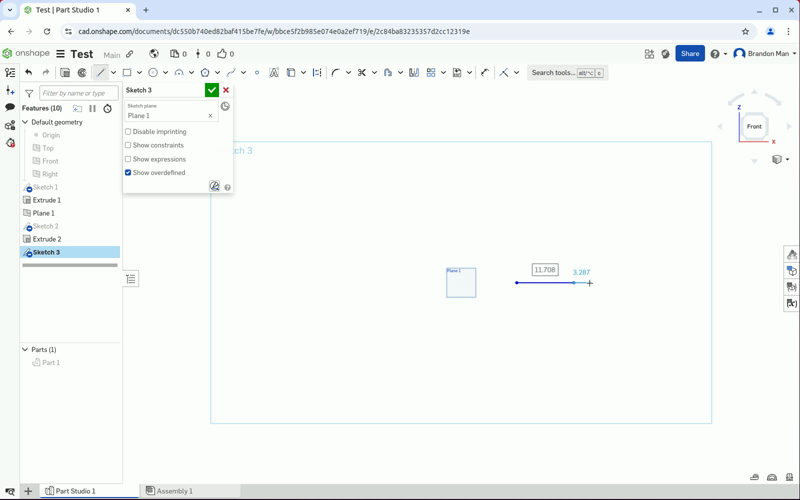
mouse_move(573, 226)
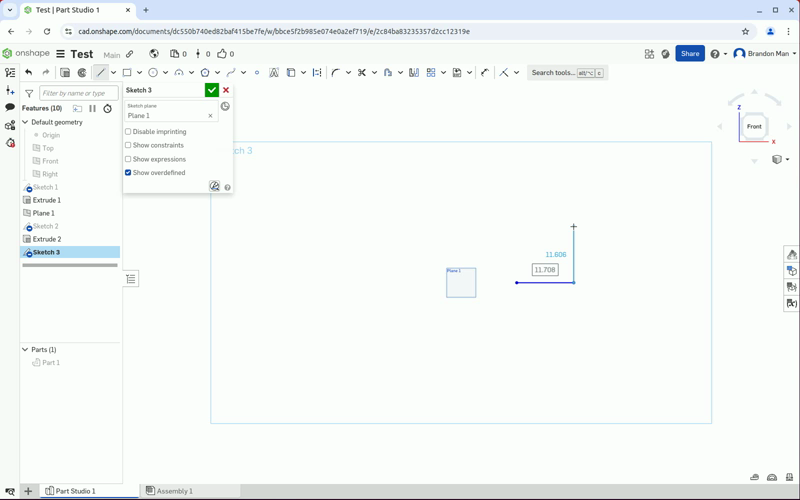
click(573, 226)
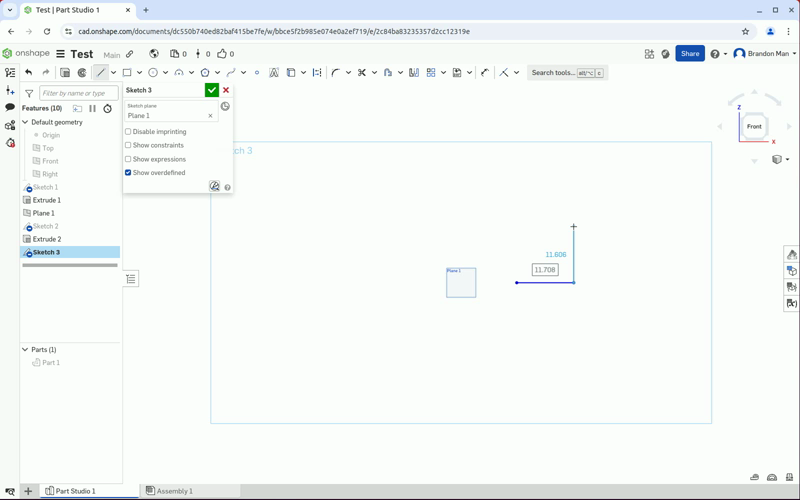
key_up(shift)
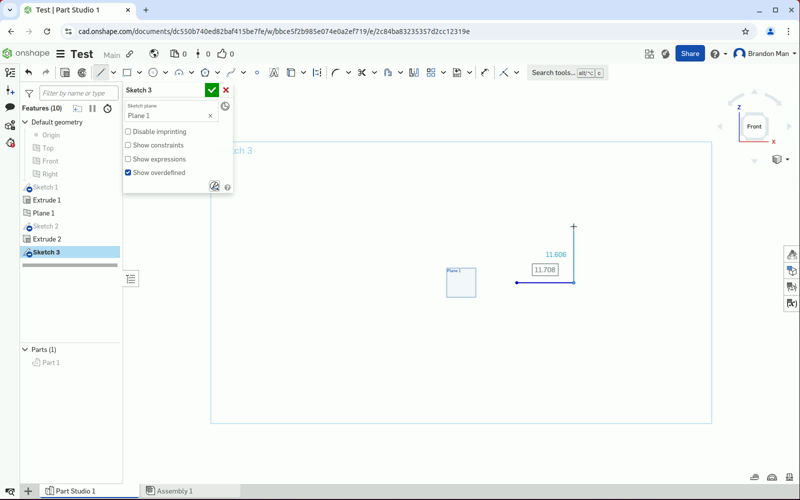
key_down(shift)
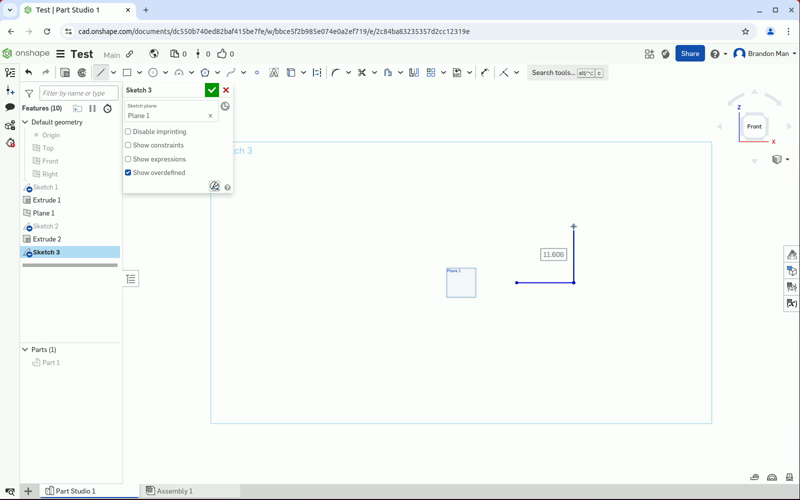
mouse_move(589, 226)
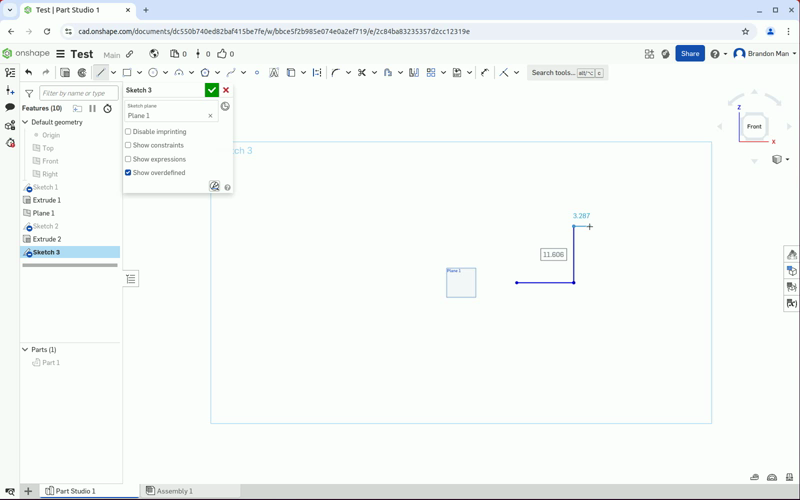
mouse_move(516, 226)
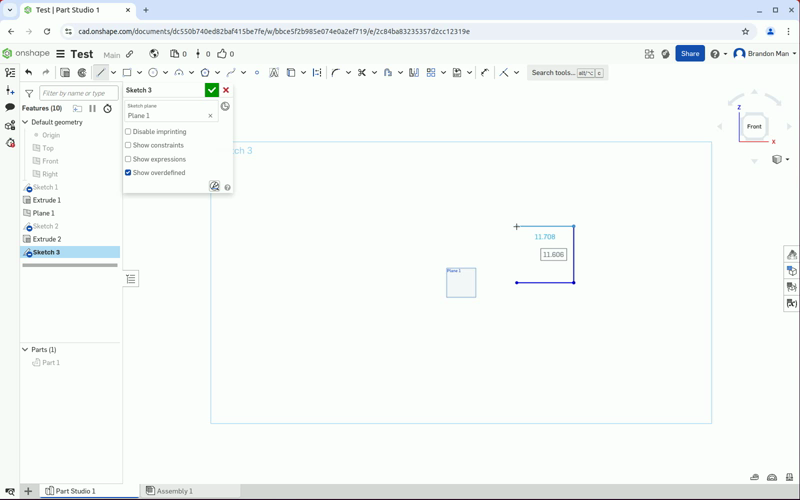
click(516, 226)
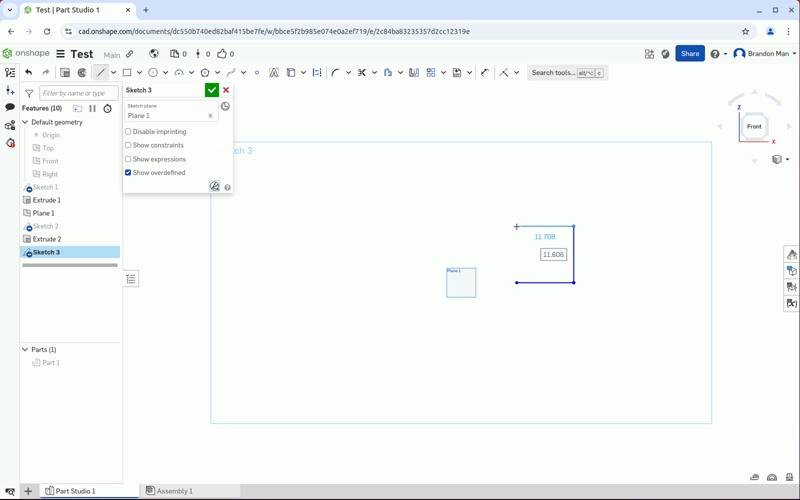
key_up(shift)
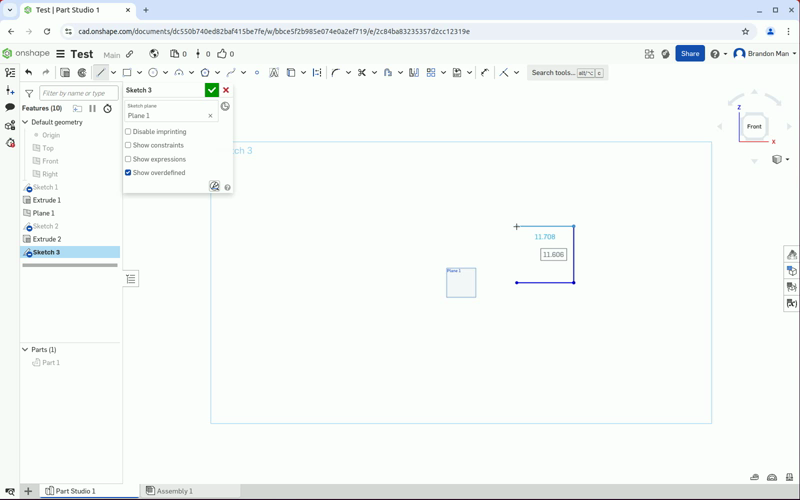
mouse_move(546, 226)
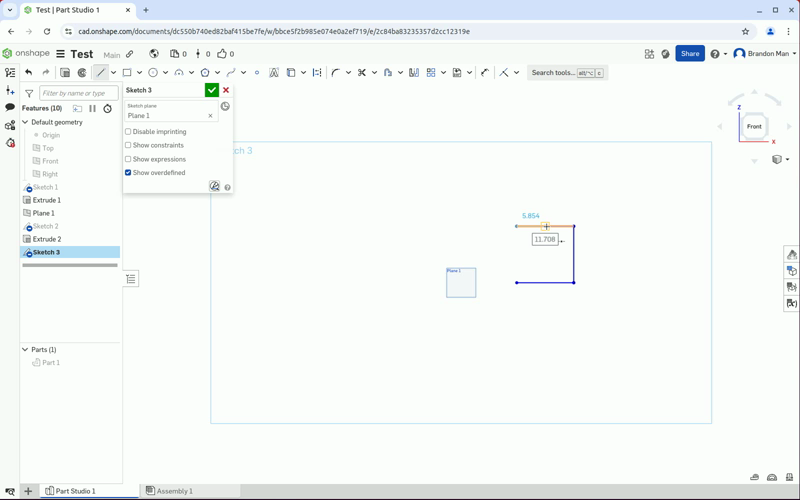
key_down(shift)
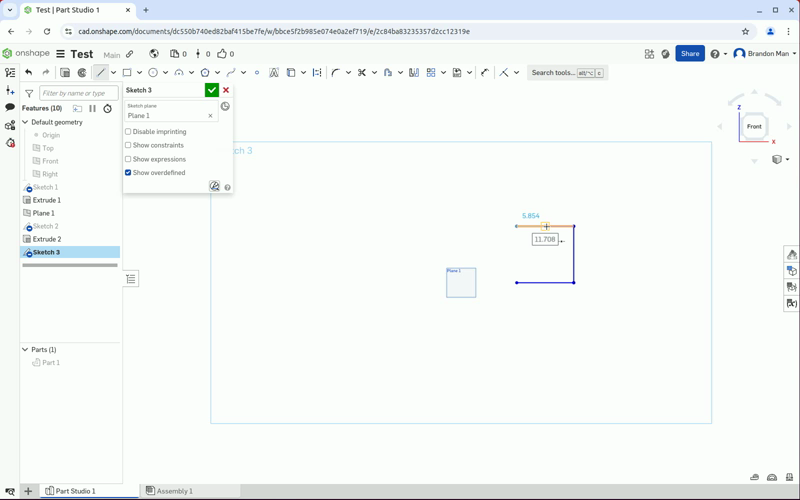
mouse_move(516, 282)
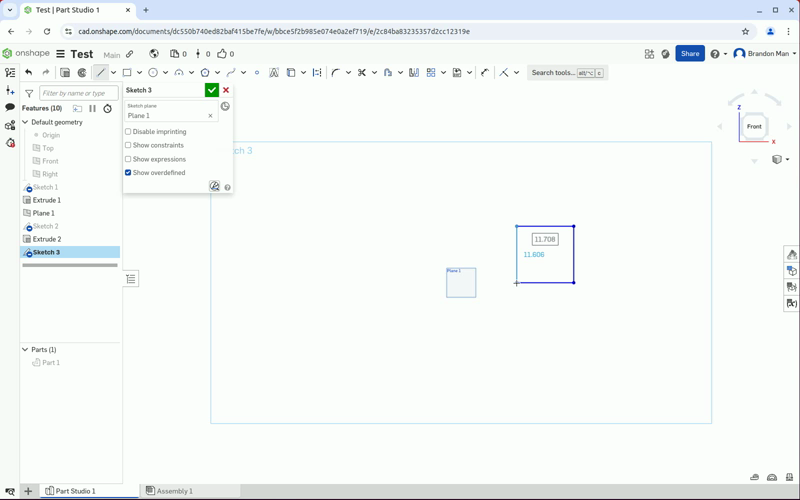
key_up(shift)
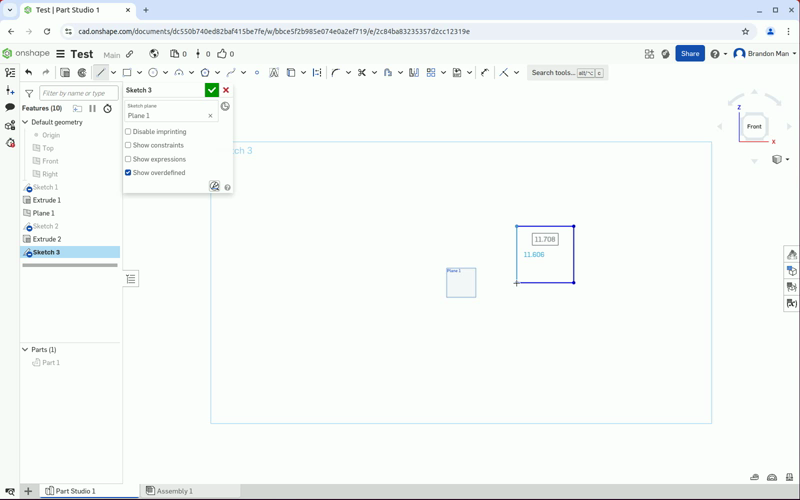
click(516, 282)
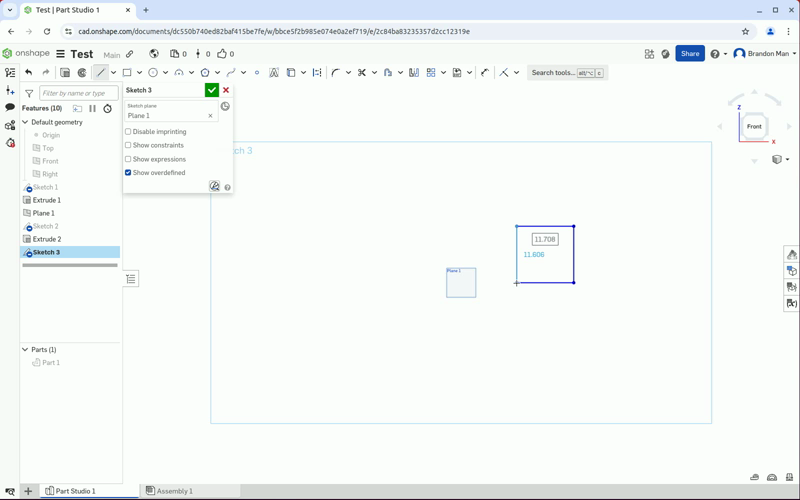
key(esc)
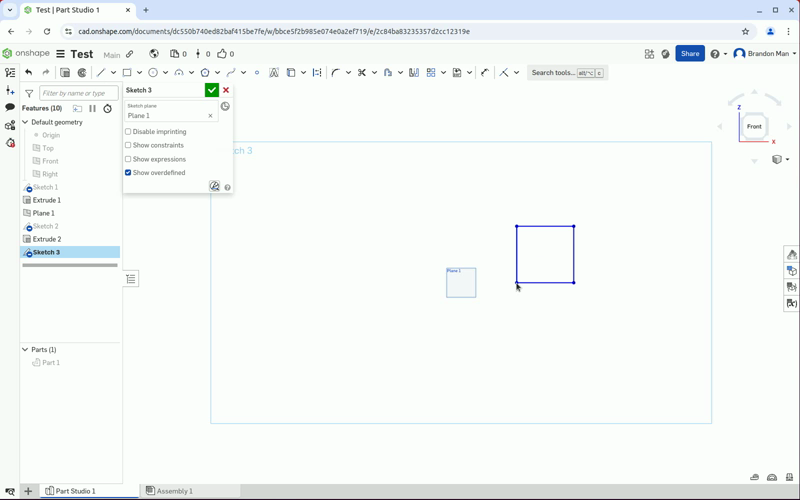
mouse_move(549, 274)
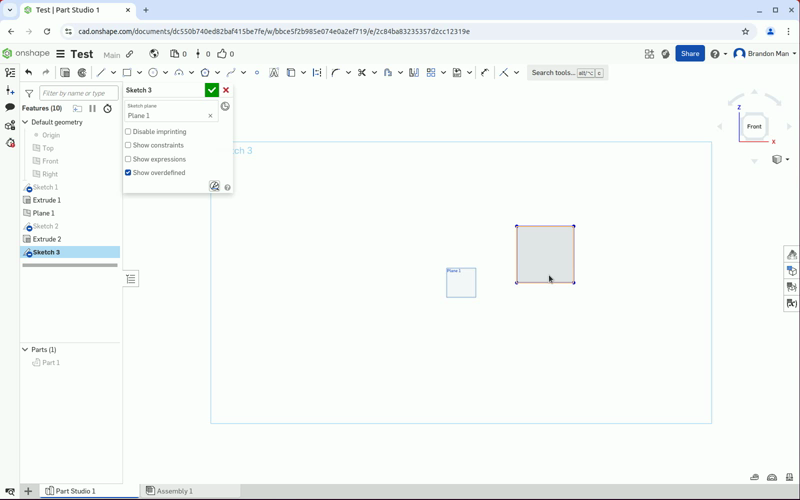
click(549, 274)
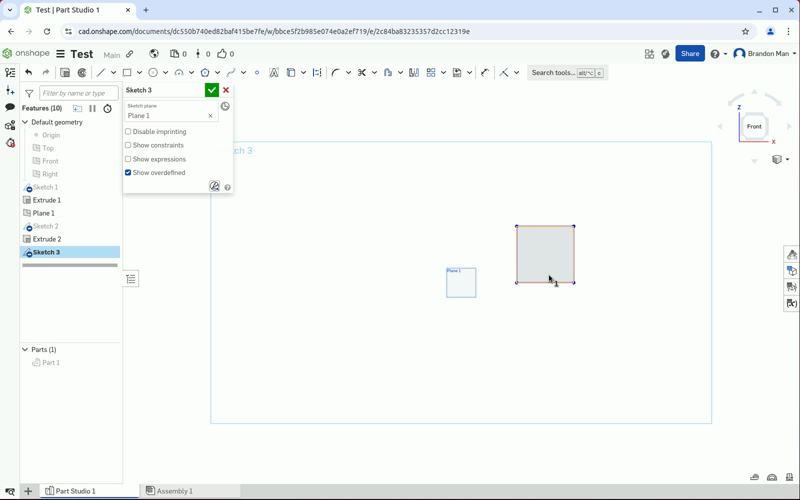
mouse_move(73, 352)
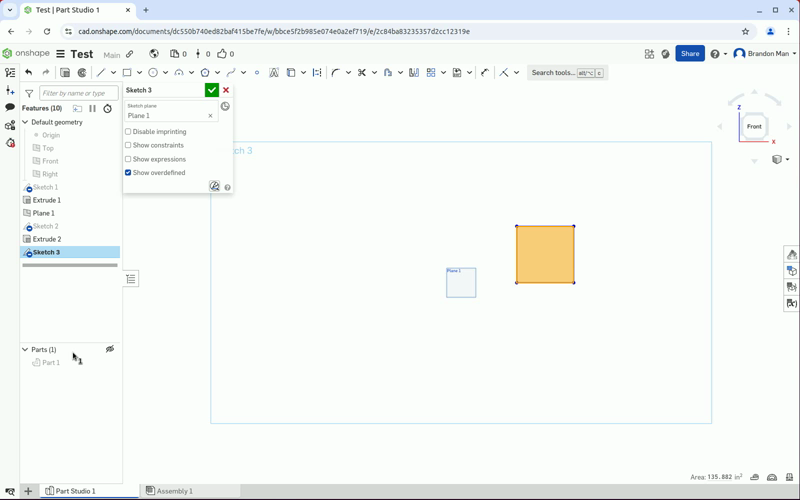
key(shift+y)
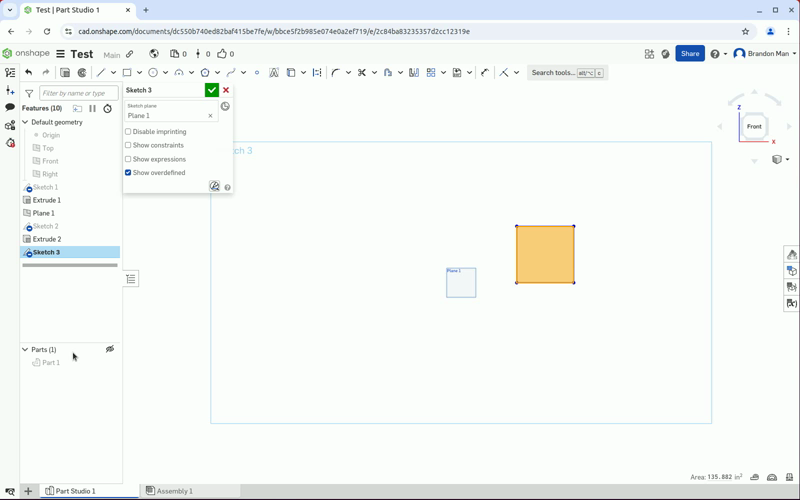
key(shift+e)
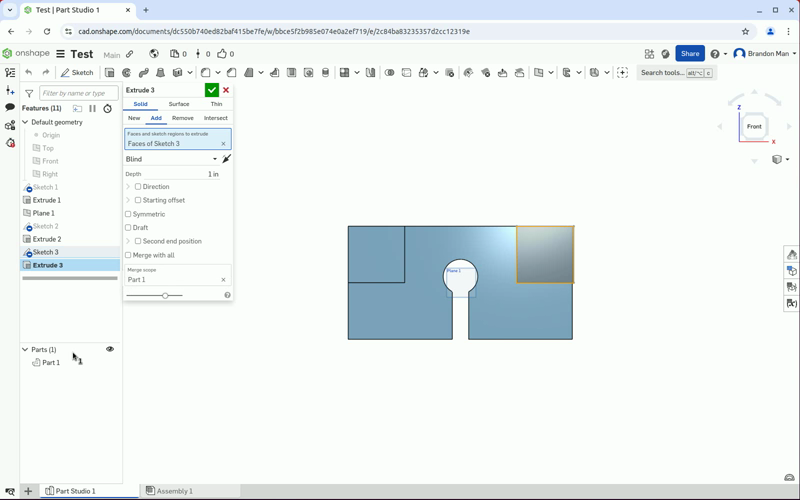
mouse_move(143, 106)
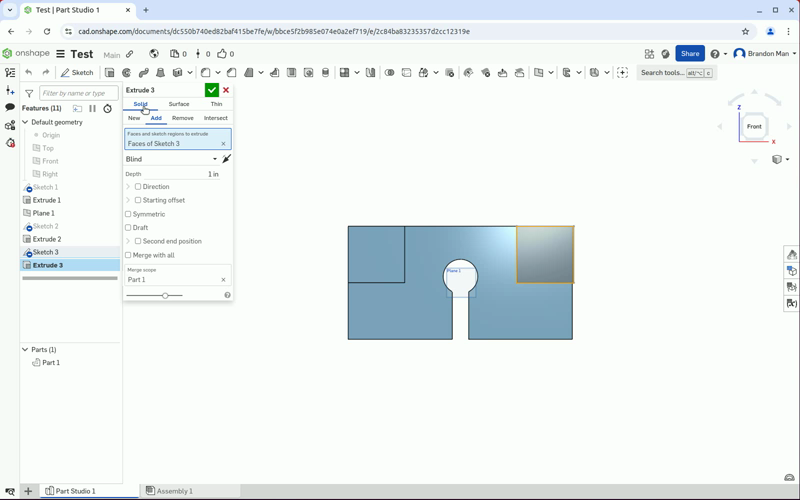
click(143, 106)
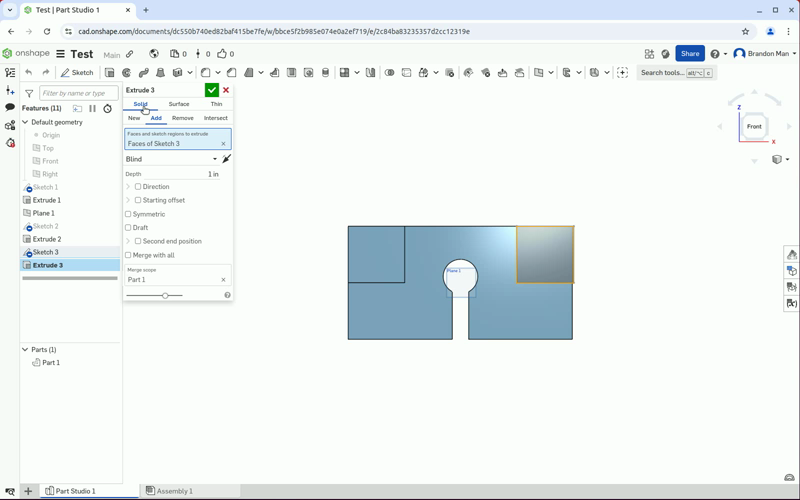
mouse_move(186, 120)
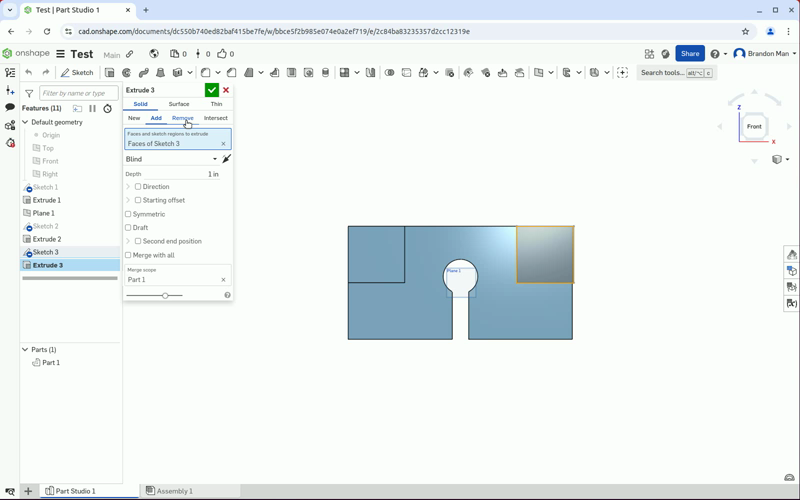
click(186, 120)
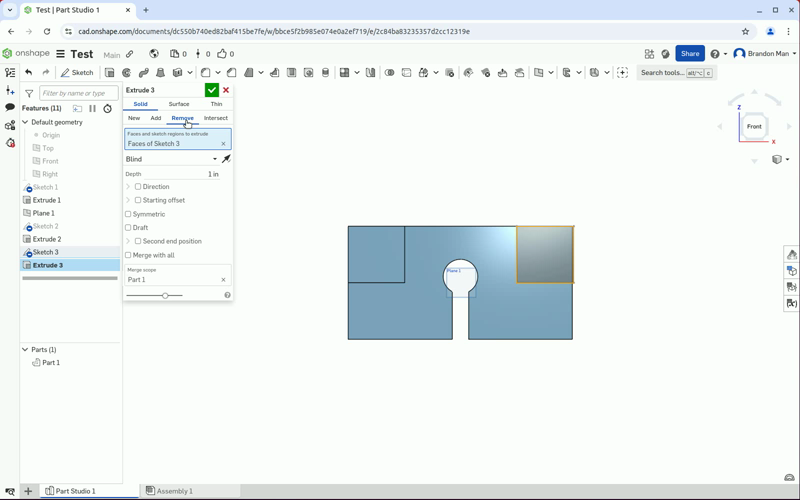
key(tab, 4)
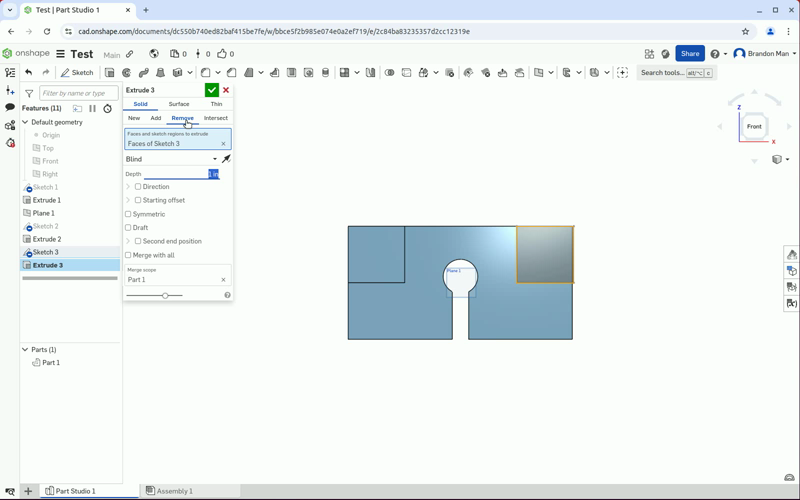
text(17.331)
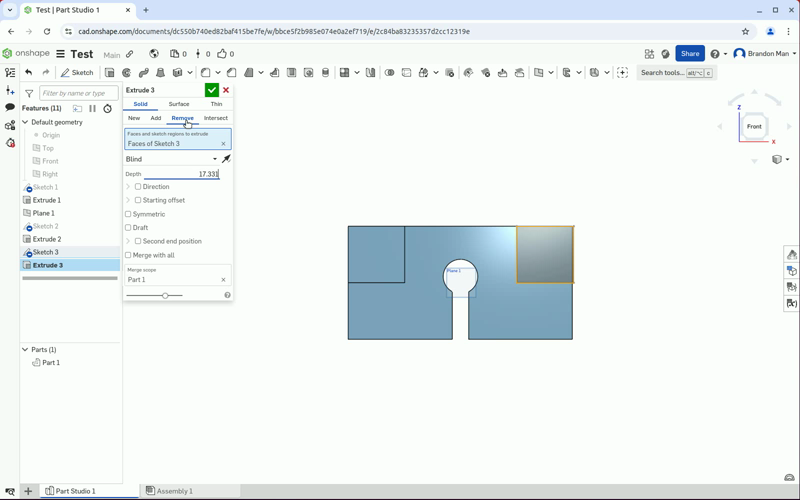
key(tab, 6)
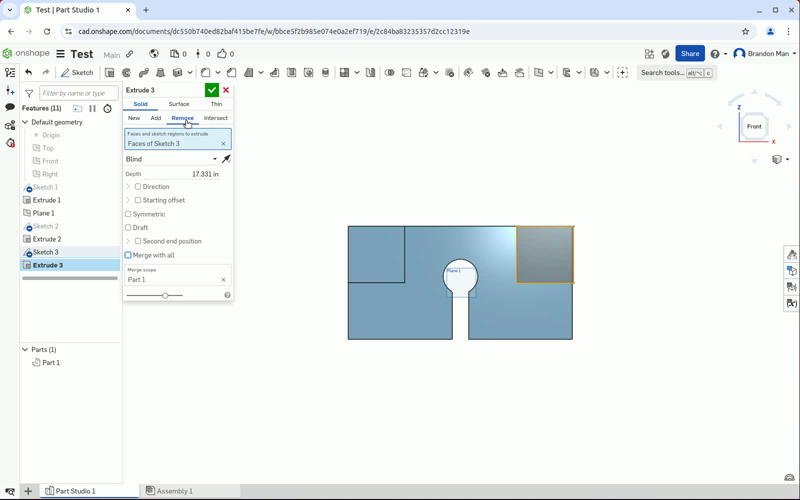
key(space)
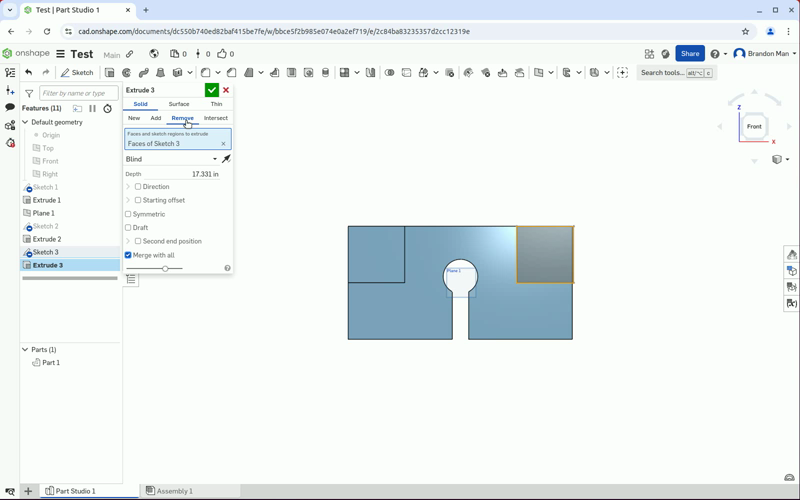
key(enter)
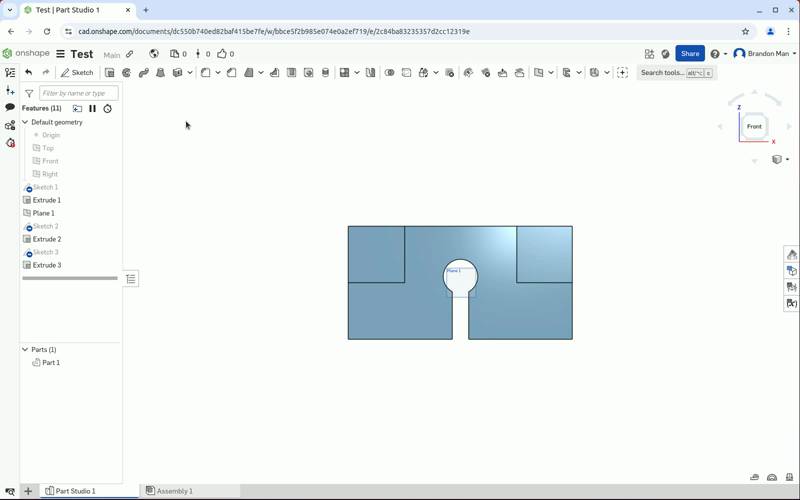
key(shift+h)
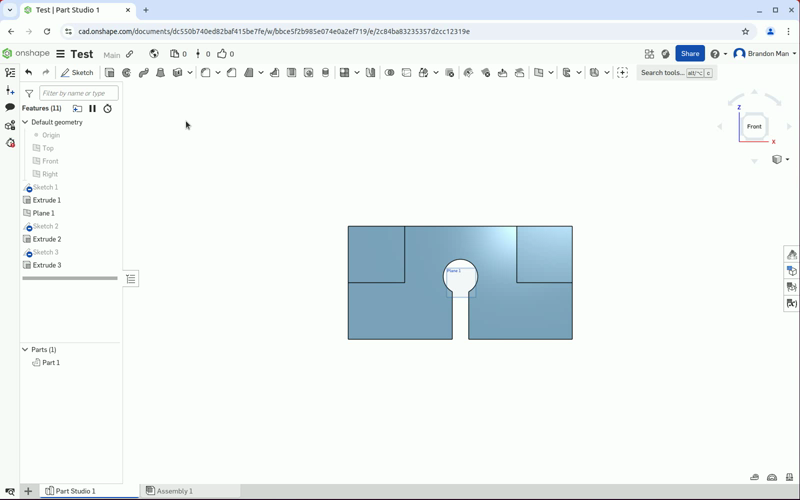
key(shift+h)
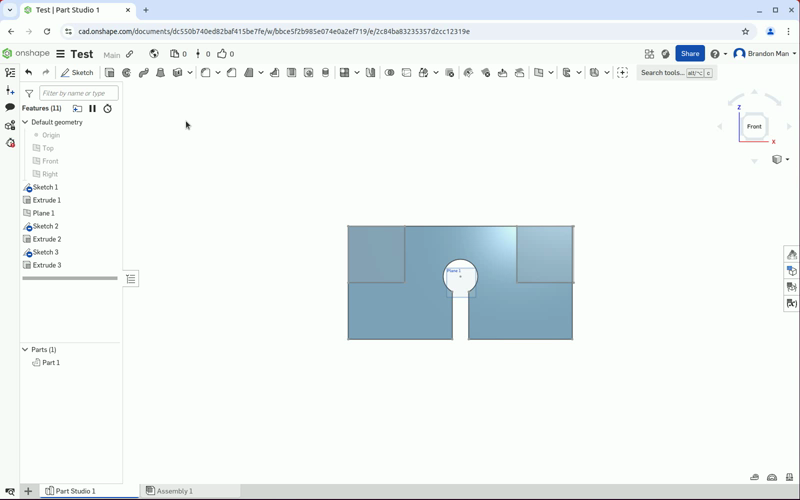
key(shift+7)
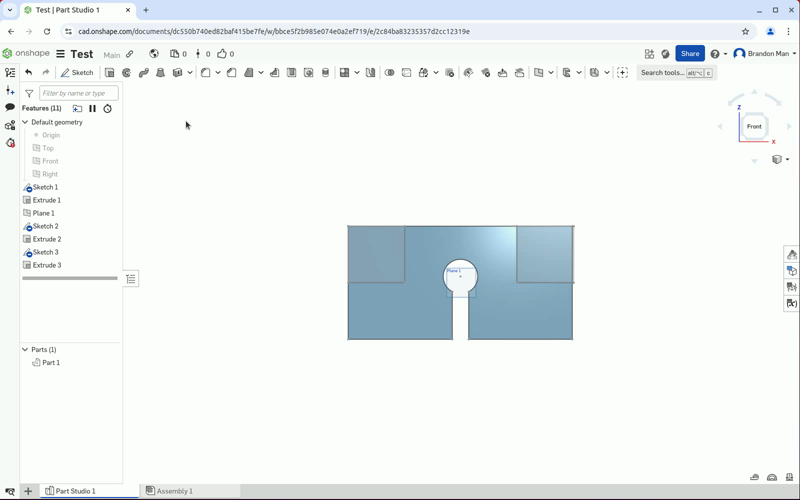
key(left, 2)
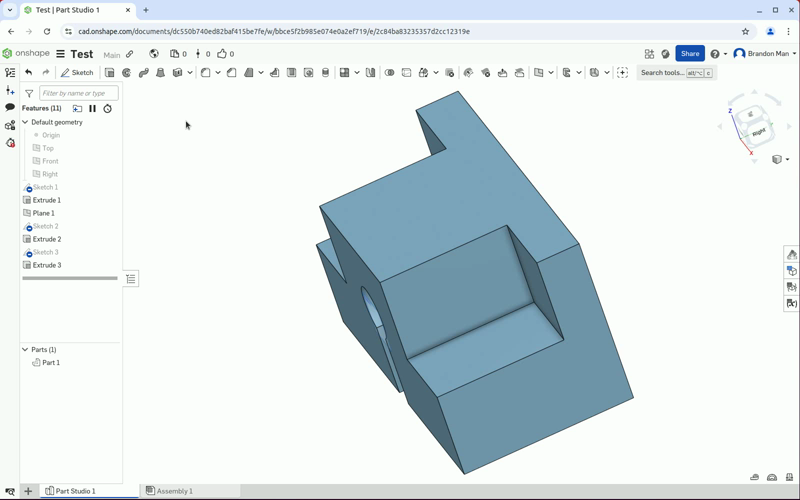
key(down, 2)
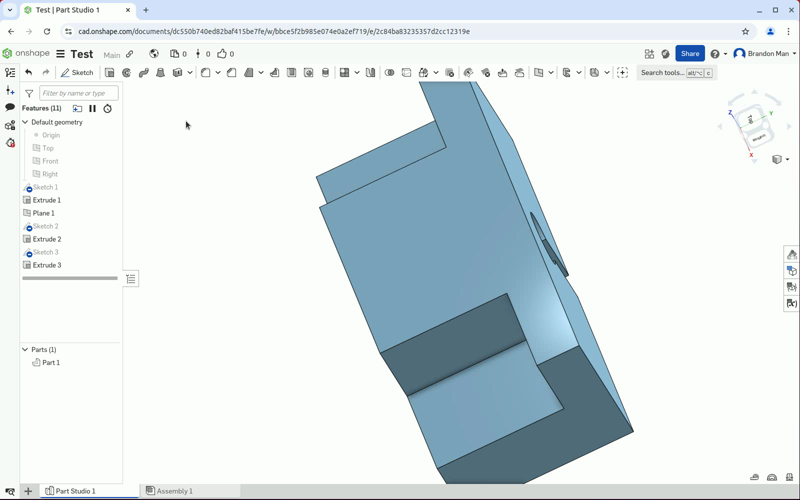
key(up, 2)
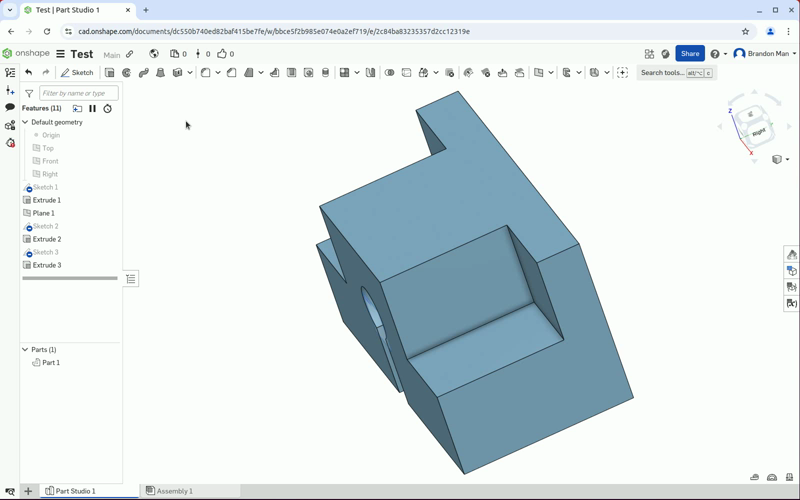
key(right, 2)
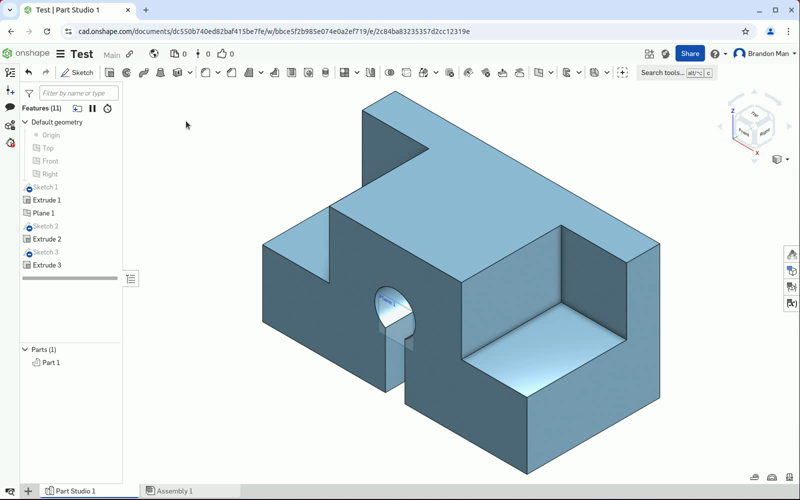
mouse_move(73, 189)
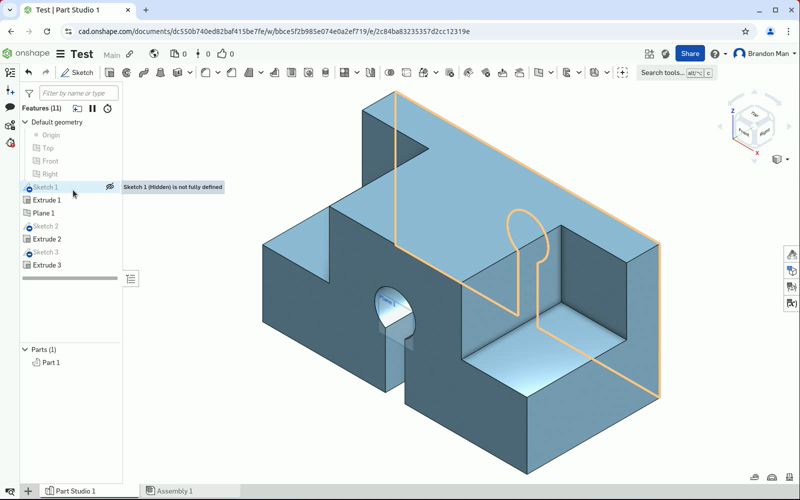
click(73, 189)